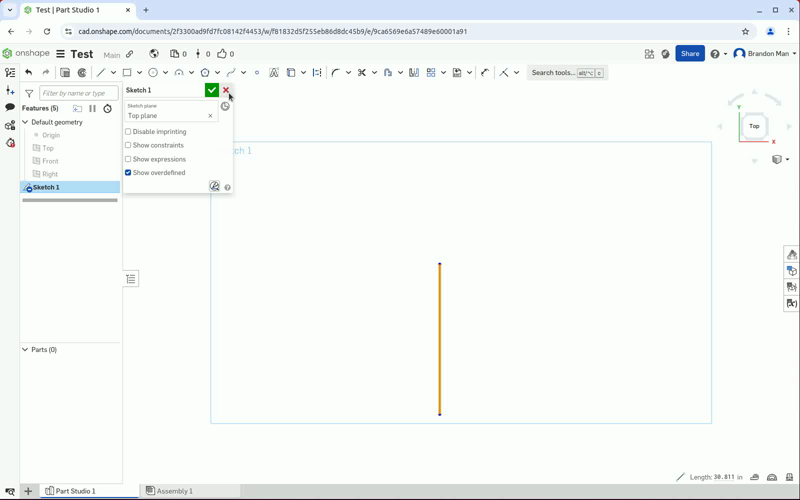
key(shift+h)
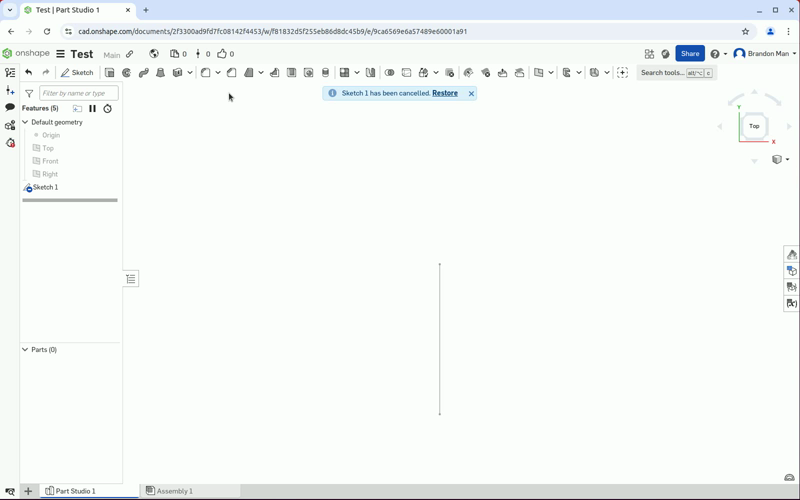
mouse_move(73, 352)
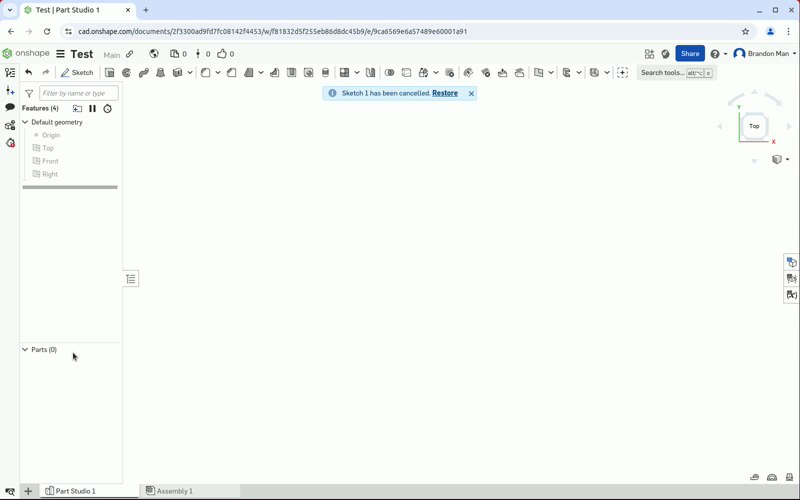
key(y)
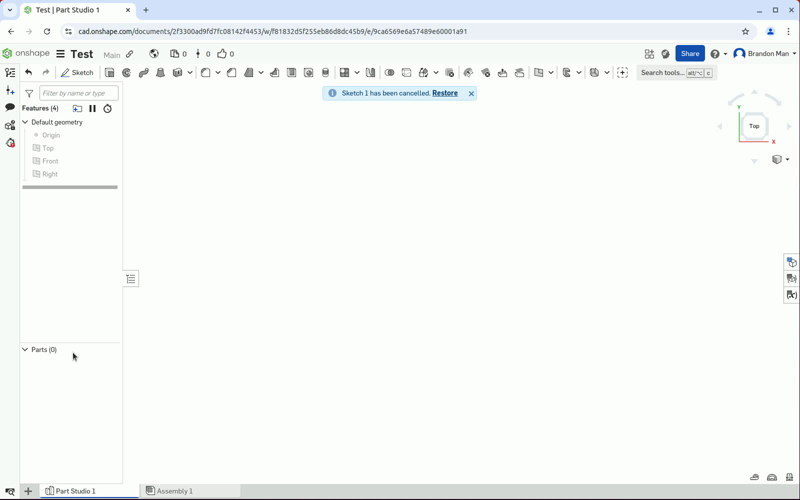
key(shift+p)
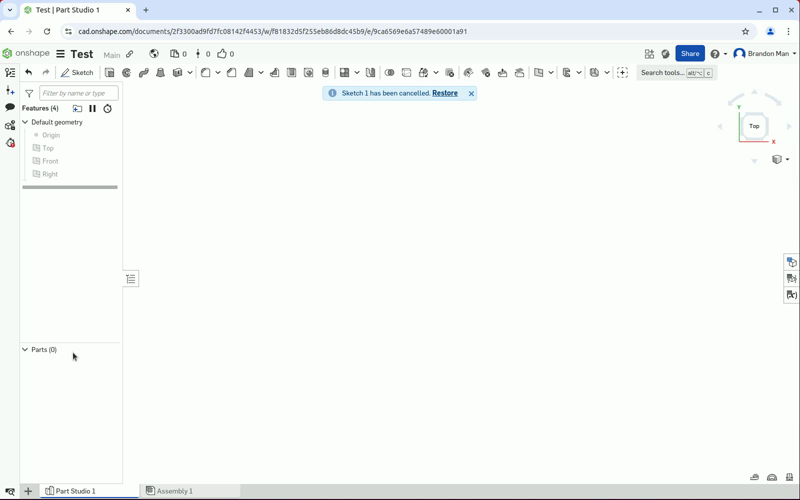
key(space)
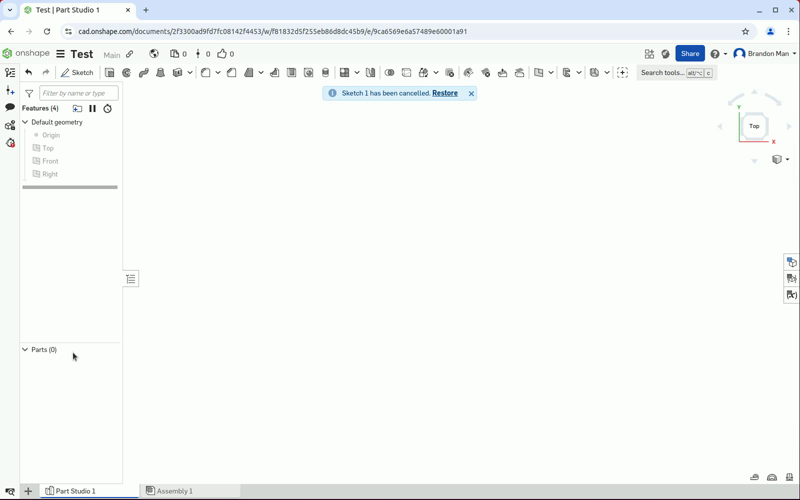
key_down(shift)
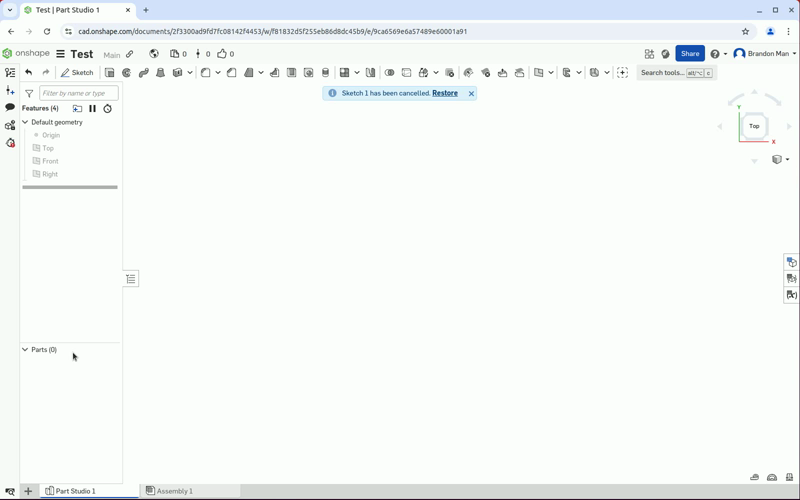
key(up)
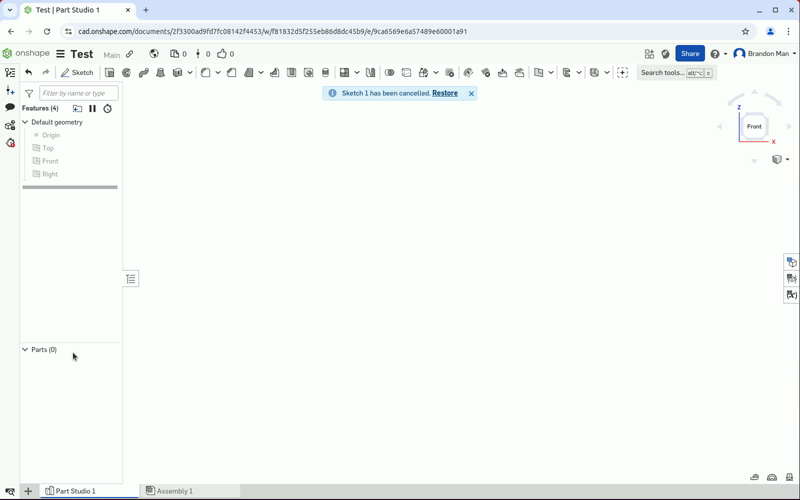
key_up(shift)
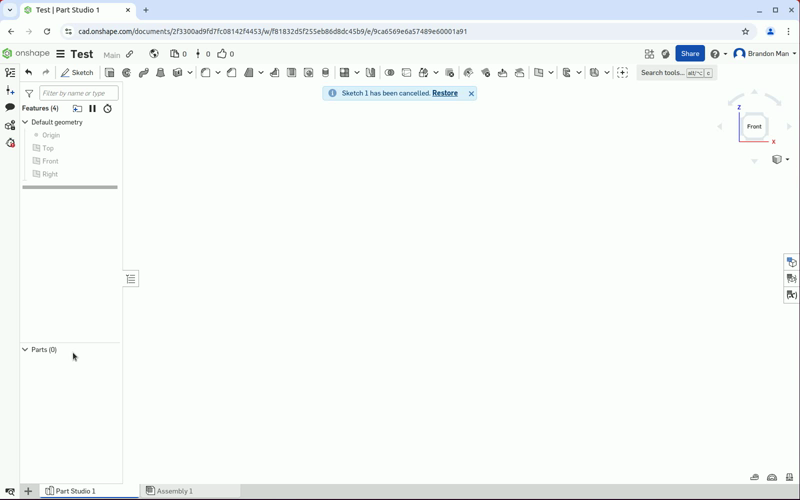
mouse_move(73, 352)
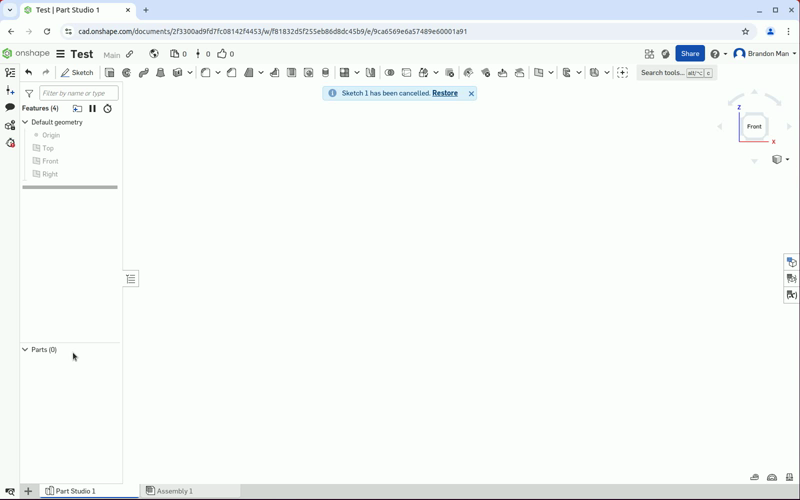
key(shift+y)
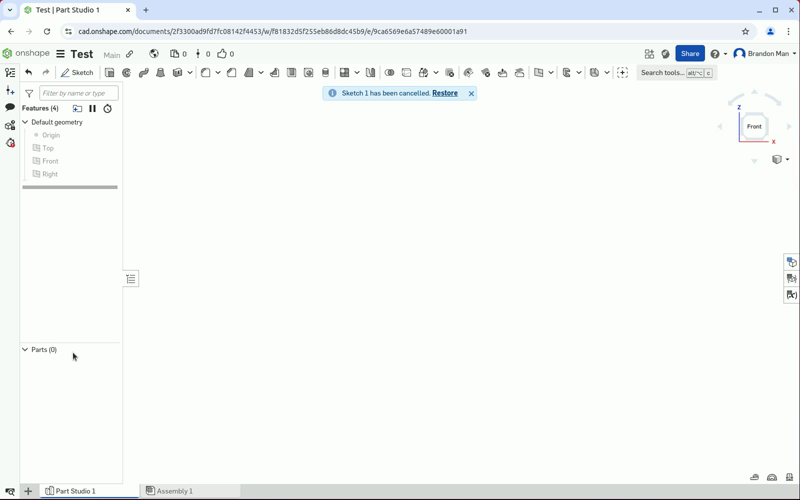
key(shift+s)
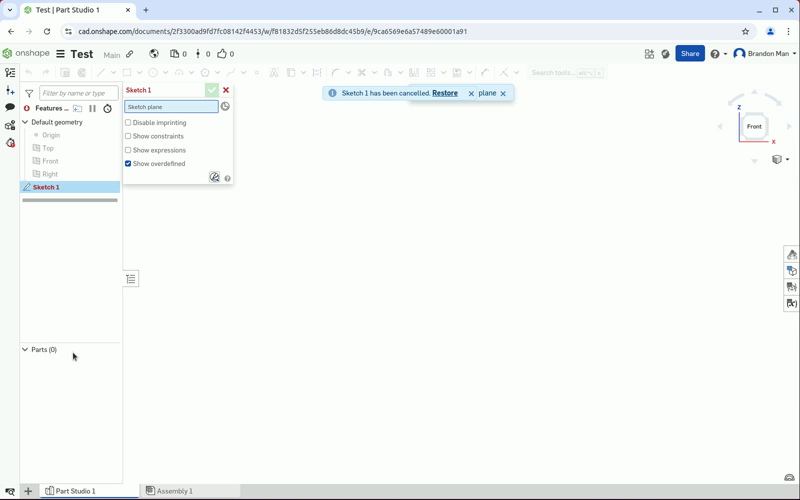
mouse_move(73, 163)
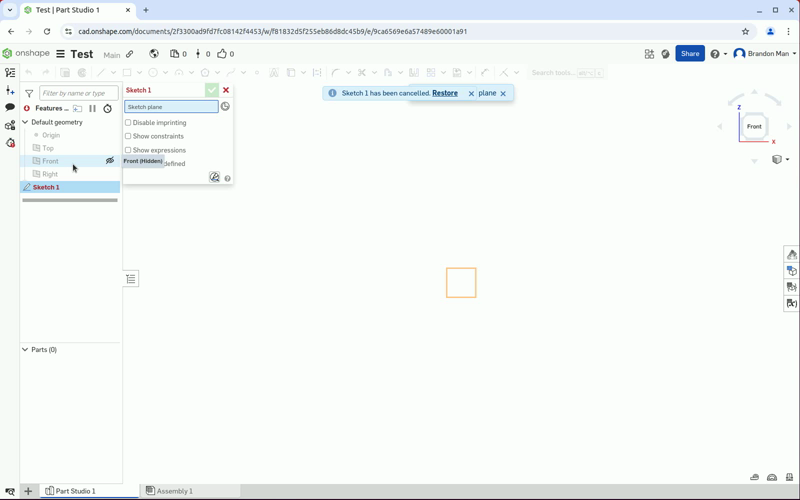
click(73, 163)
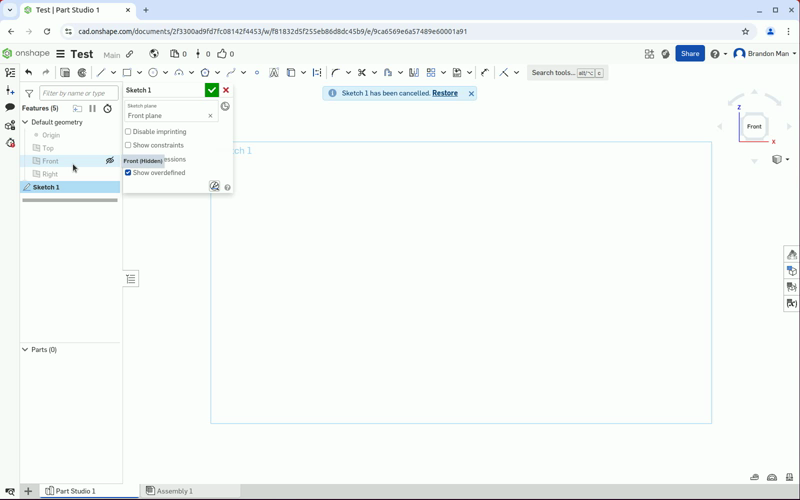
mouse_move(73, 352)
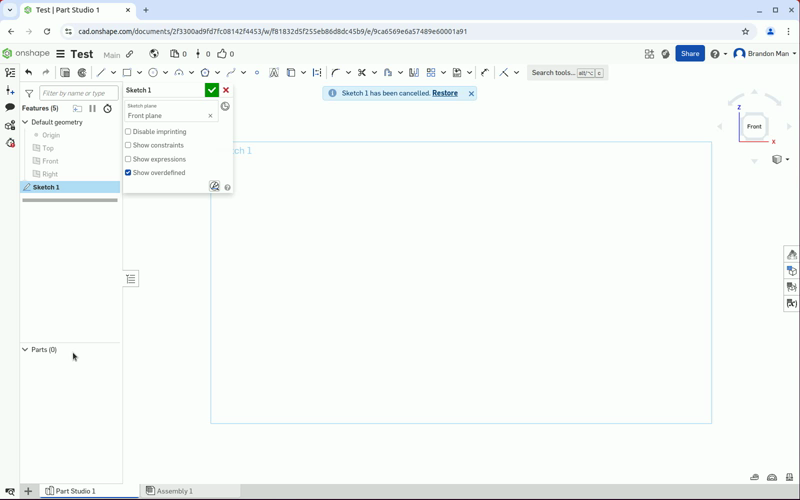
key(y)
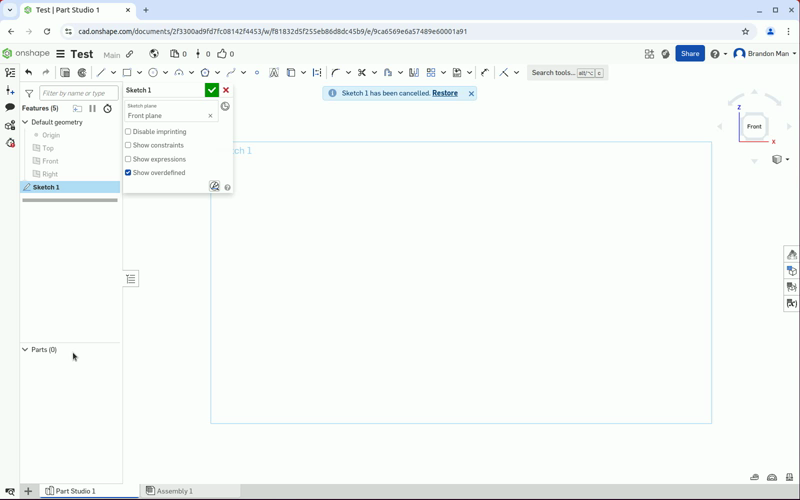
key(l)
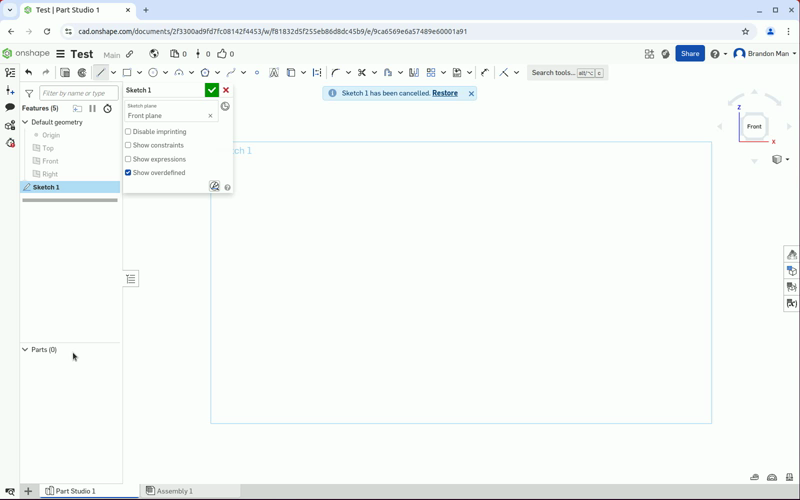
key_down(shift)
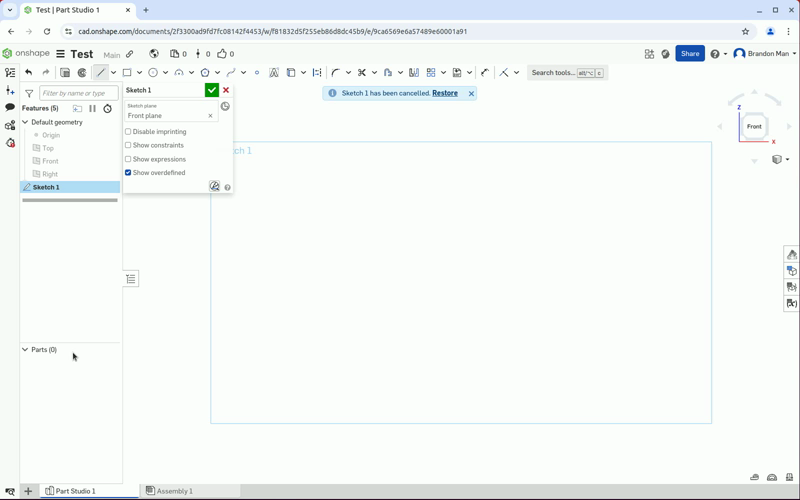
mouse_move(404, 339)
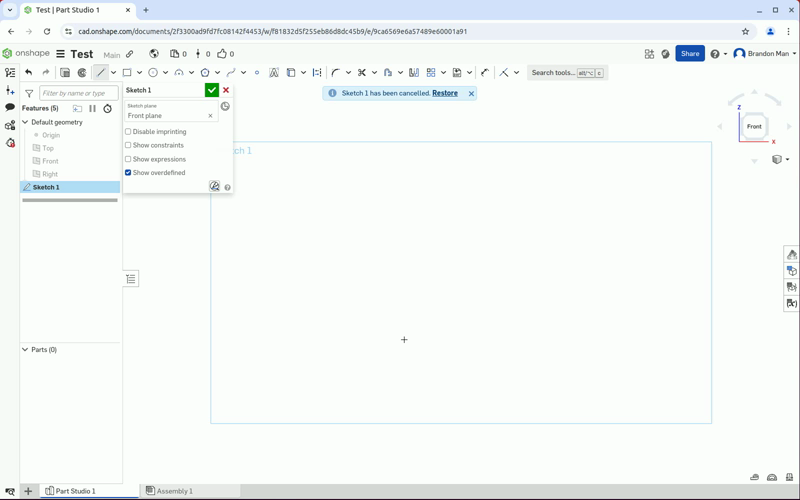
click(404, 339)
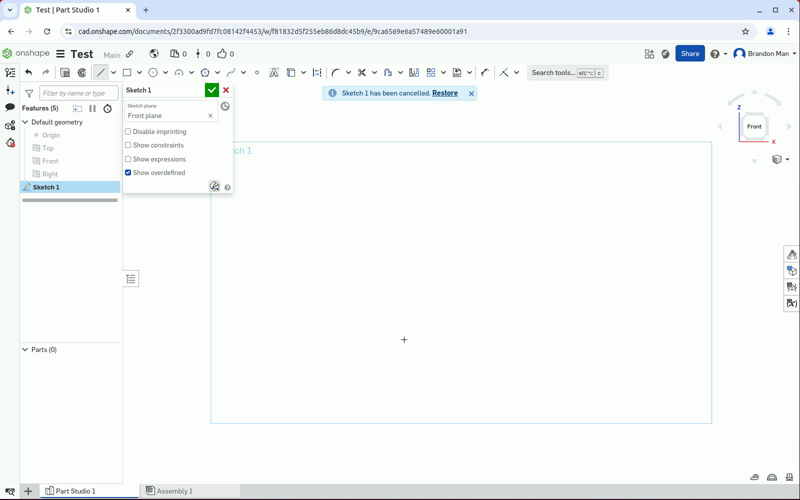
key_up(shift)
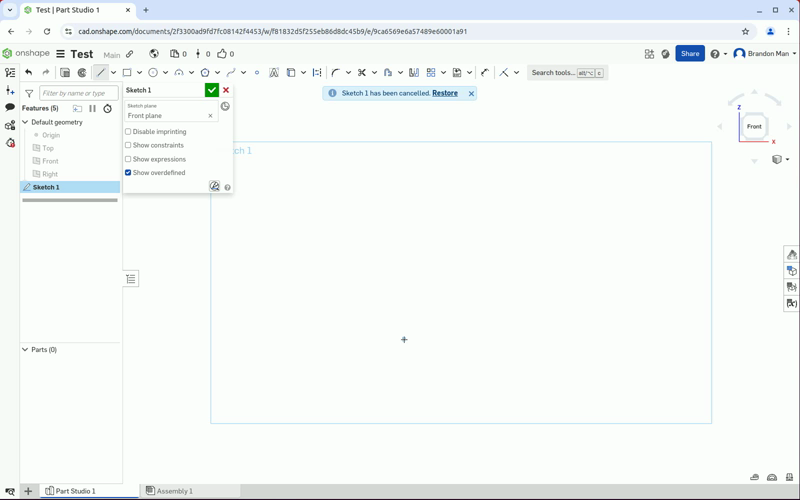
key_down(shift)
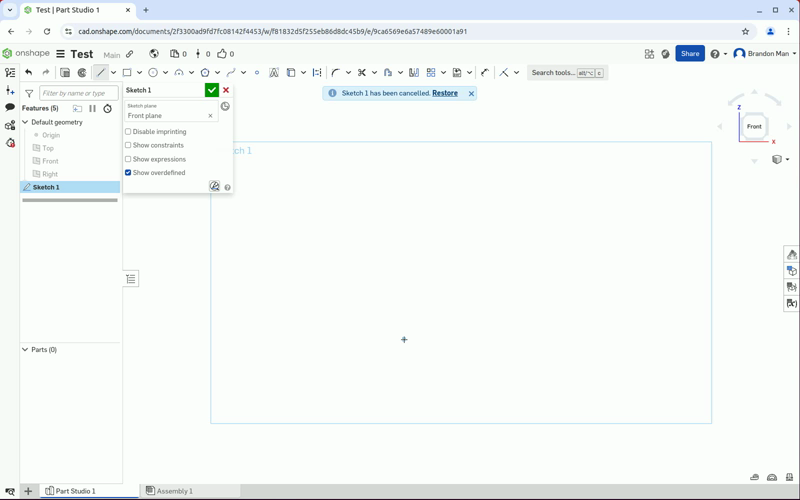
mouse_move(516, 339)
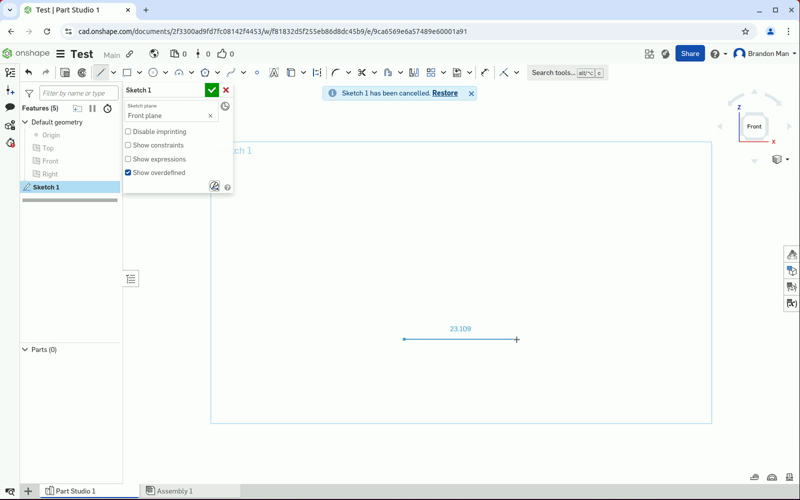
click(516, 339)
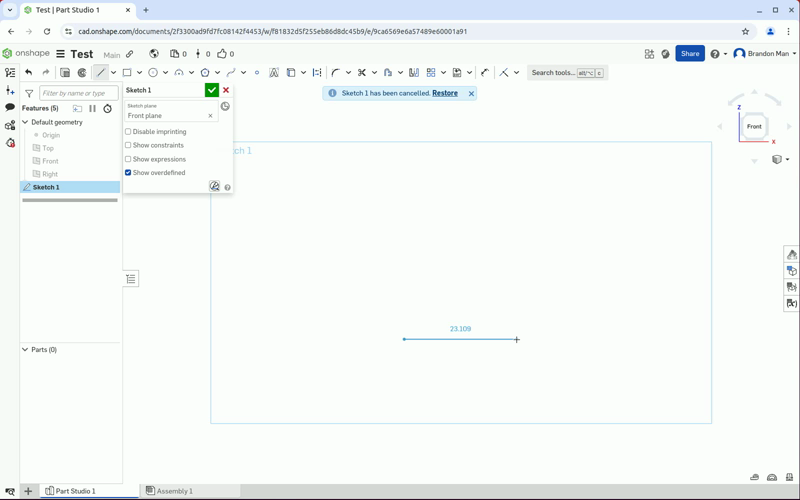
key_up(shift)
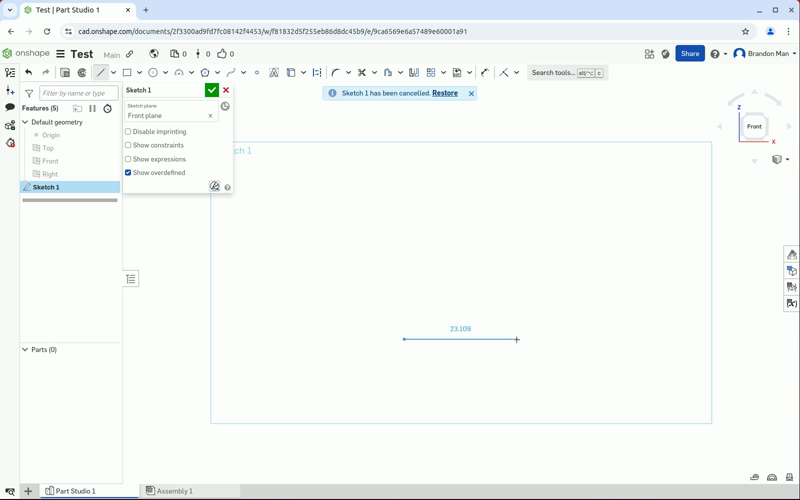
key_down(shift)
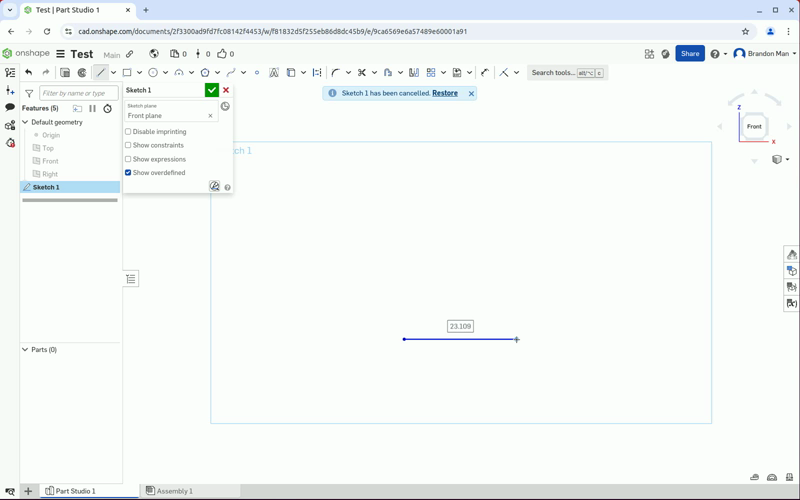
mouse_move(516, 226)
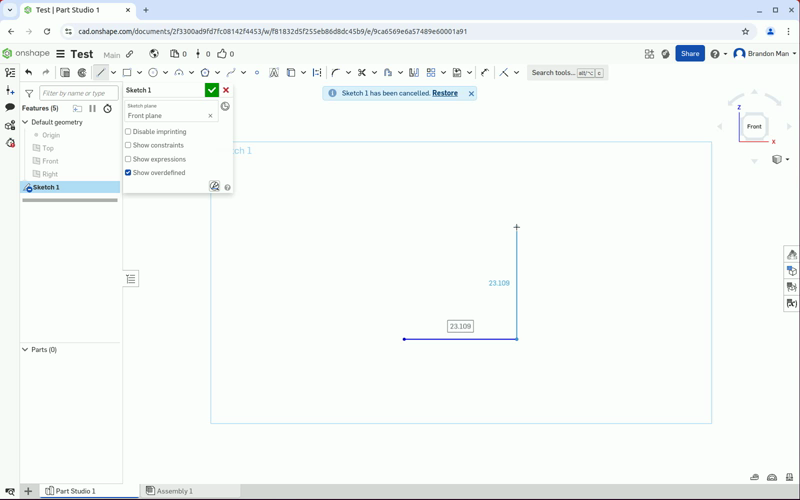
click(516, 226)
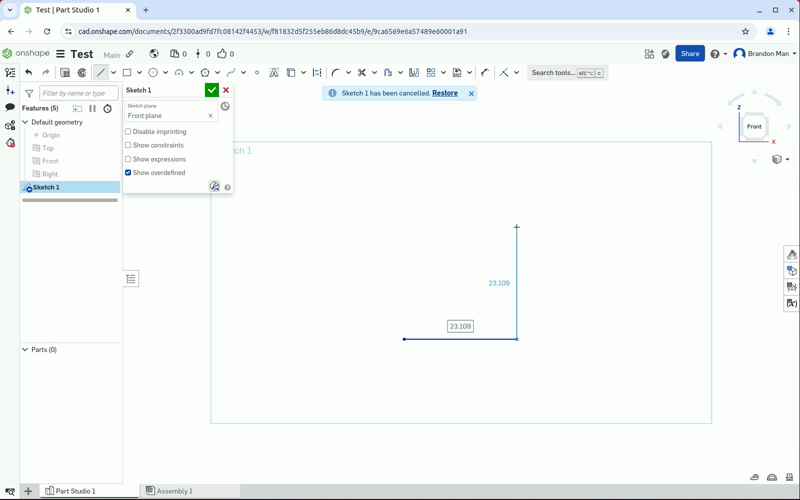
key_up(shift)
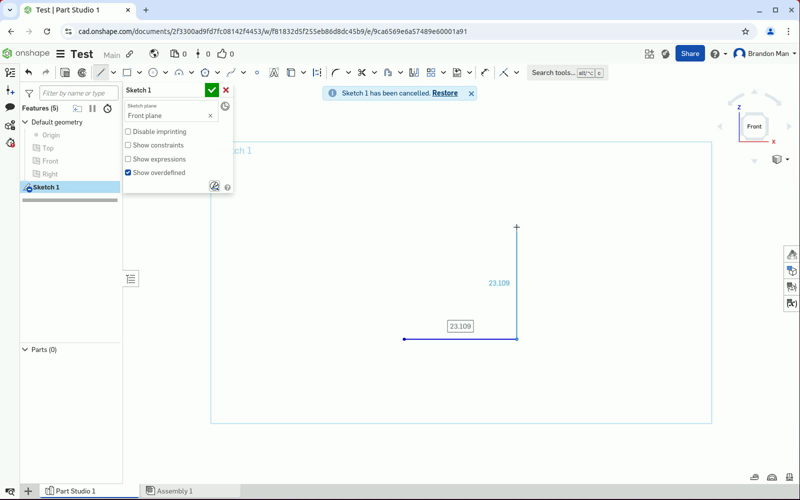
key_down(shift)
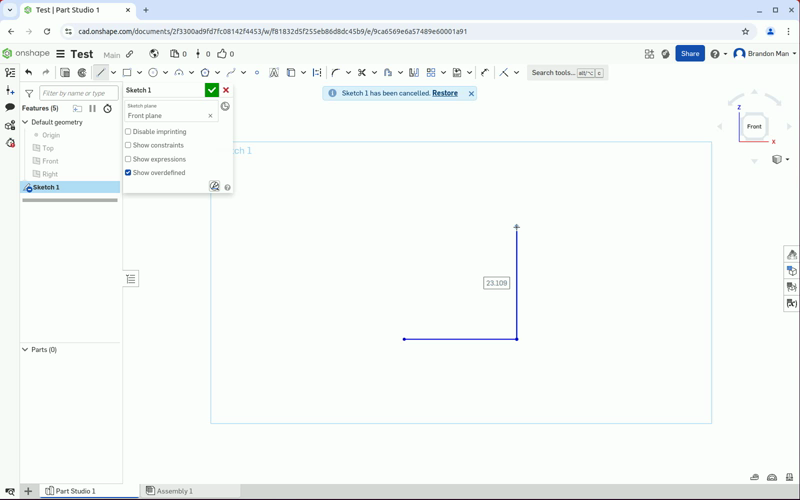
mouse_move(546, 226)
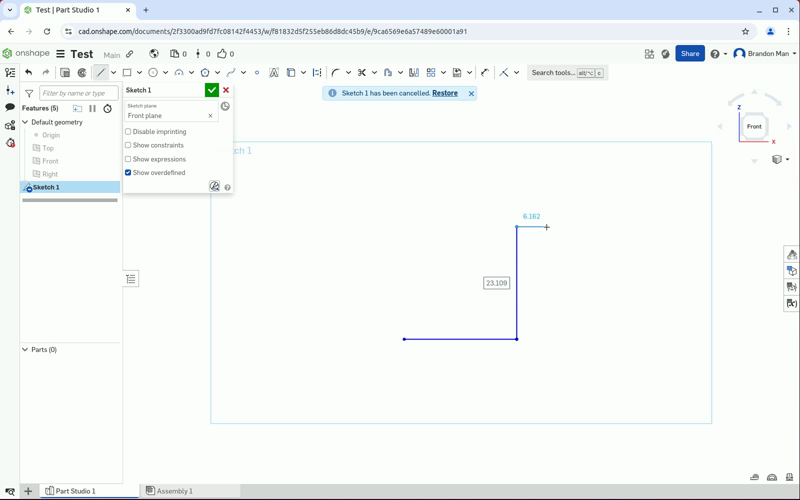
mouse_move(461, 226)
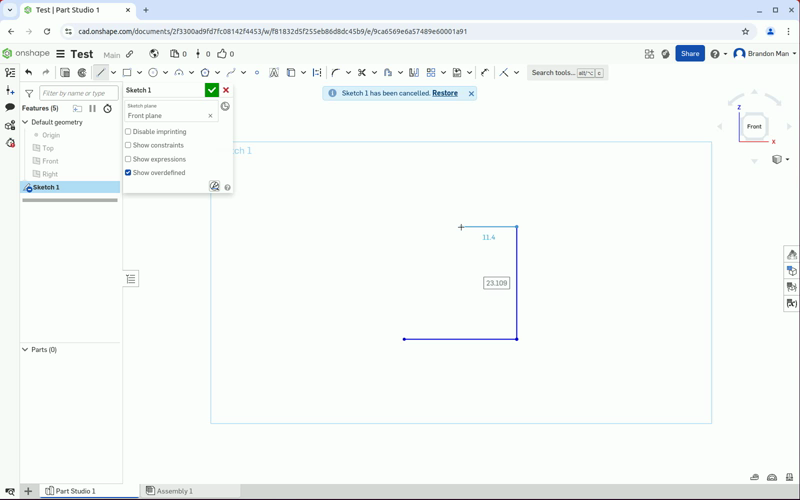
click(461, 226)
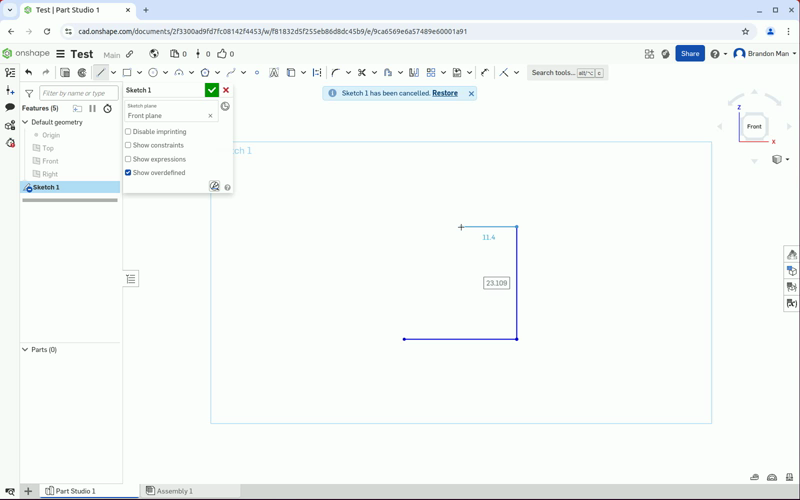
key_up(shift)
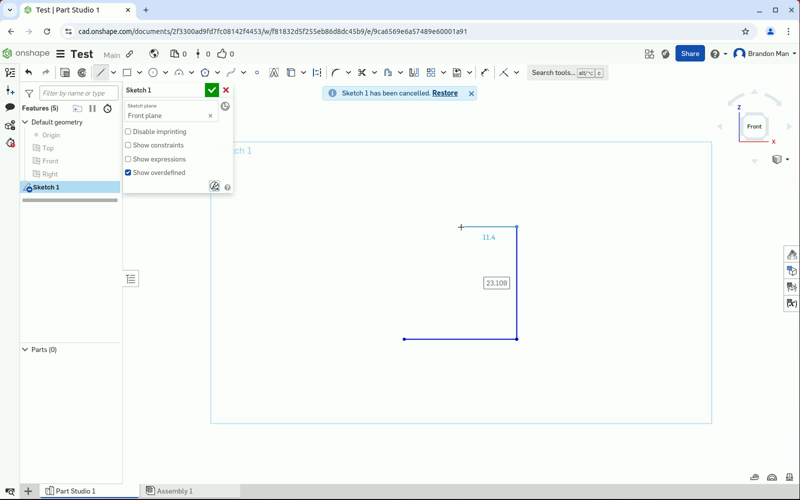
key_down(shift)
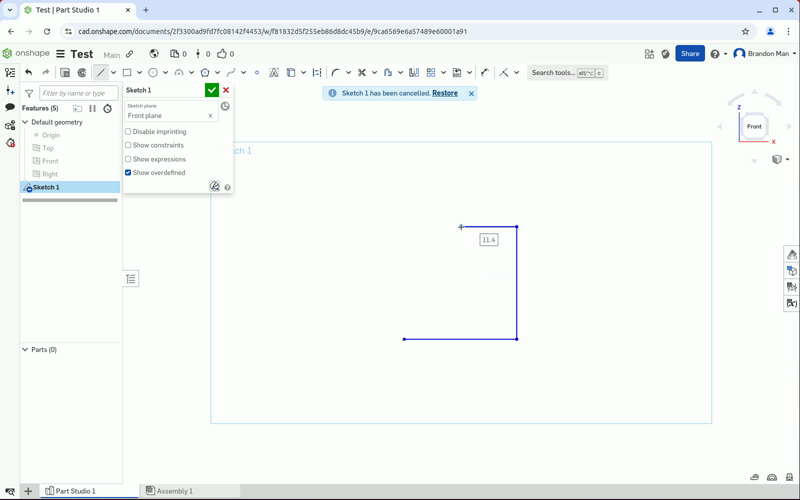
mouse_move(491, 226)
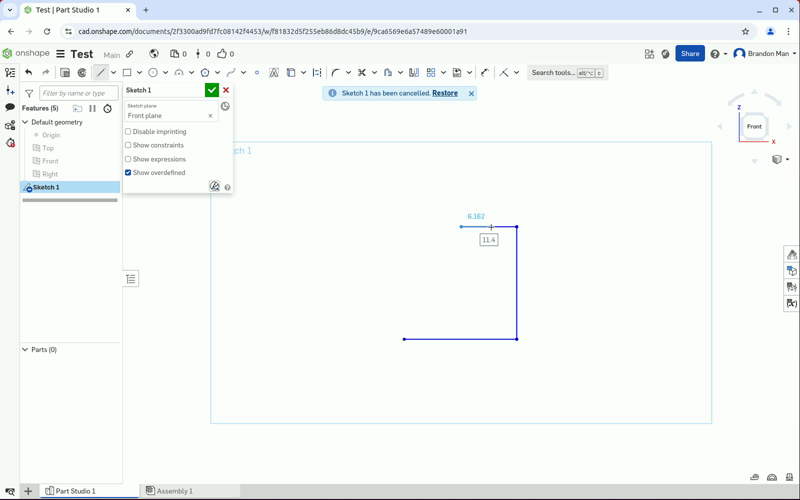
mouse_move(404, 226)
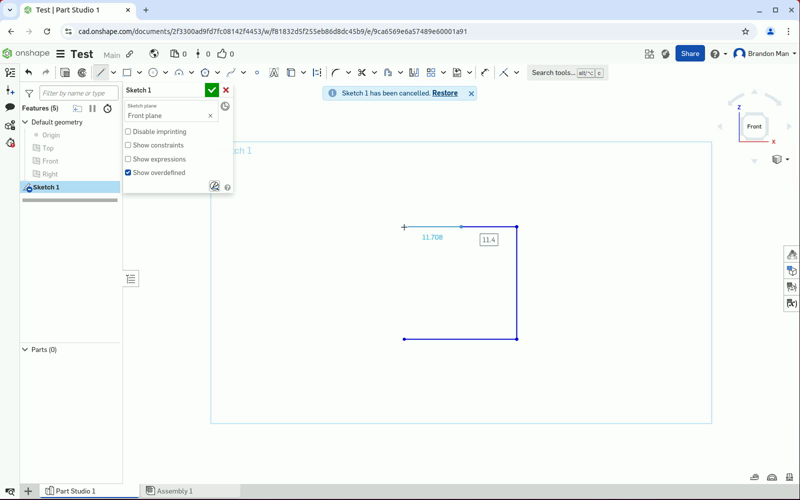
click(404, 226)
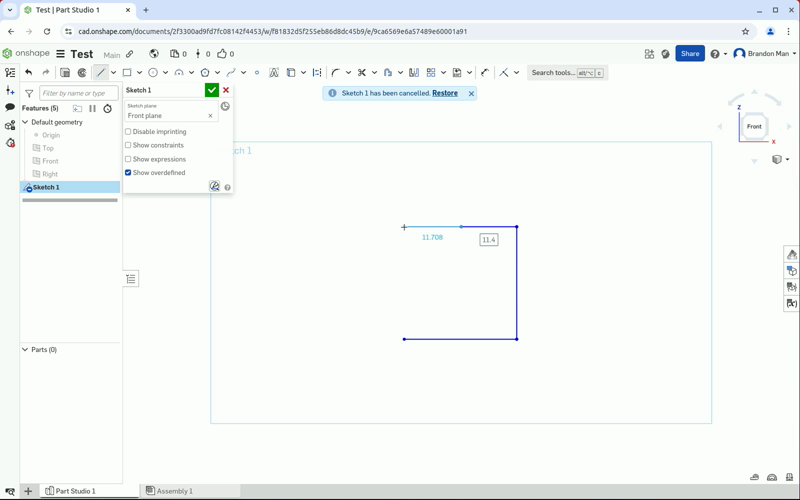
key_up(shift)
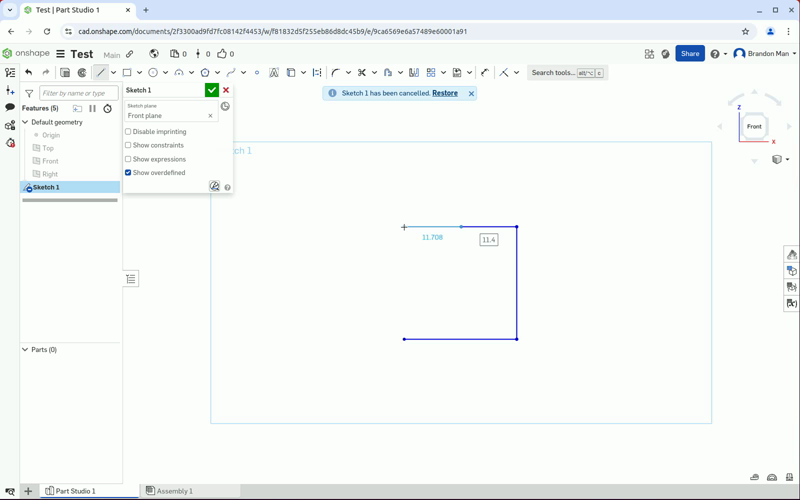
key_down(shift)
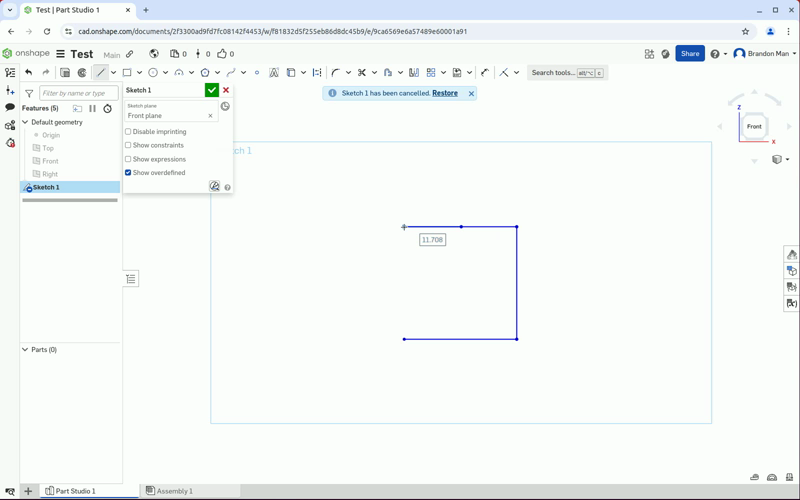
mouse_move(404, 339)
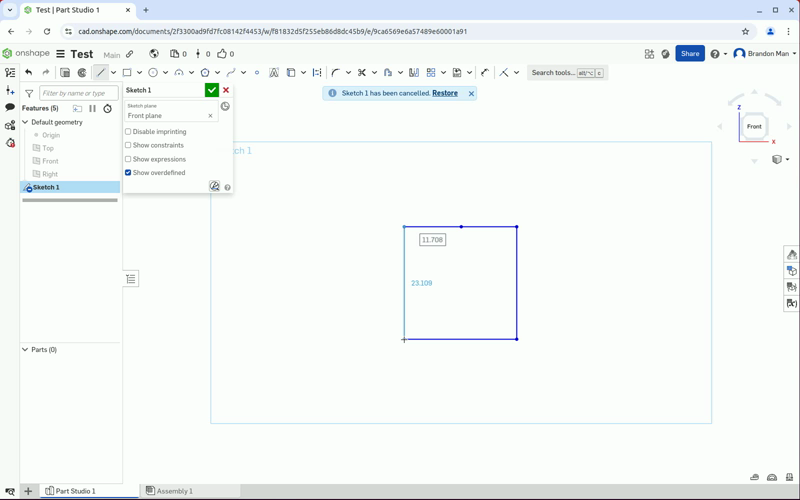
key_up(shift)
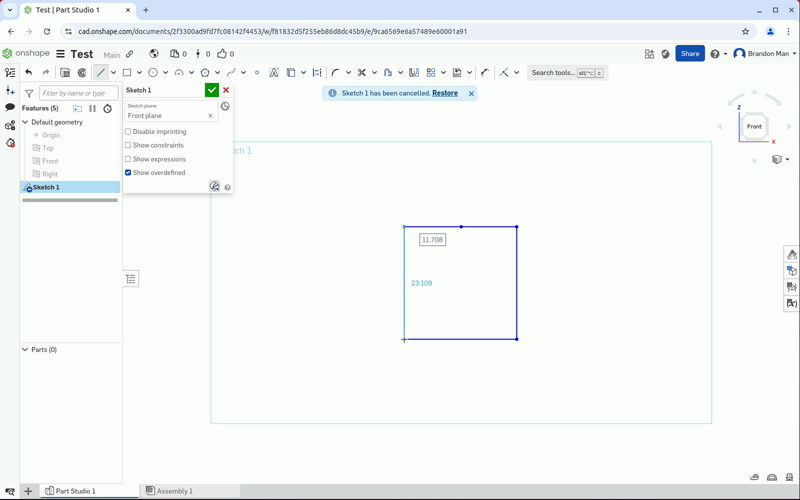
click(404, 339)
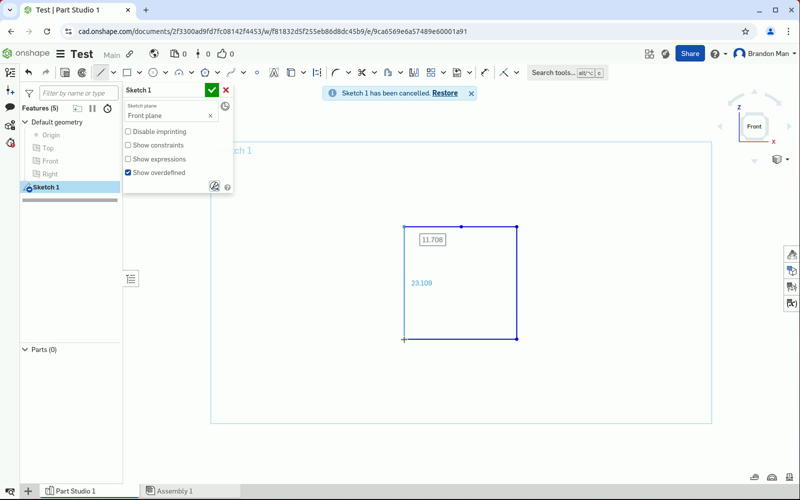
key(esc)
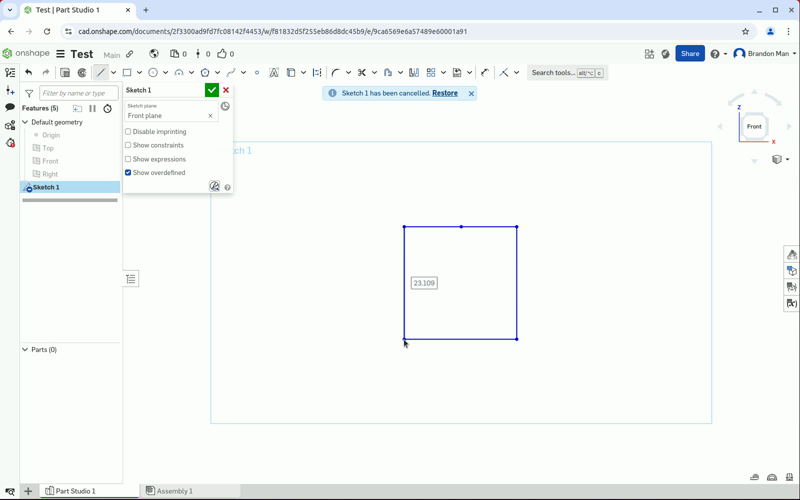
key(c)
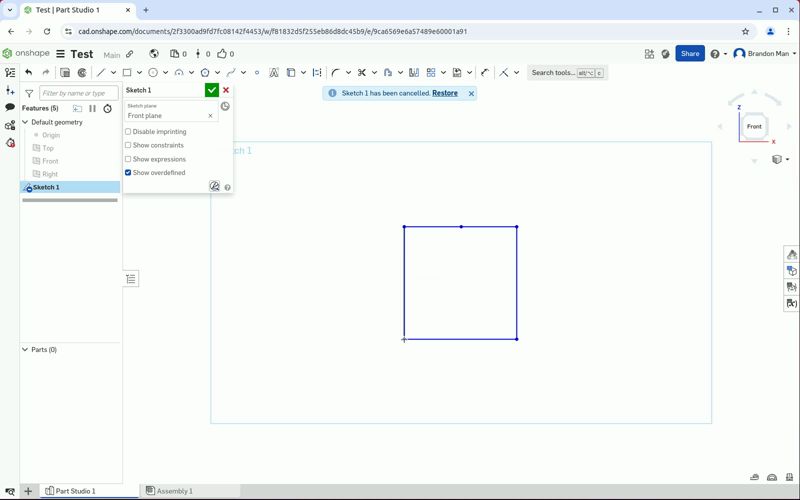
key_down(shift)
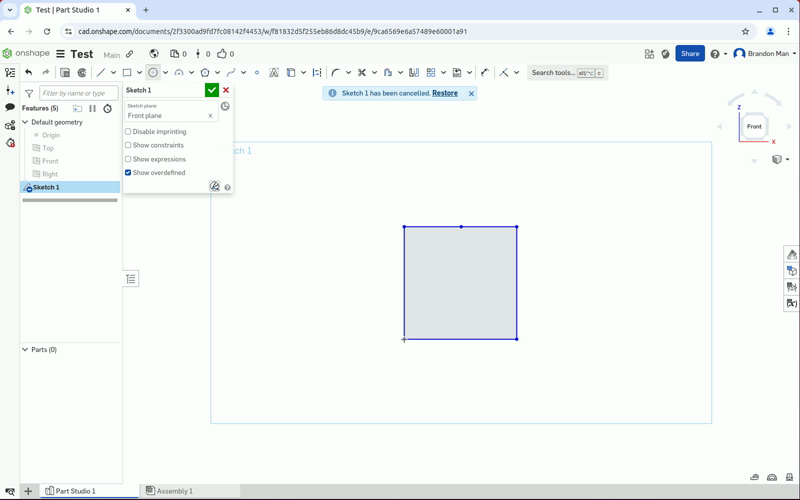
mouse_move(461, 255)
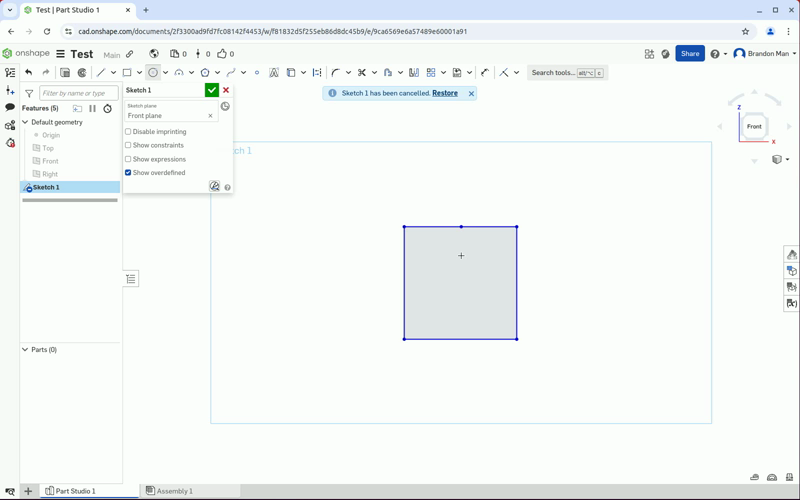
click(461, 255)
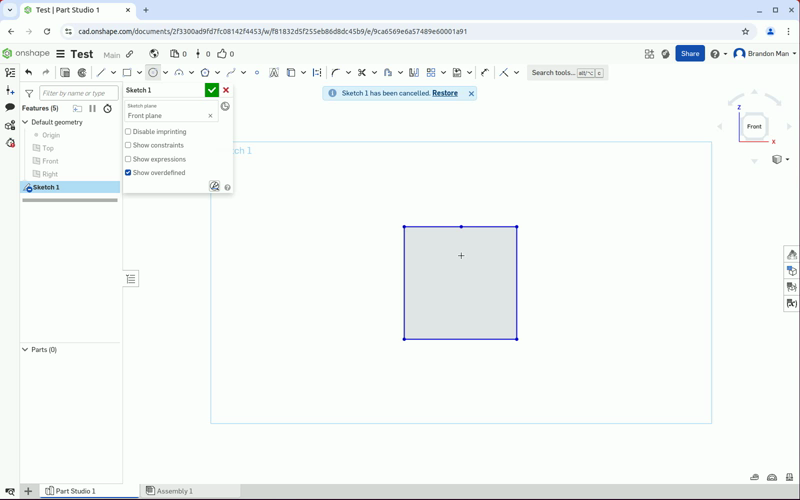
key_up(shift)
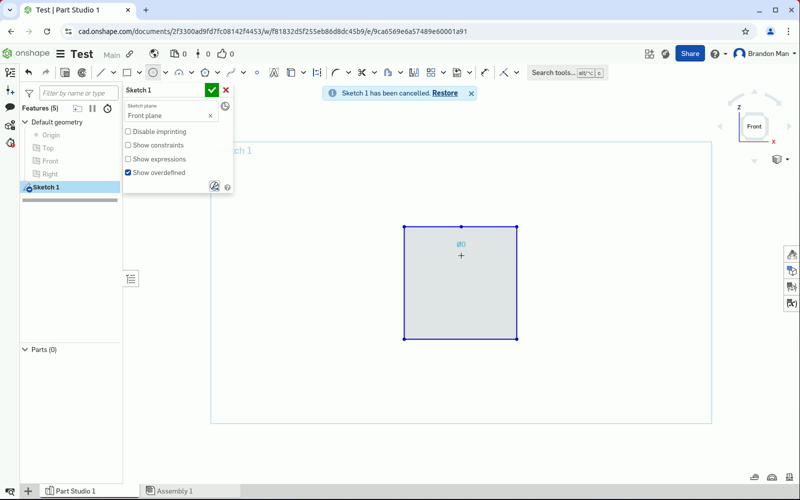
mouse_move(485, 255)
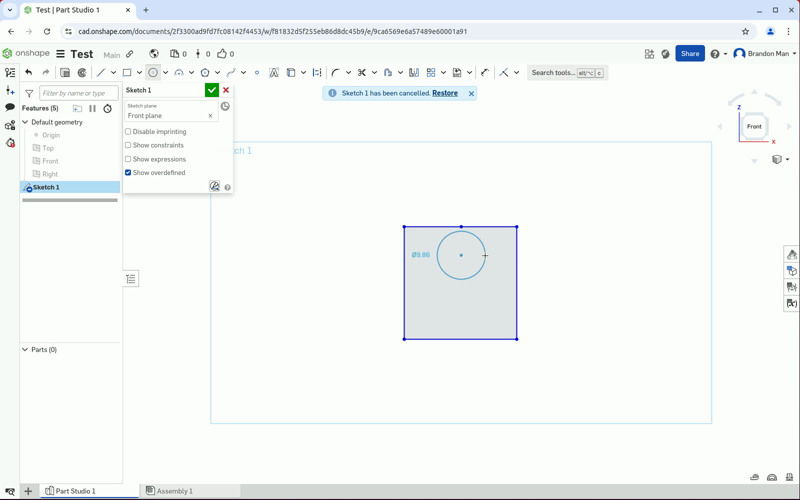
click(485, 255)
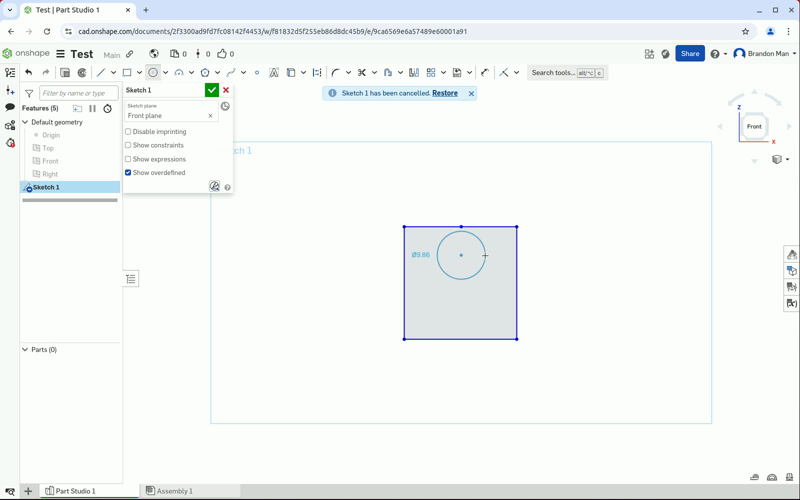
key(esc)
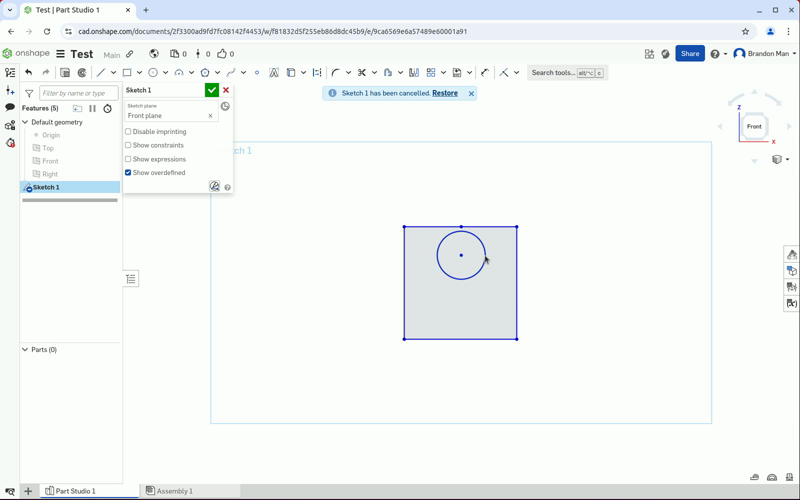
key(c)
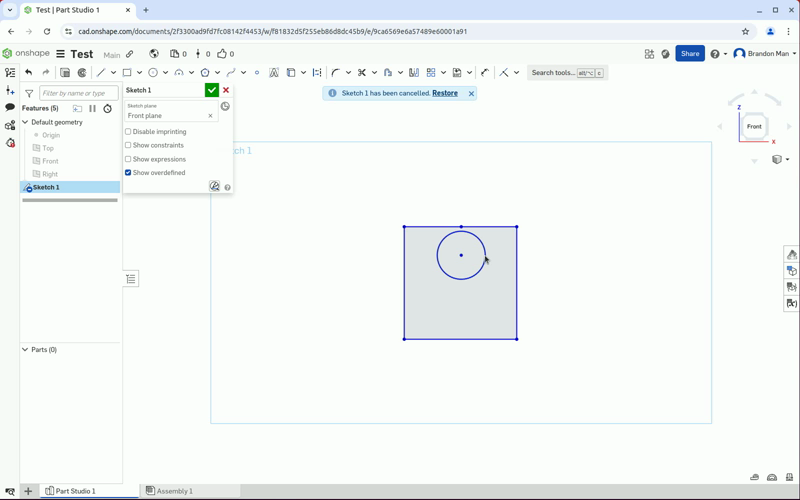
key_down(shift)
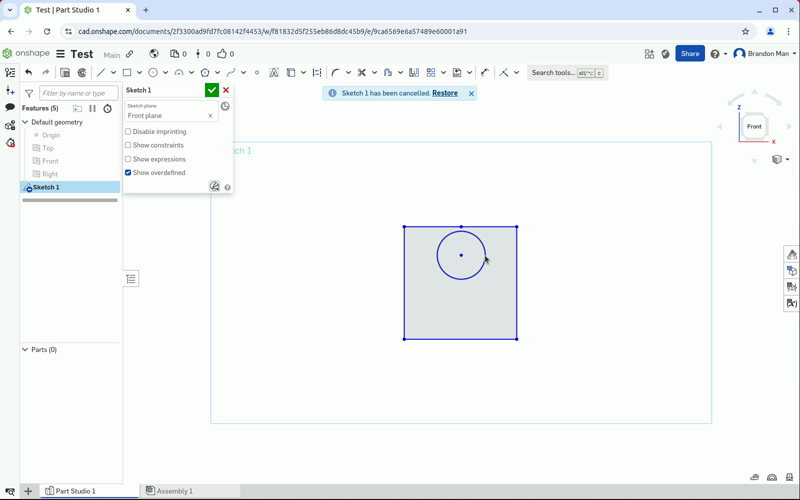
mouse_move(461, 300)
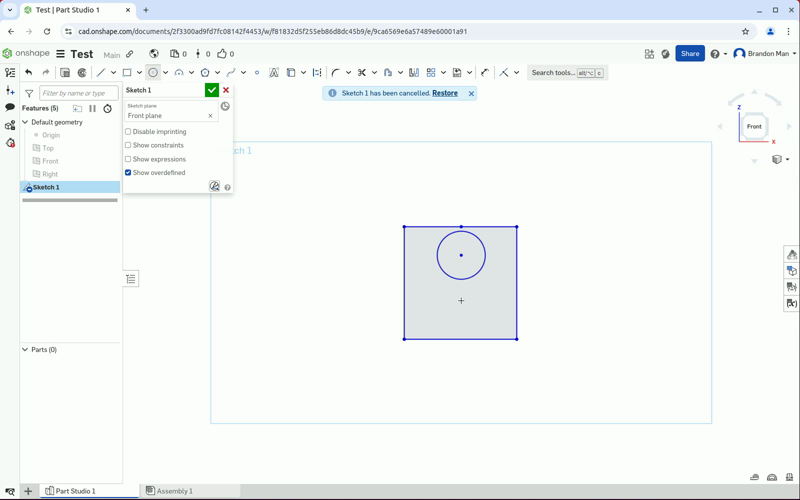
click(461, 300)
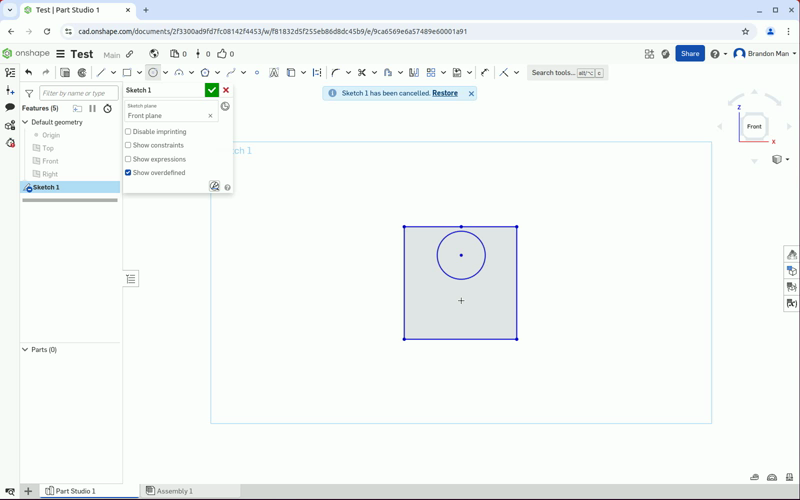
key_up(shift)
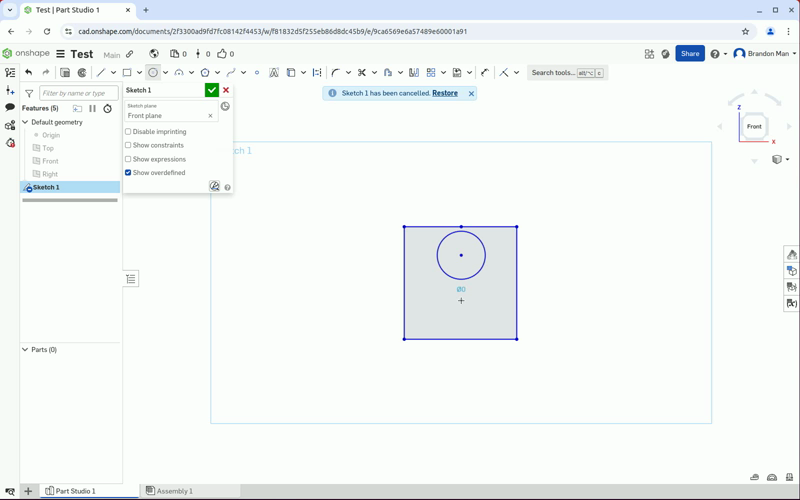
mouse_move(469, 300)
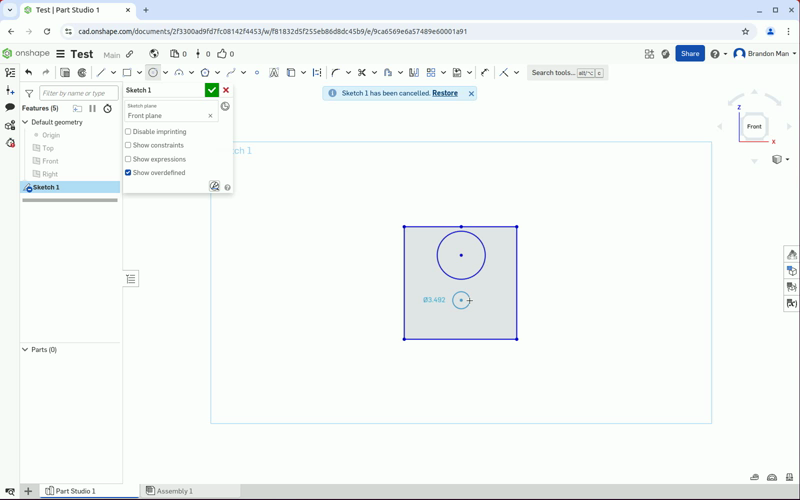
click(469, 300)
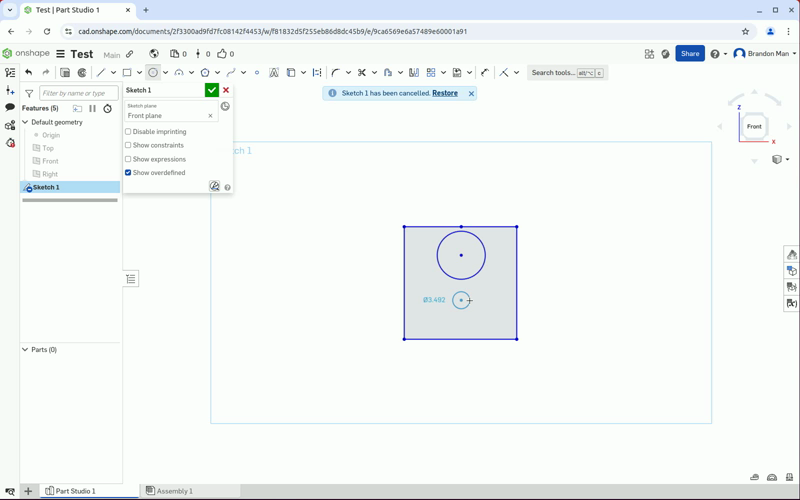
key(esc)
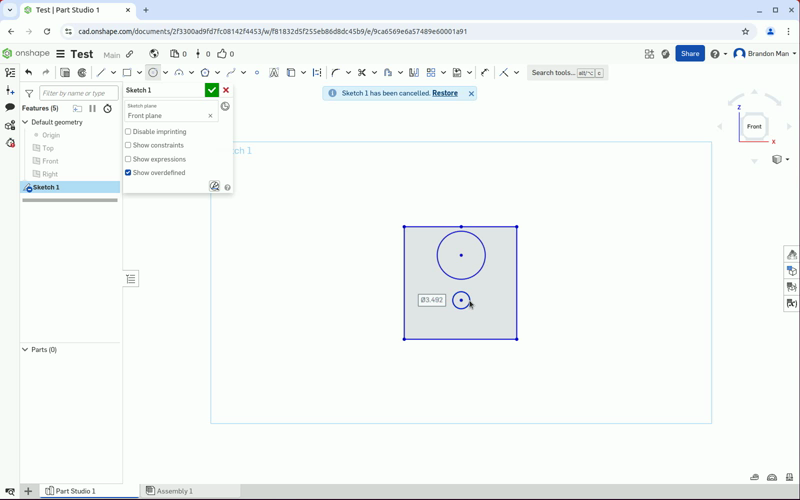
mouse_move(465, 329)
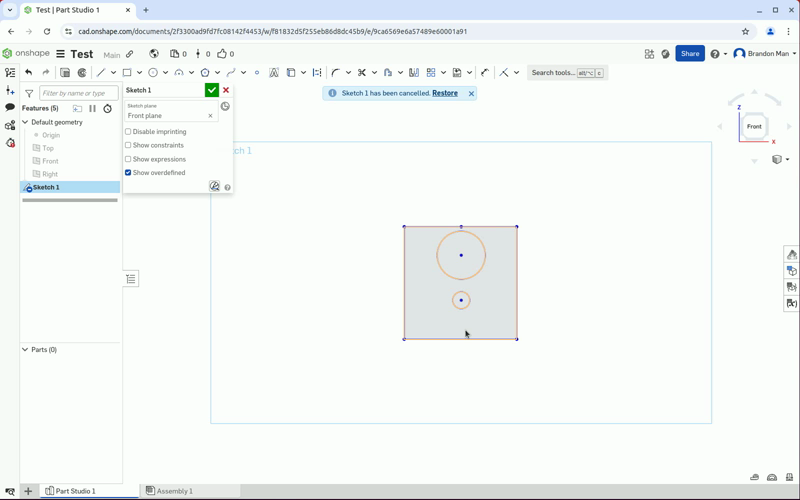
click(465, 329)
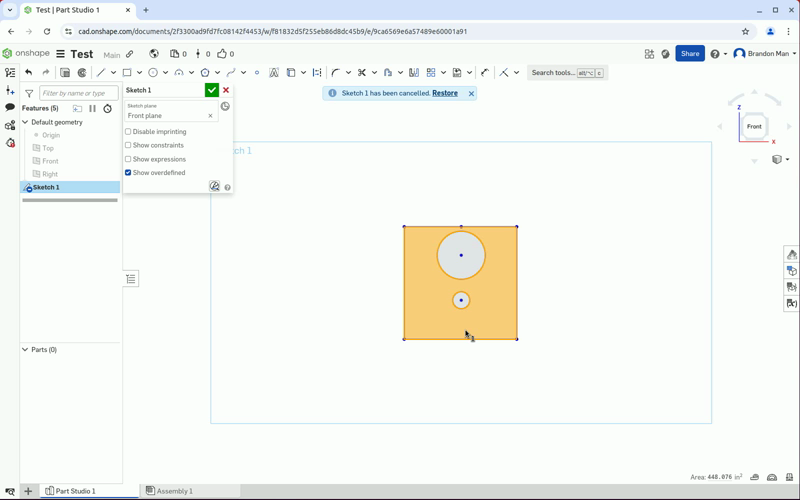
mouse_move(73, 352)
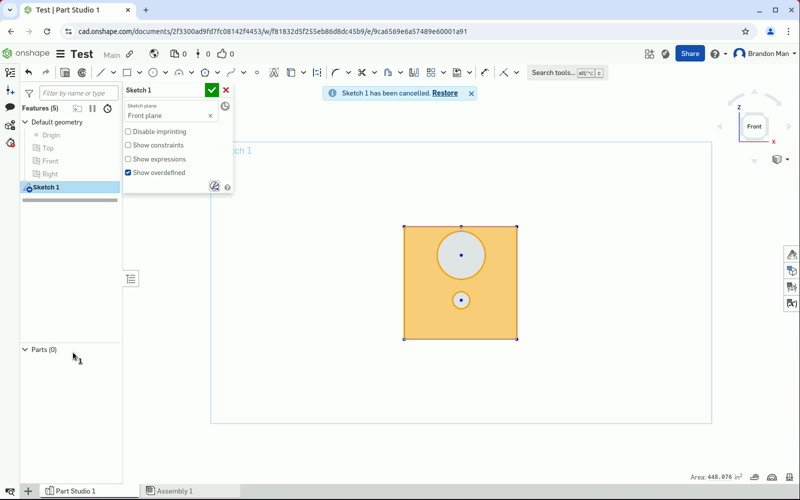
key(shift+y)
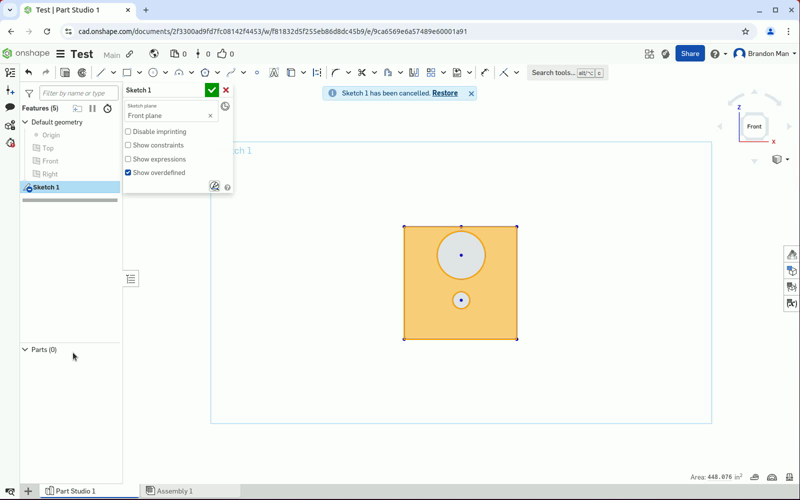
key(shift+e)
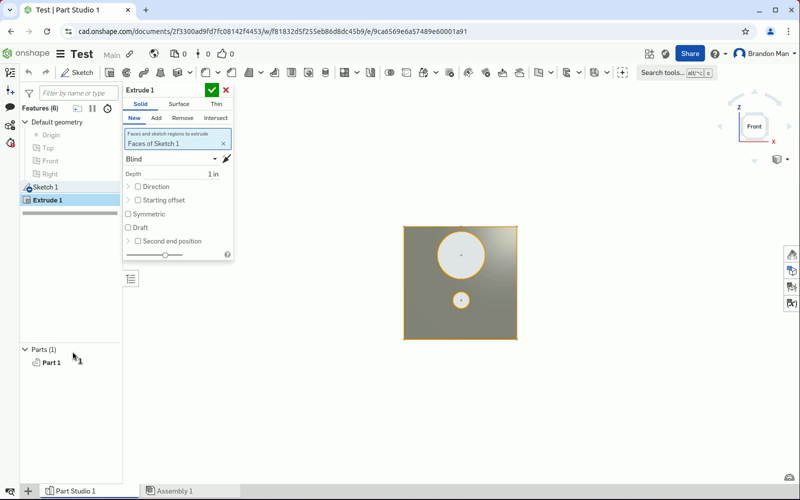
mouse_move(143, 106)
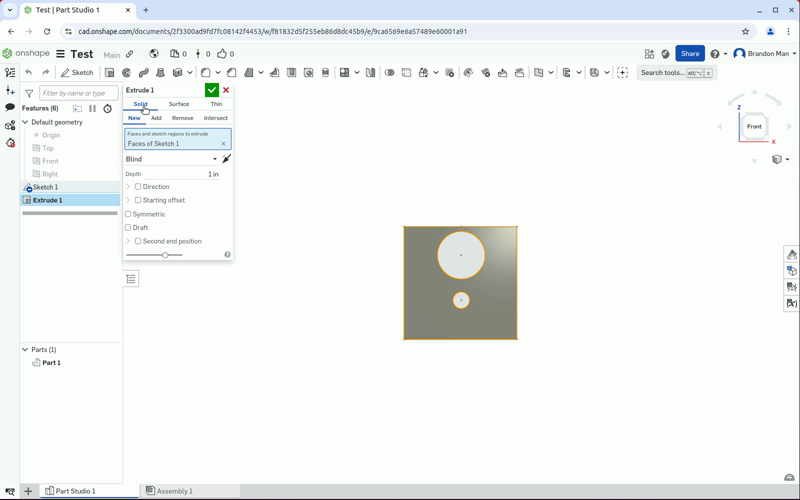
click(143, 106)
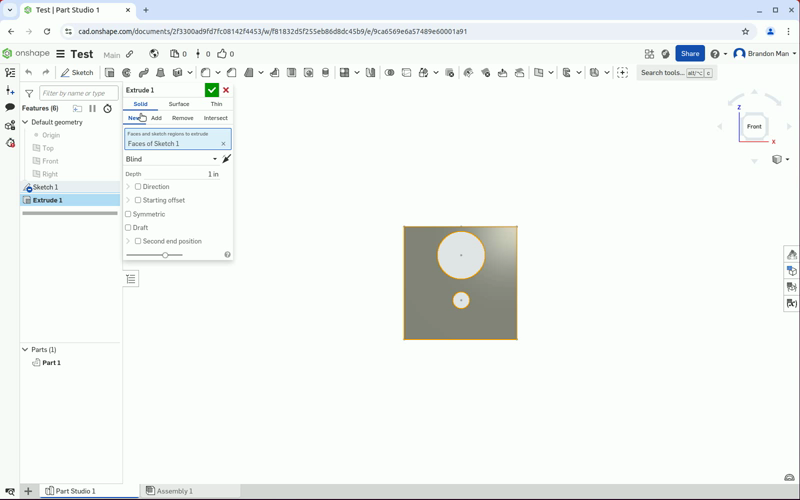
mouse_move(137, 120)
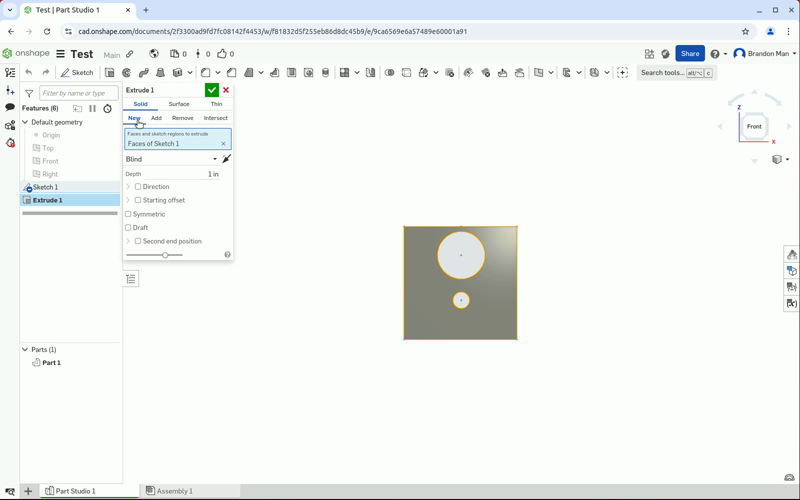
click(137, 120)
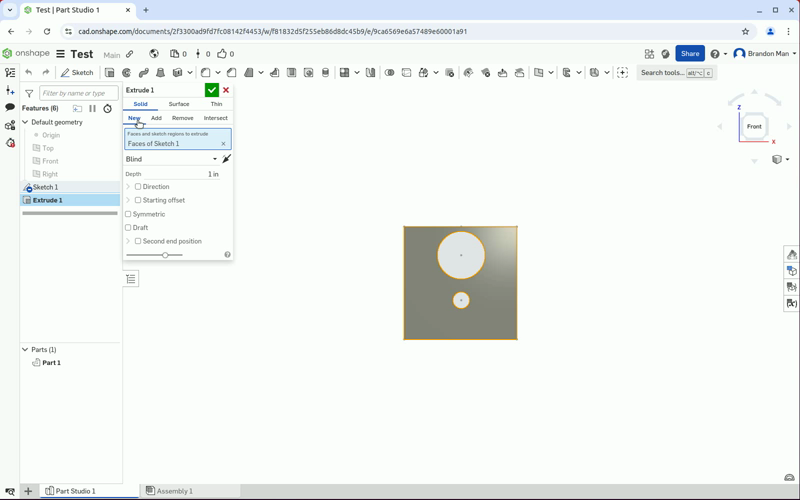
key(tab, 4)
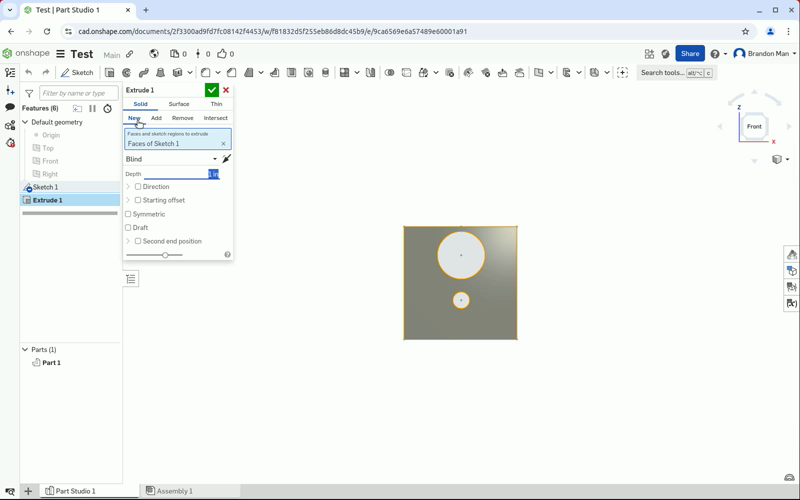
text(1.685)
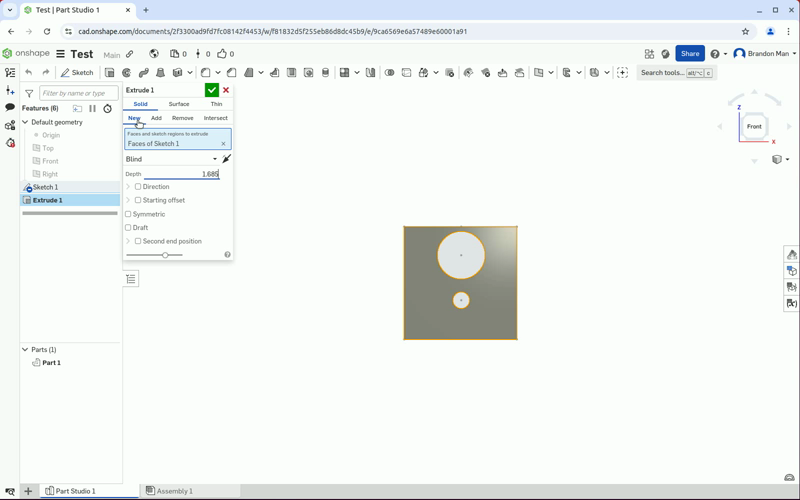
key(enter)
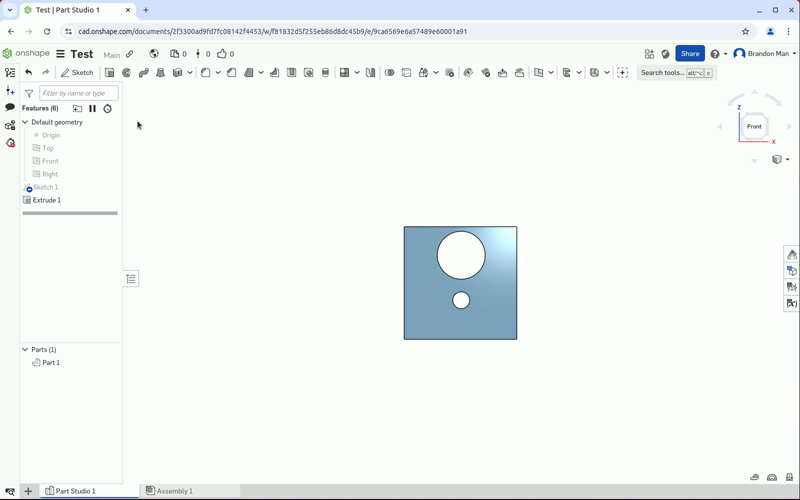
key(shift+h)
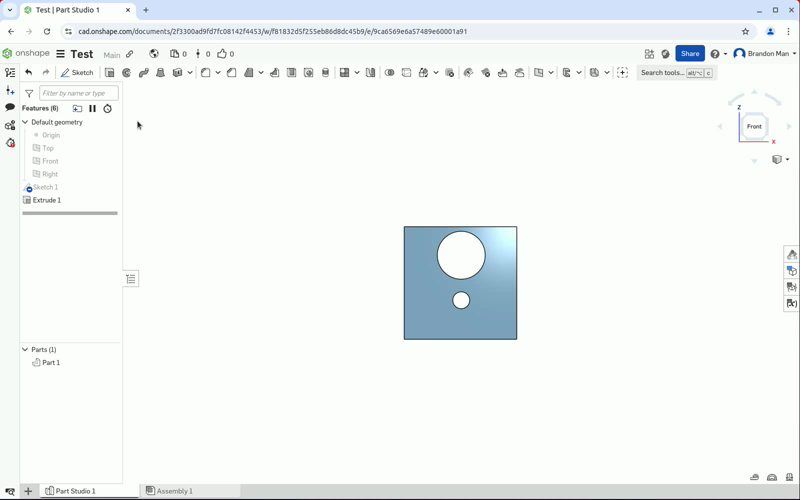
key(shift+h)
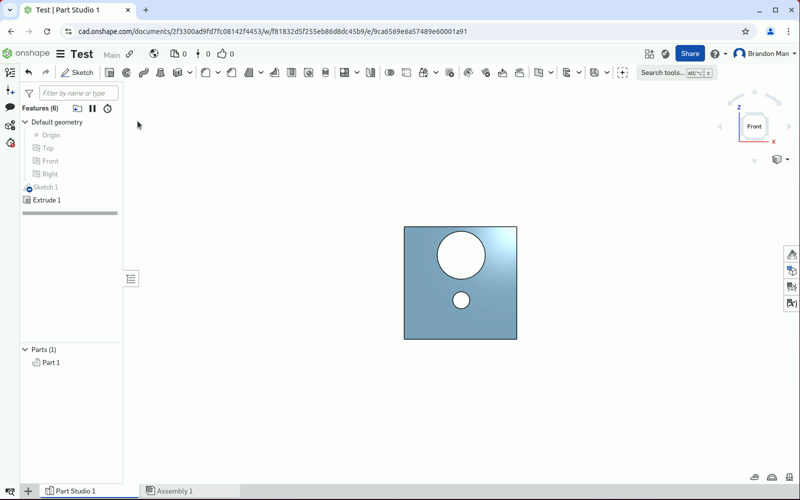
mouse_move(73, 189)
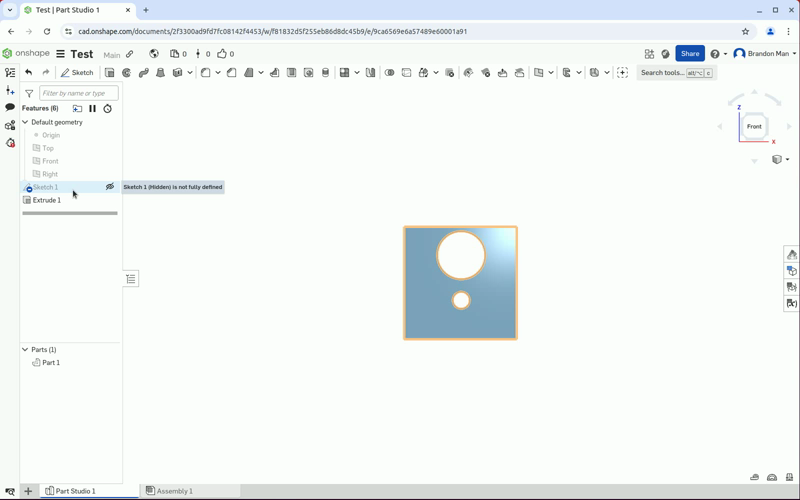
click(73, 189)
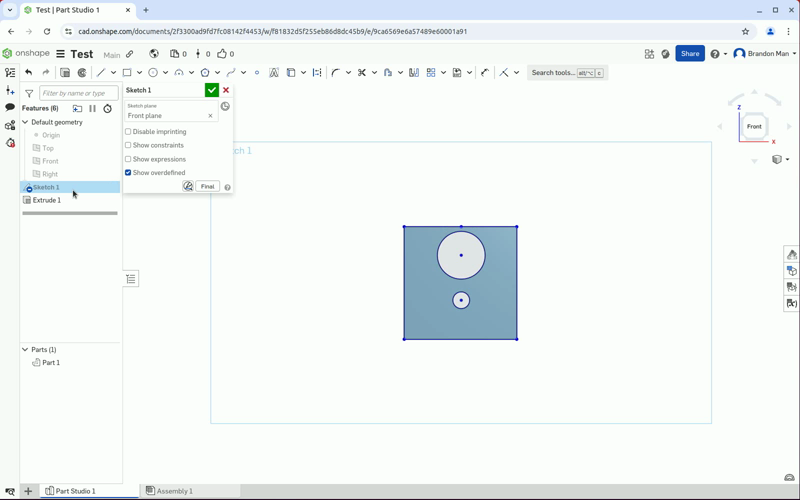
mouse_move(229, 92)
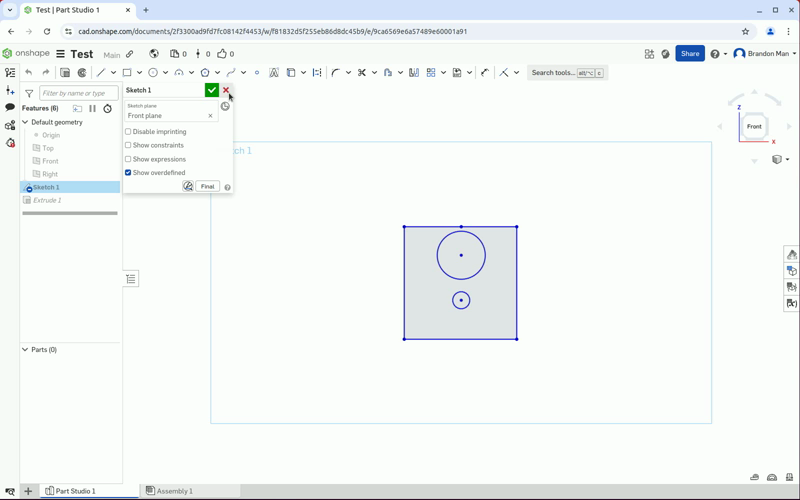
click(229, 92)
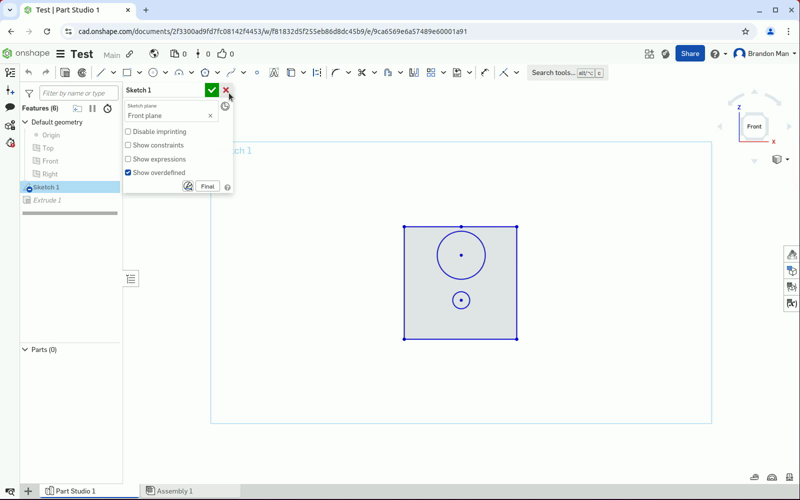
key(shift+s)
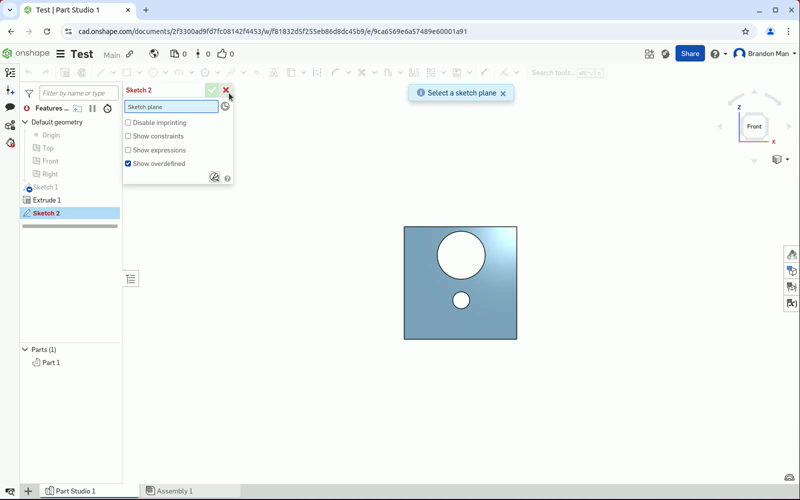
mouse_move(73, 163)
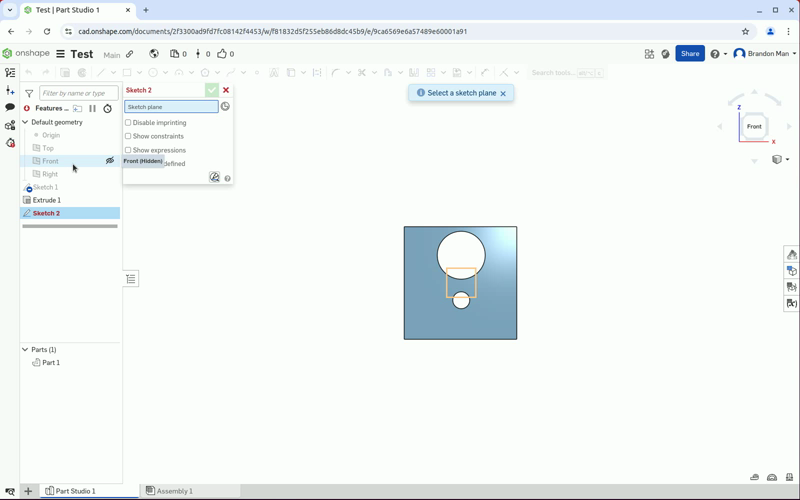
click(73, 163)
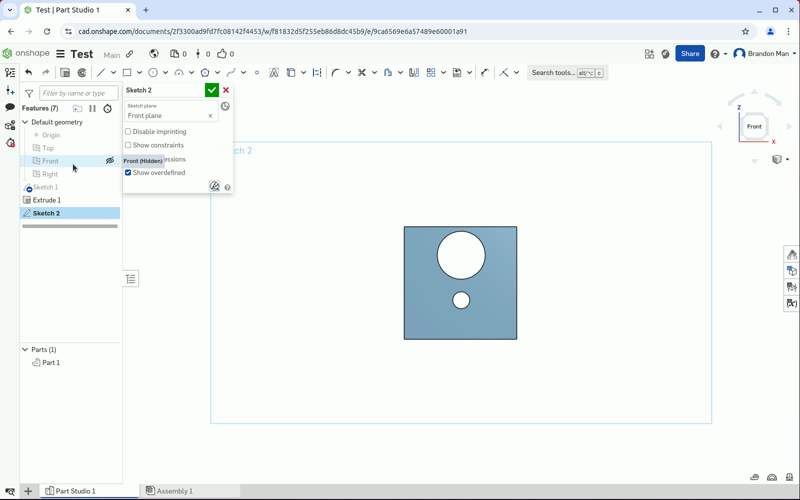
mouse_move(73, 352)
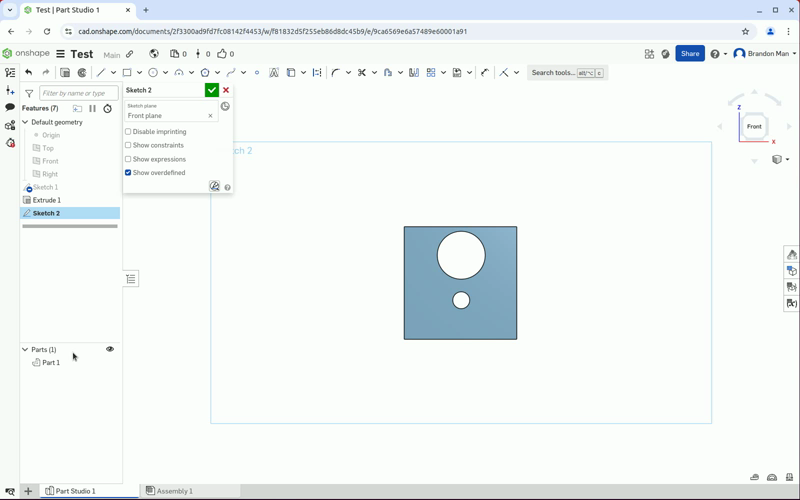
key(y)
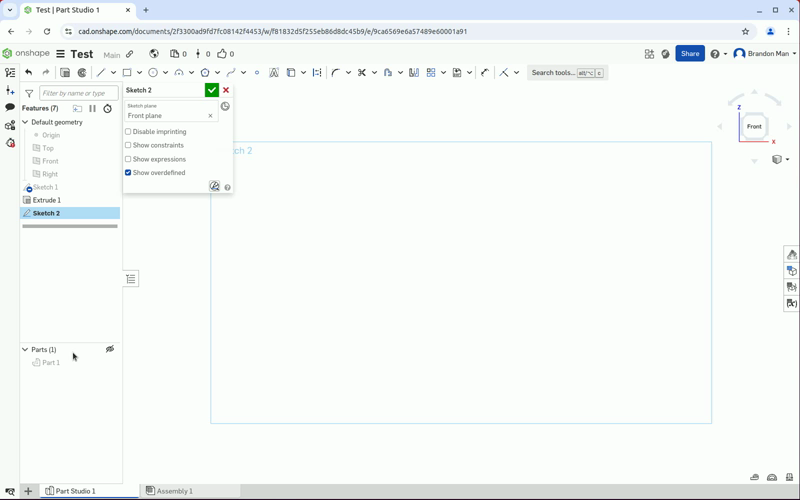
key(l)
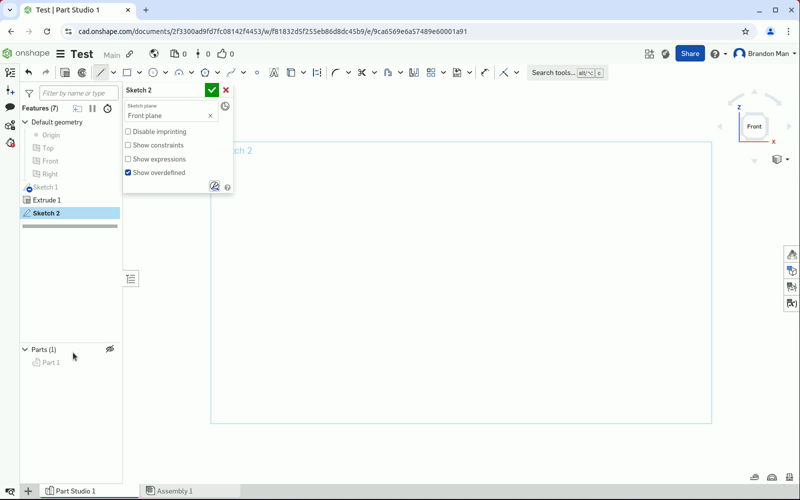
key_down(shift)
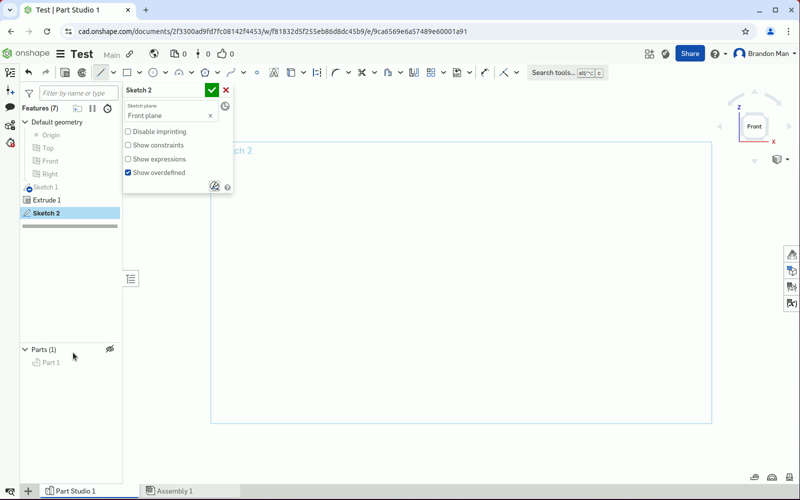
mouse_move(404, 226)
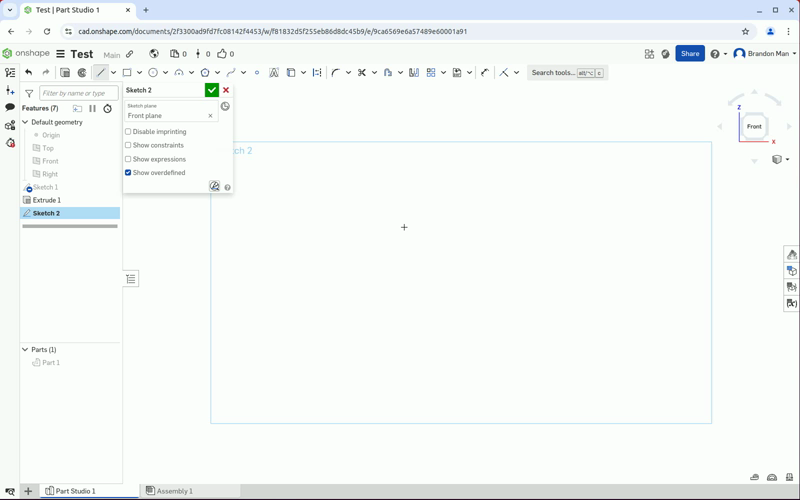
click(404, 226)
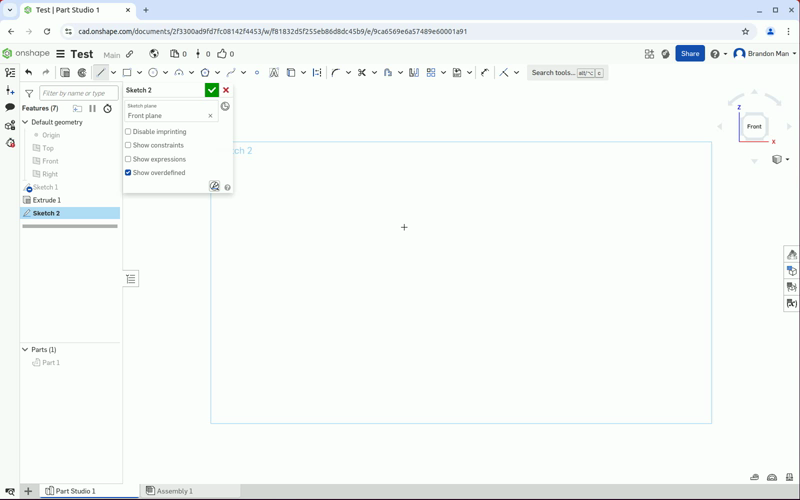
key_up(shift)
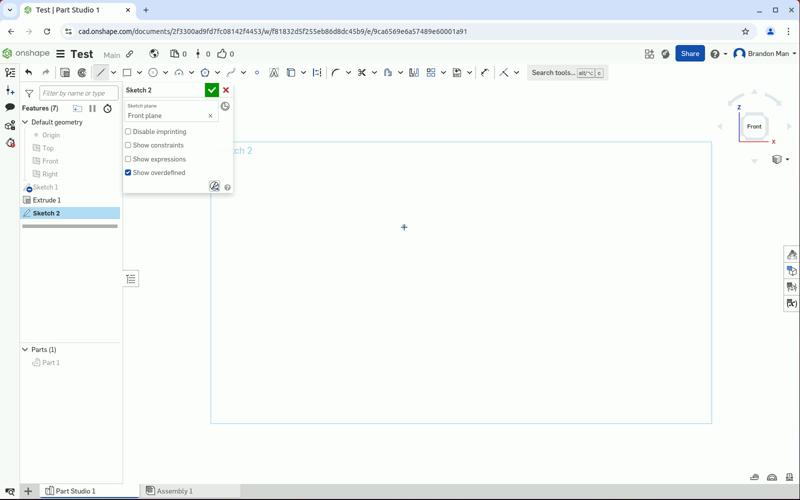
key_down(shift)
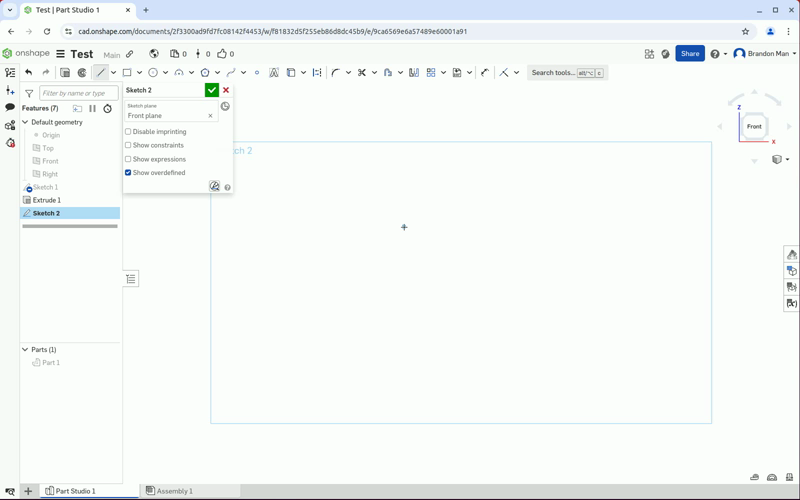
mouse_move(434, 226)
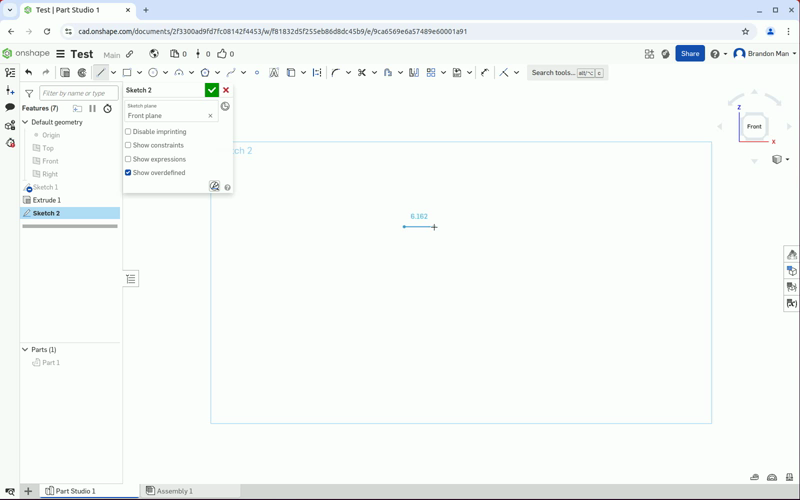
mouse_move(461, 226)
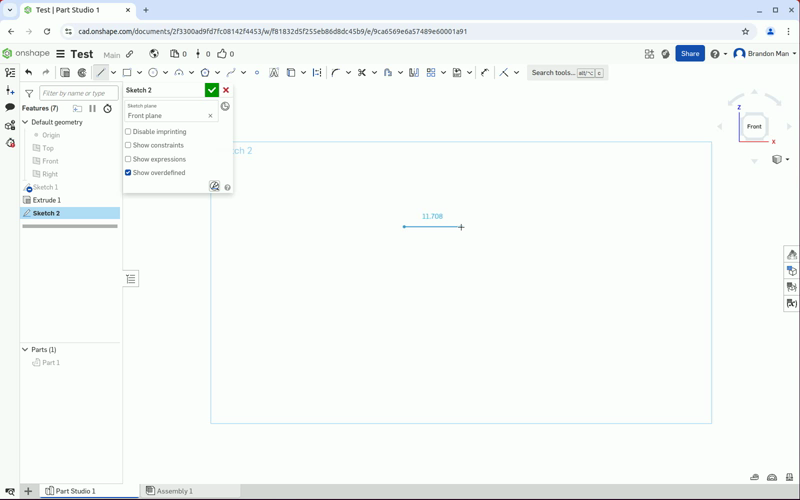
click(461, 226)
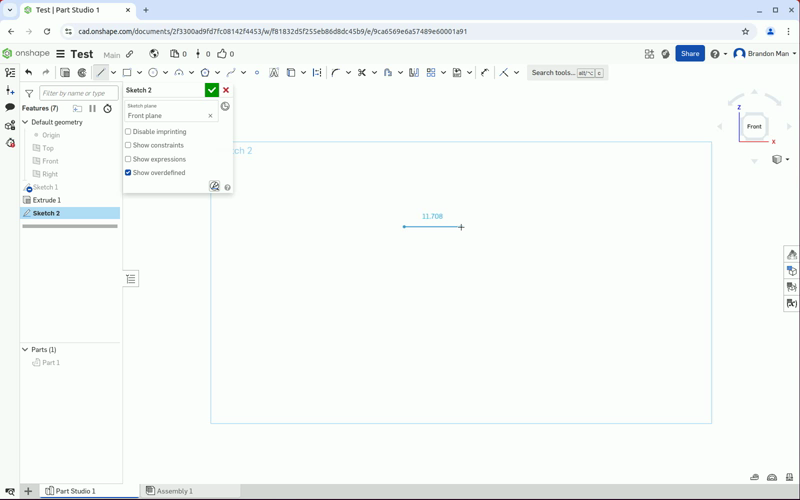
key_up(shift)
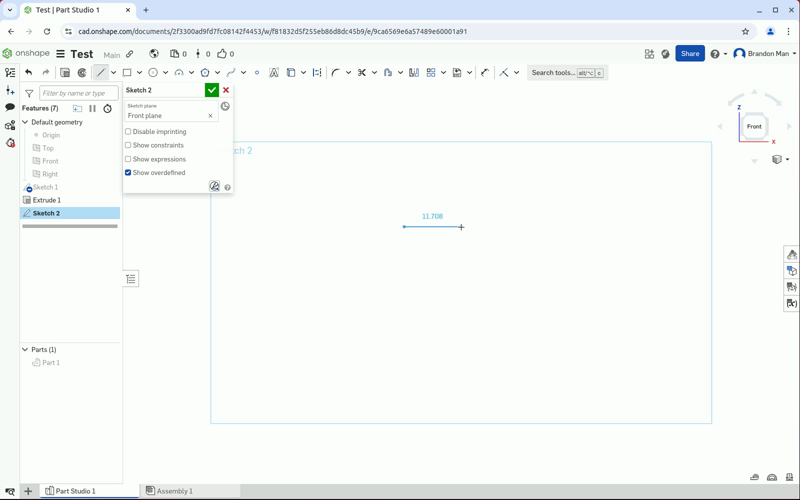
key_down(shift)
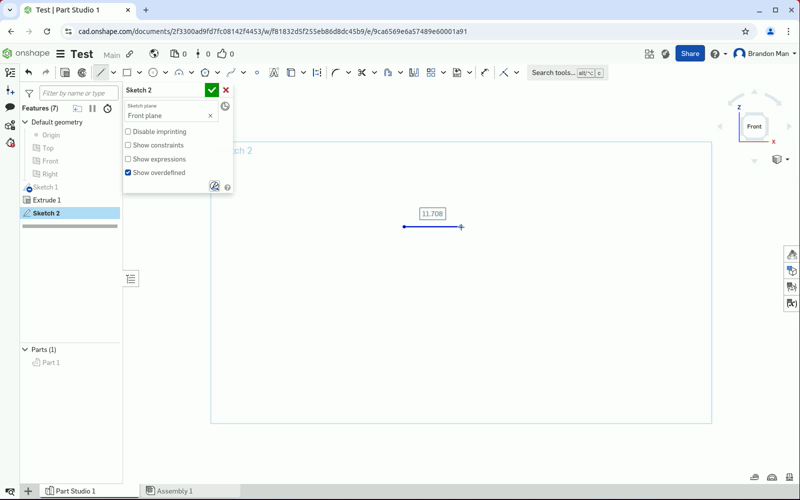
mouse_move(491, 226)
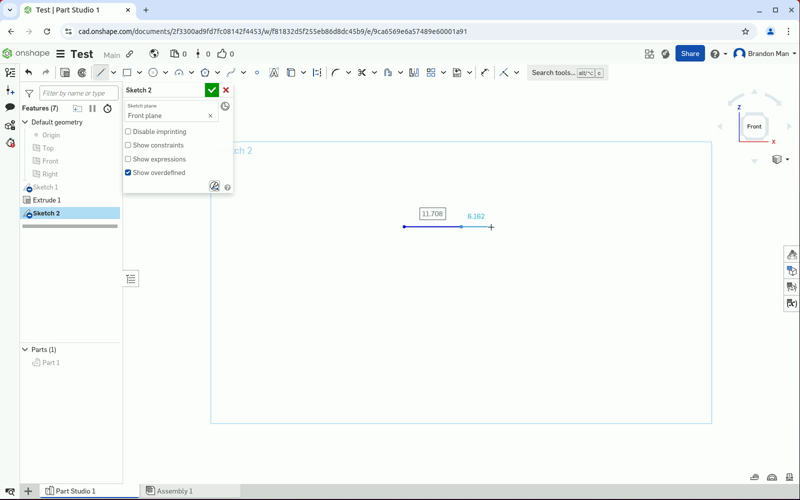
mouse_move(461, 183)
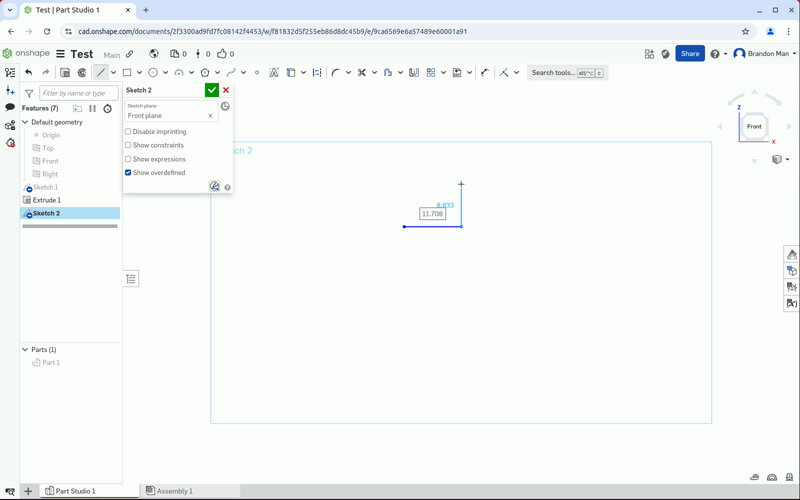
click(461, 183)
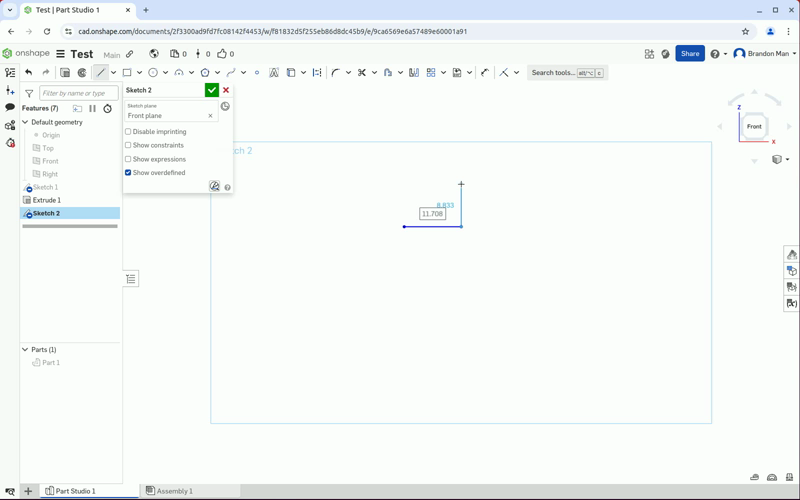
key_up(shift)
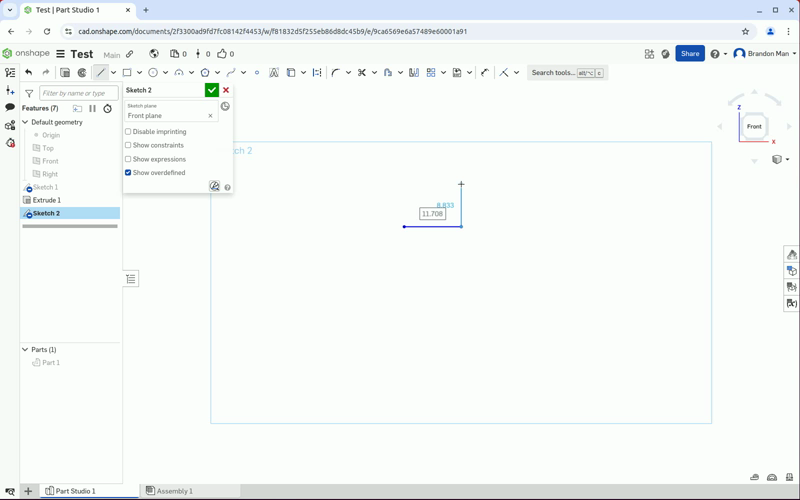
key_down(shift)
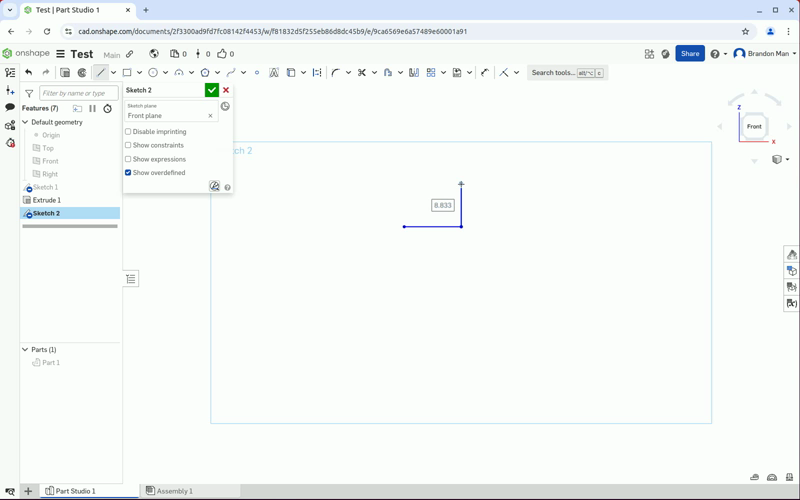
mouse_move(404, 226)
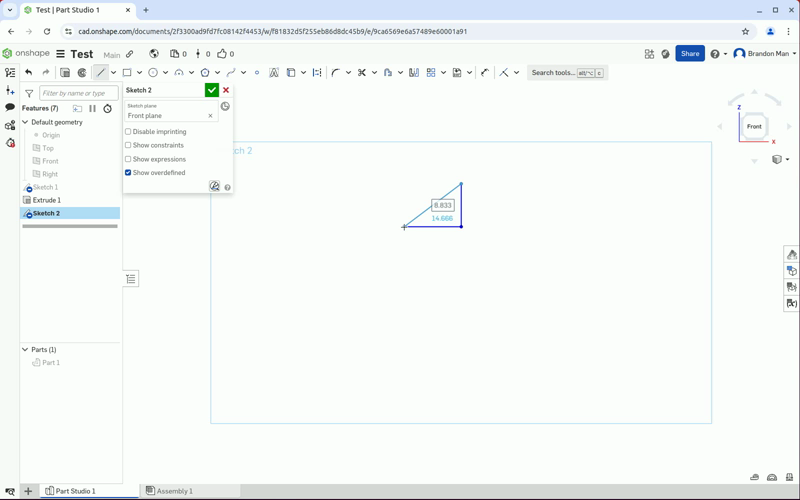
key_up(shift)
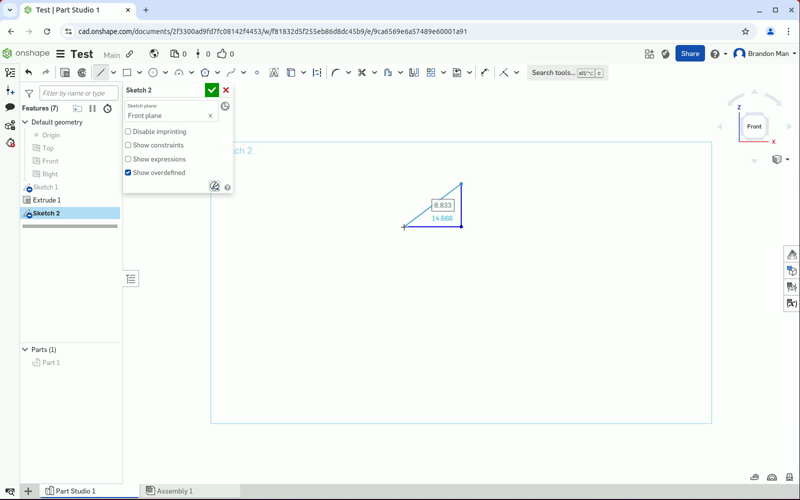
click(404, 226)
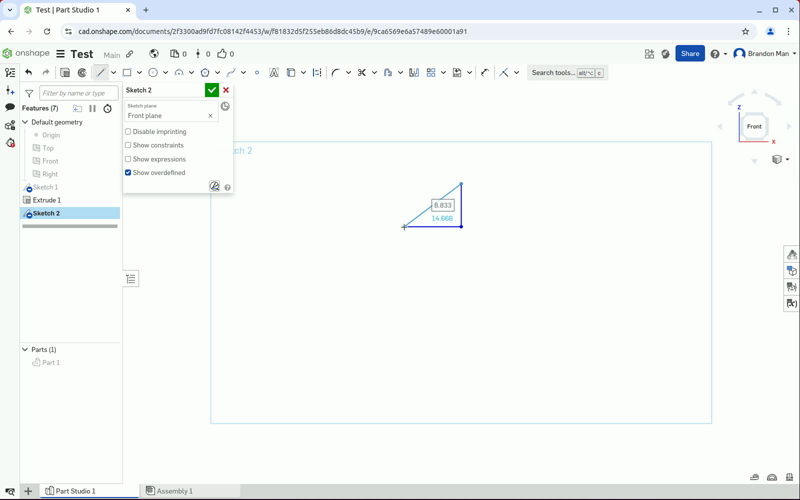
key(esc)
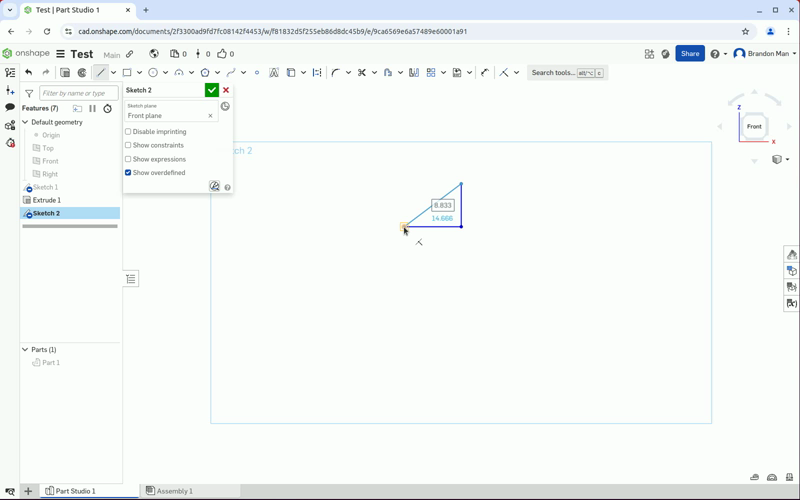
mouse_move(437, 222)
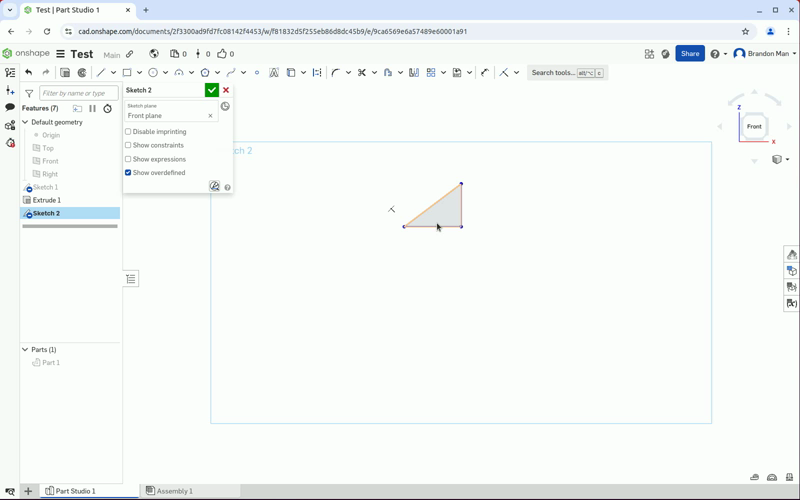
scroll(6)
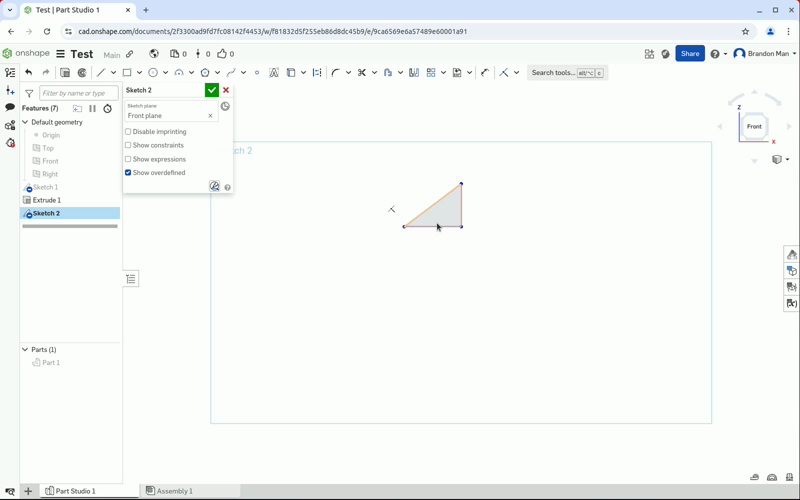
scroll(6)
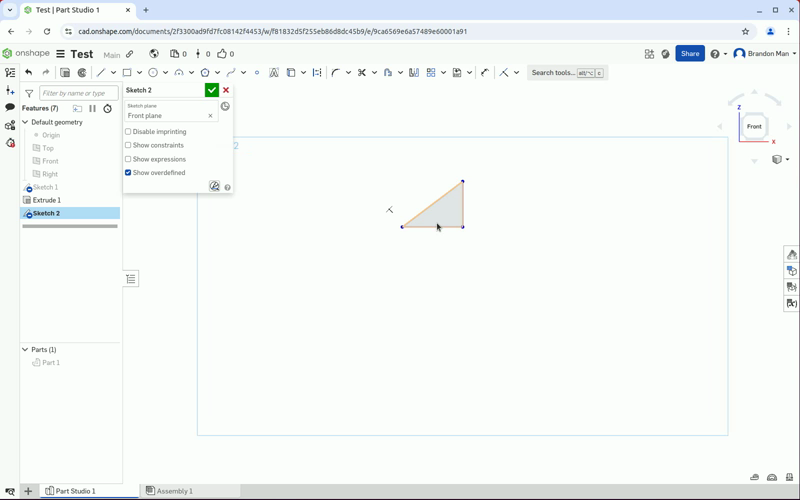
scroll(6)
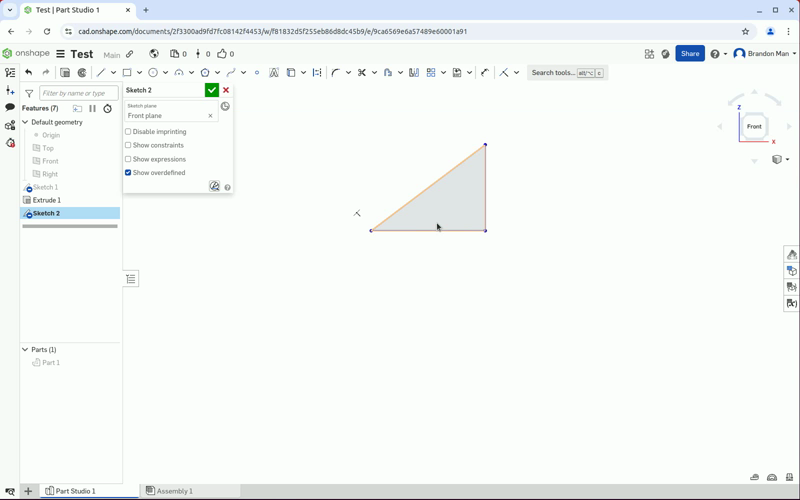
scroll(6)
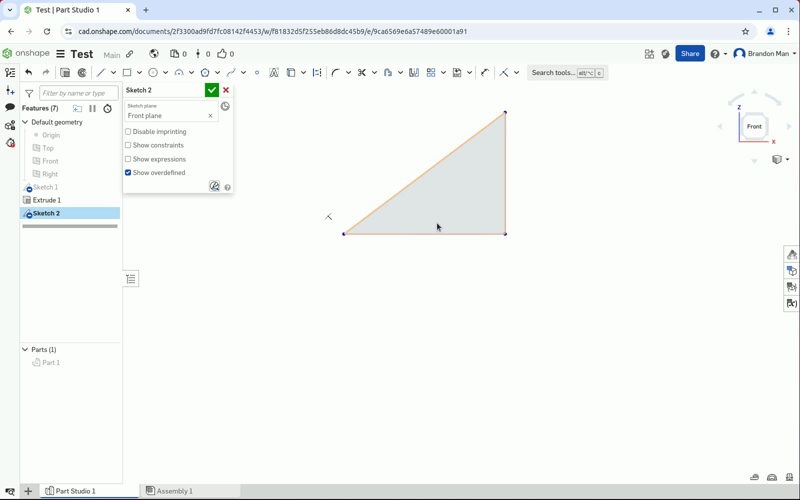
scroll(6)
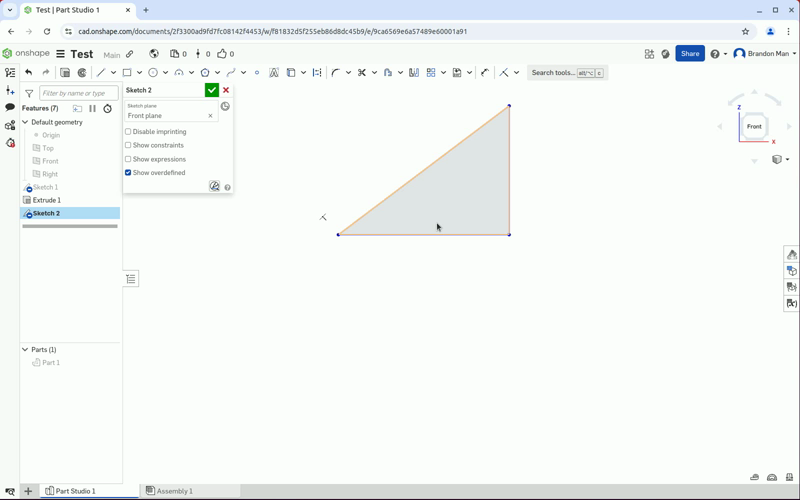
scroll(6)
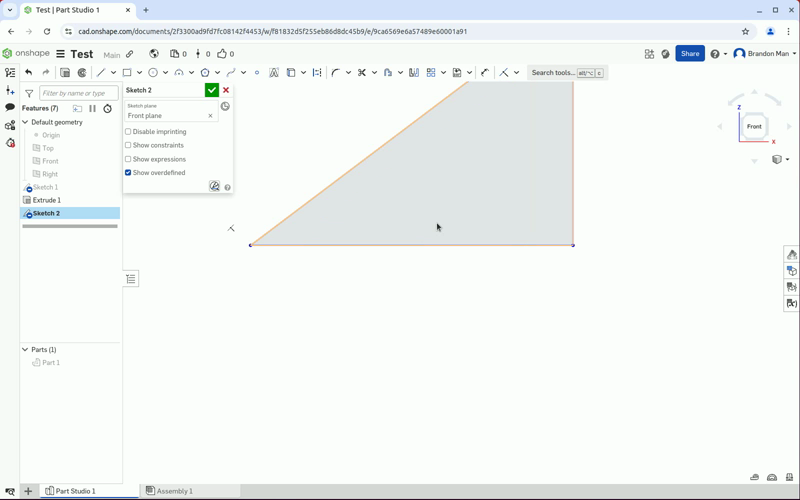
scroll(6)
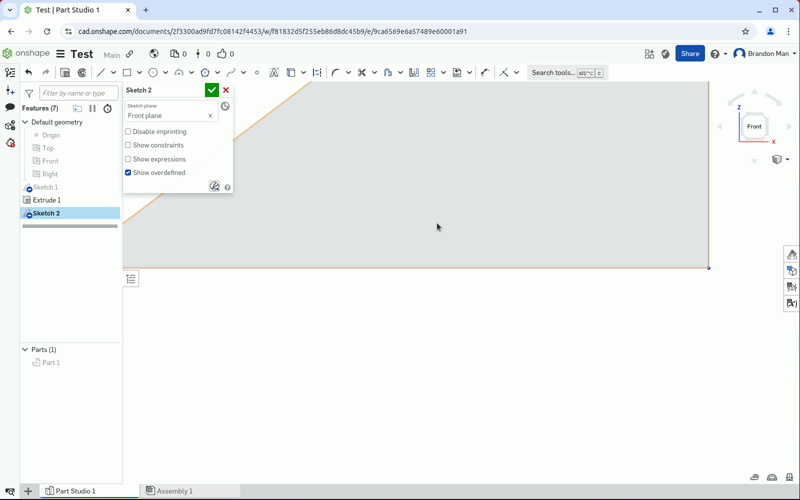
click(437, 222)
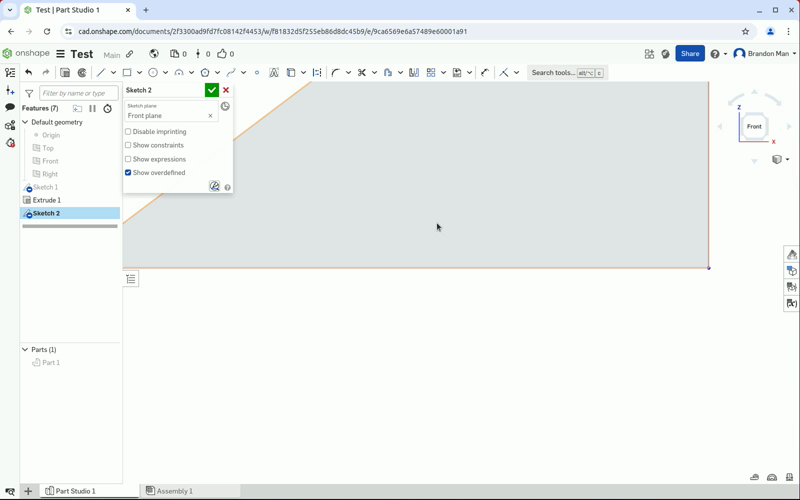
scroll(-6)
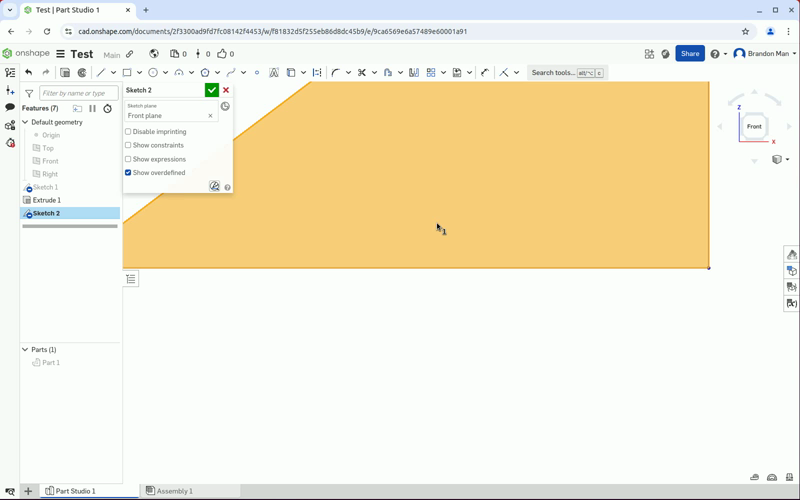
scroll(-6)
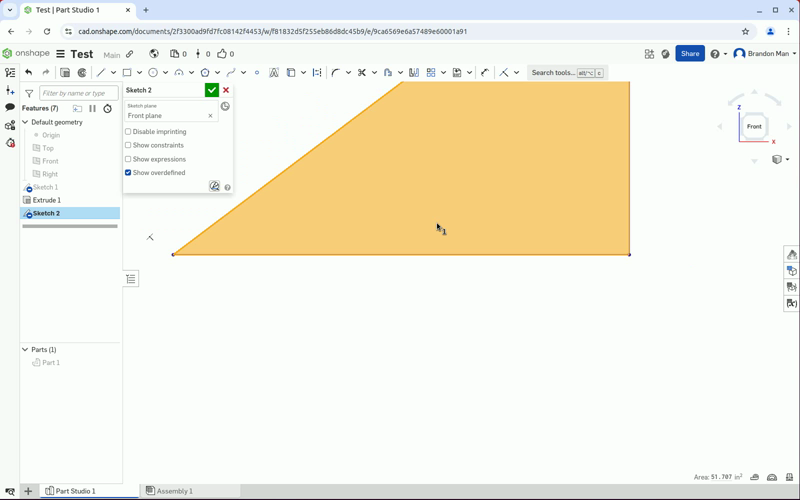
scroll(-6)
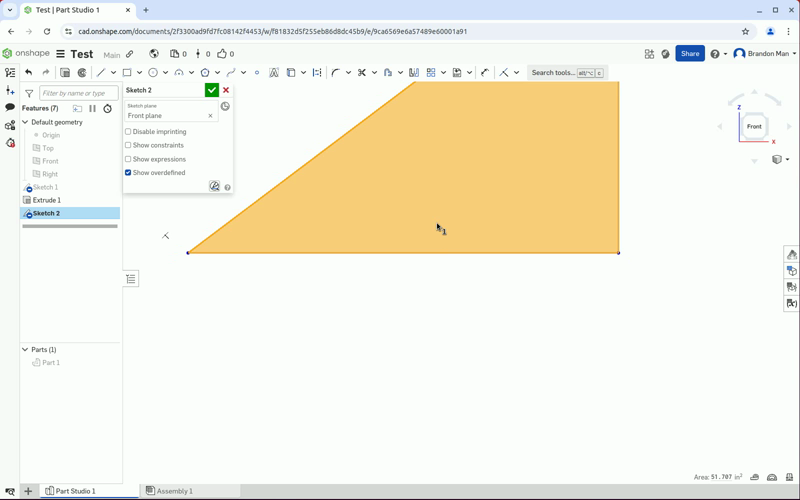
scroll(-6)
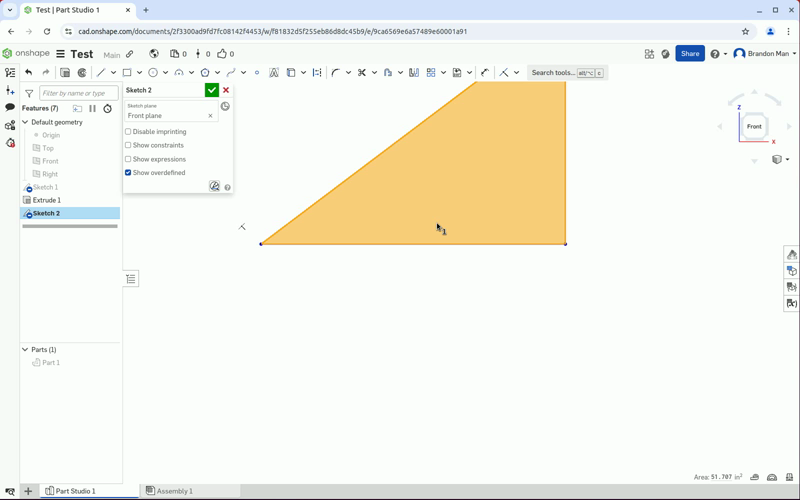
scroll(-6)
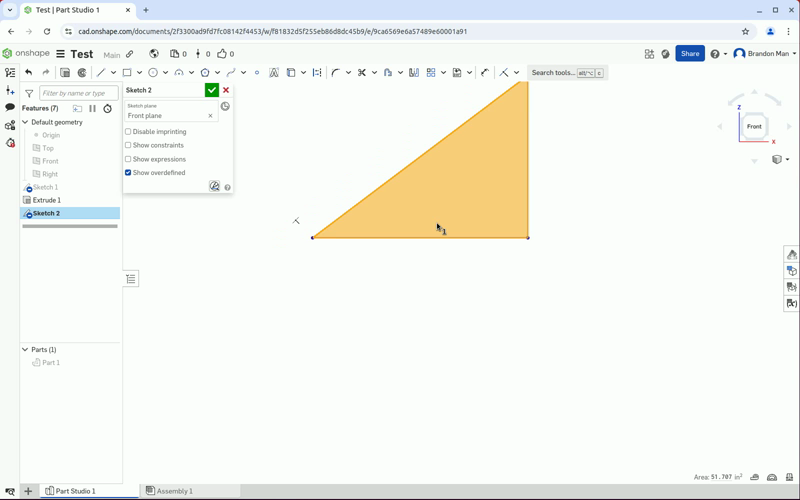
scroll(-6)
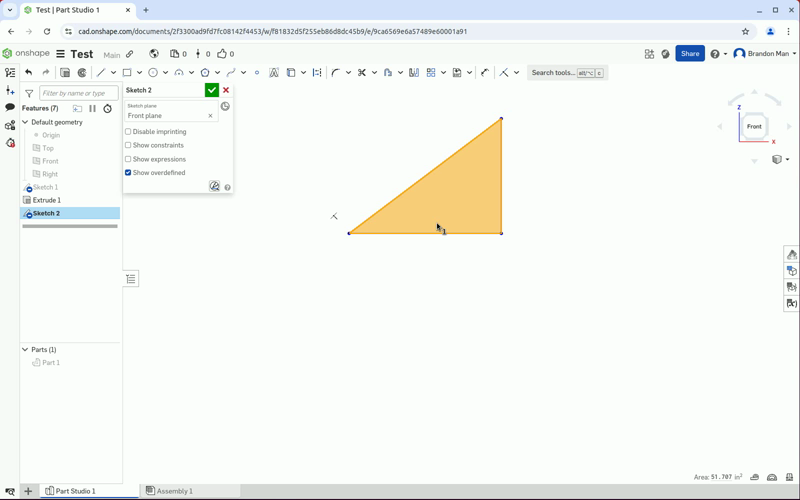
scroll(-6)
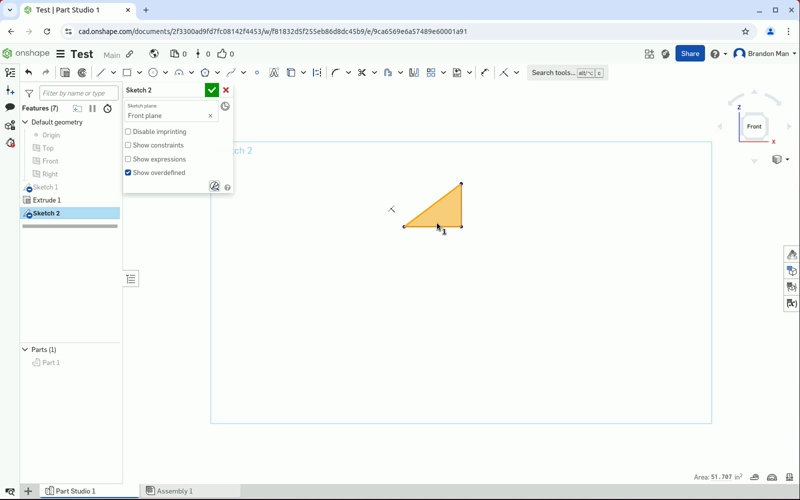
mouse_move(73, 352)
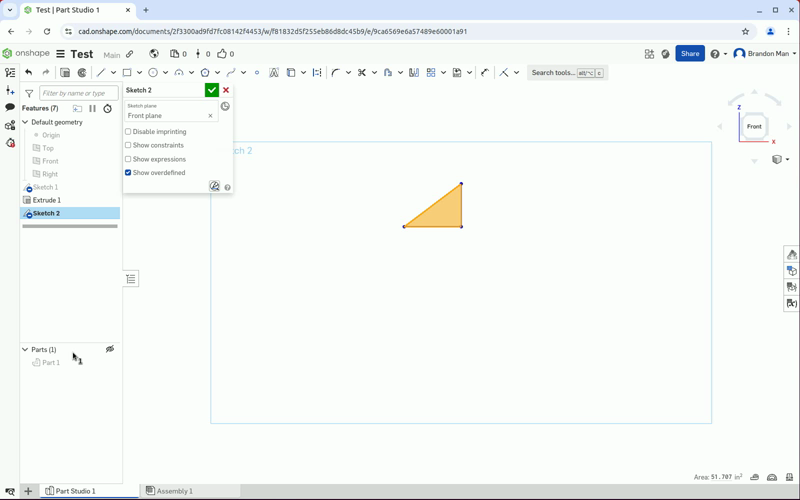
key(shift+y)
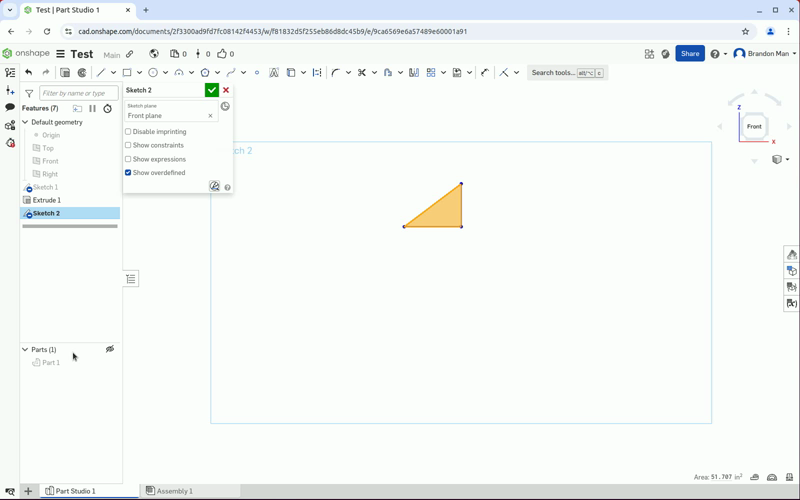
key(shift+e)
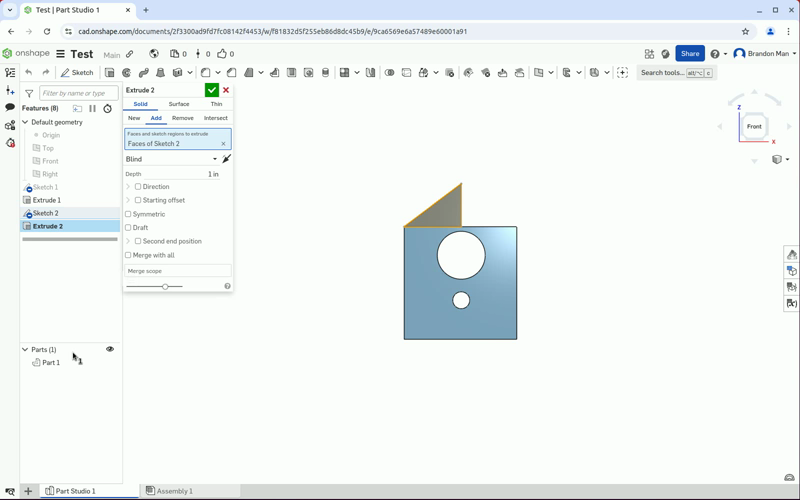
mouse_move(143, 106)
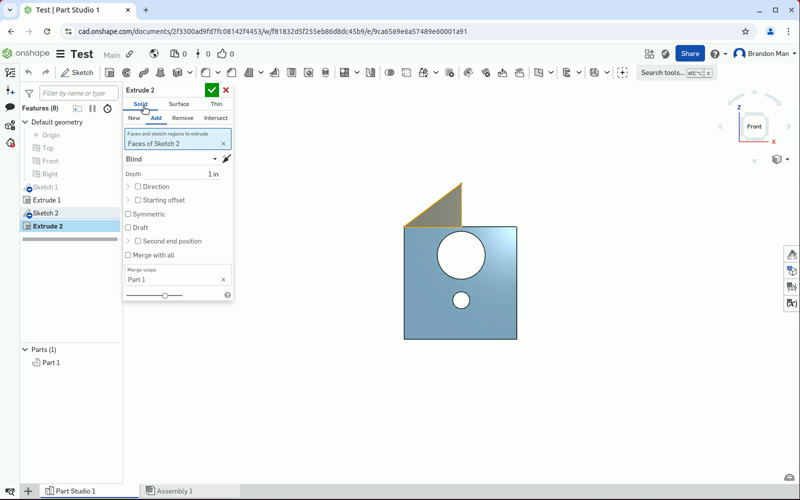
click(143, 106)
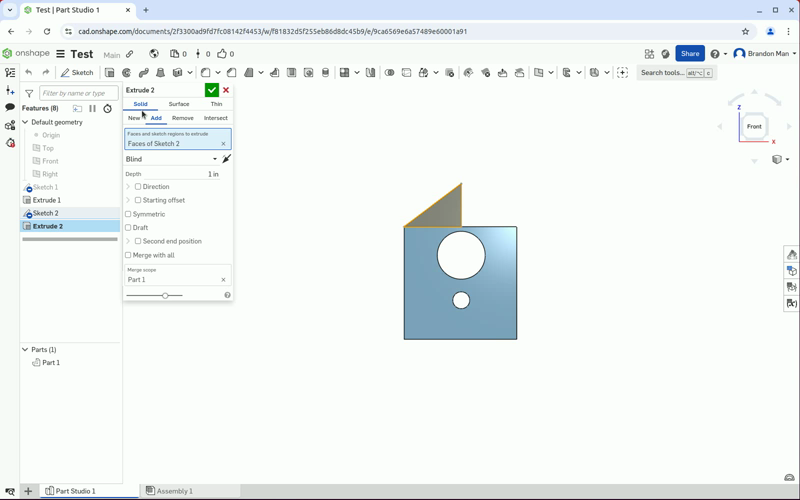
mouse_move(137, 120)
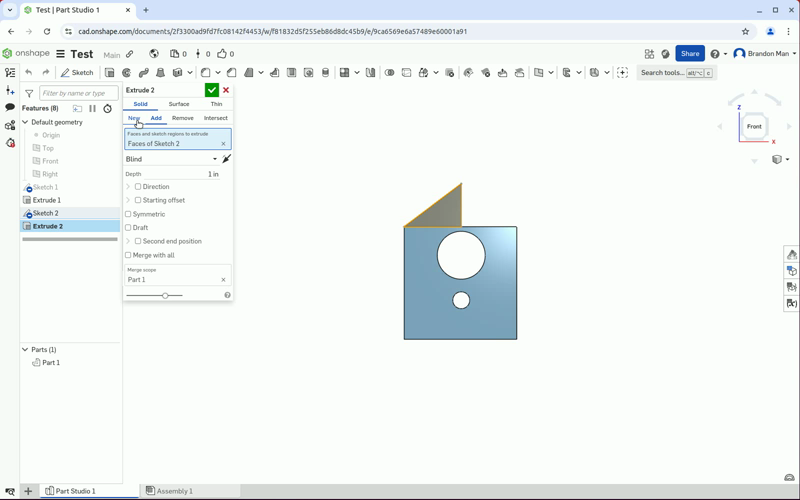
click(137, 120)
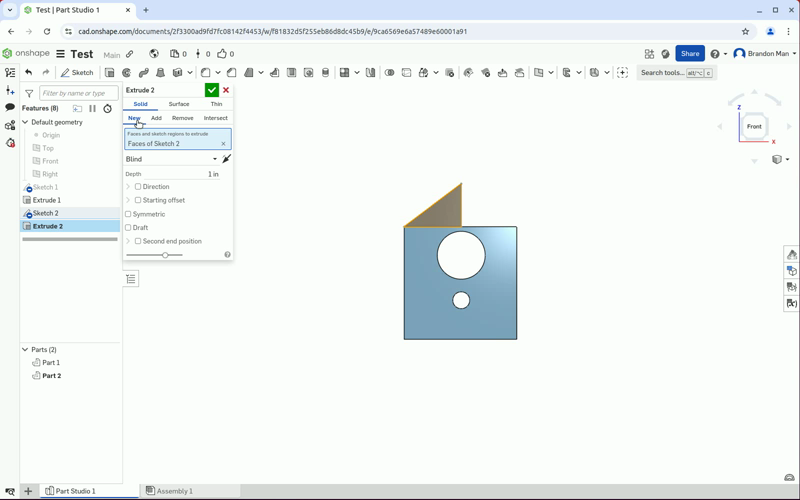
key(tab, 4)
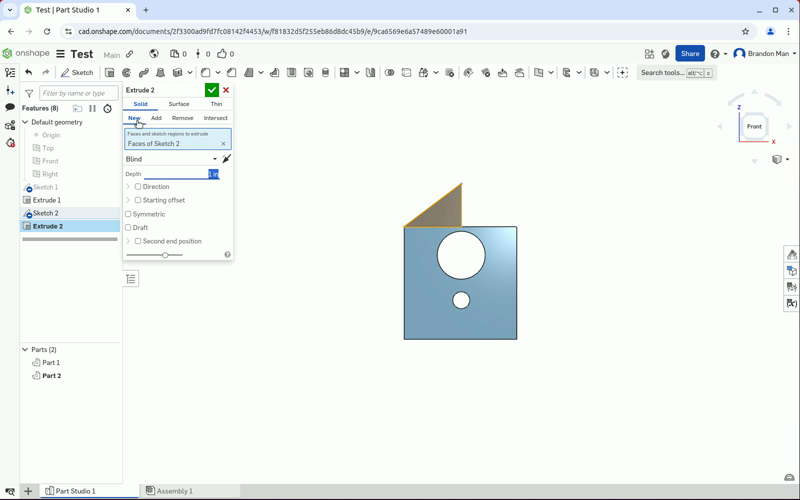
text(1.685)
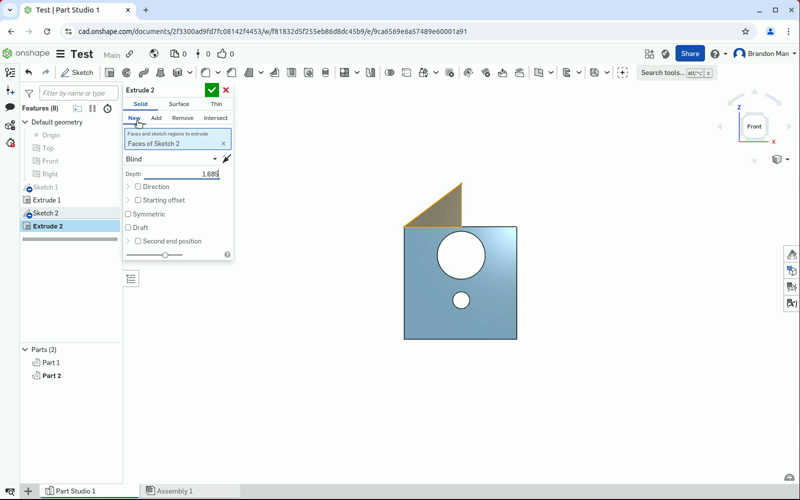
key(enter)
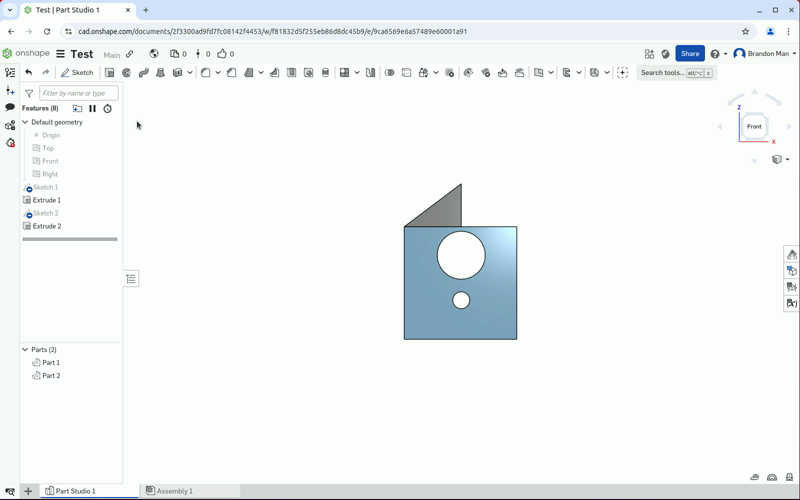
key(shift+h)
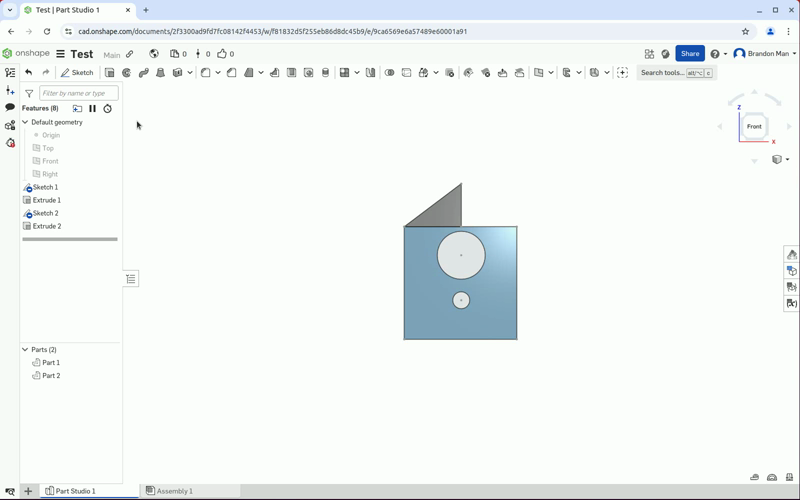
key(shift+h)
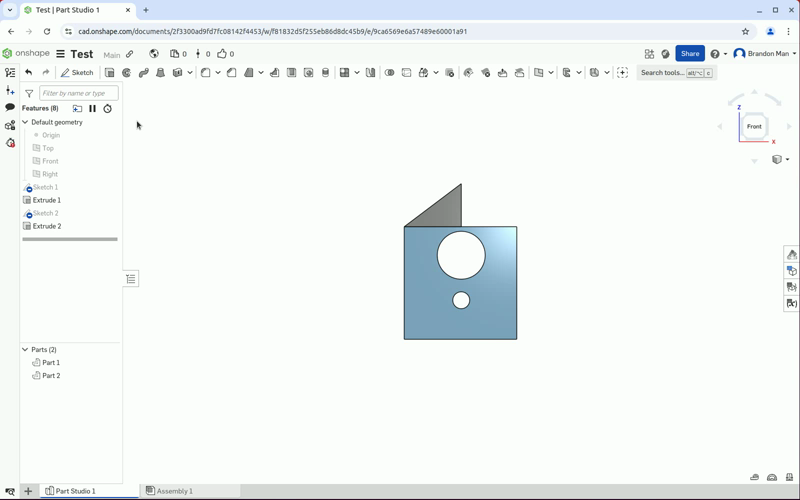
mouse_move(73, 189)
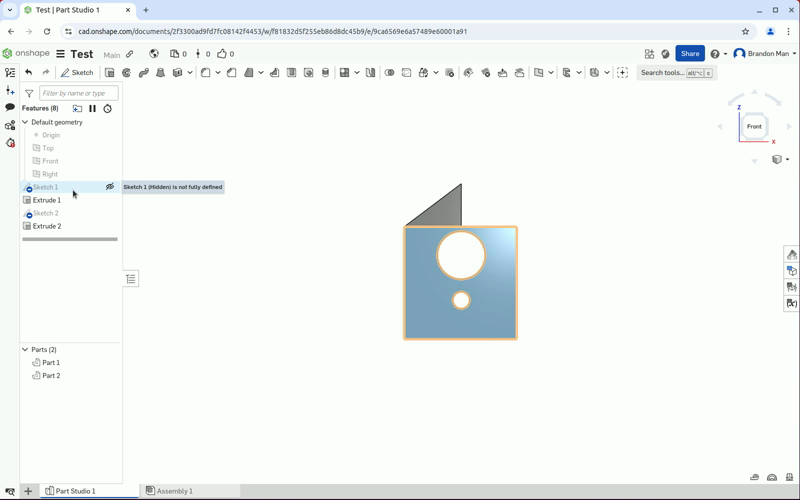
click(73, 189)
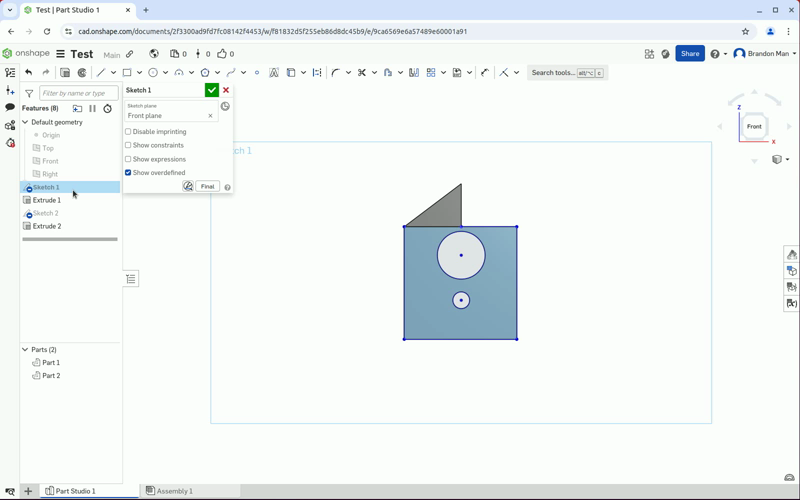
mouse_move(229, 92)
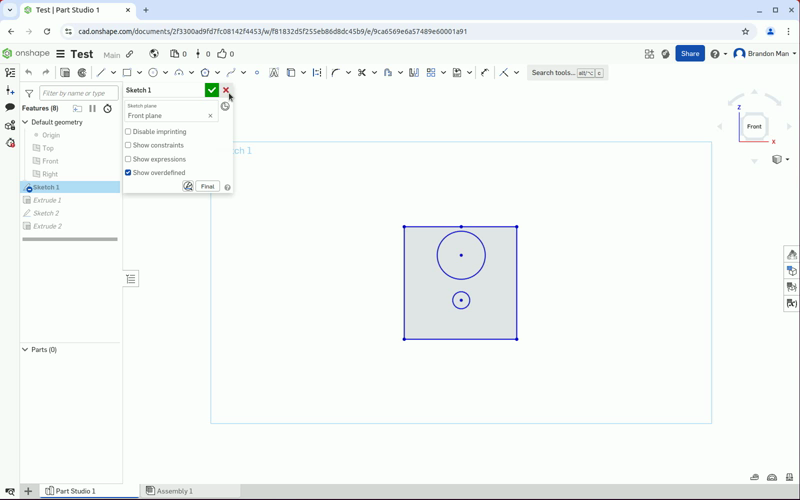
click(229, 92)
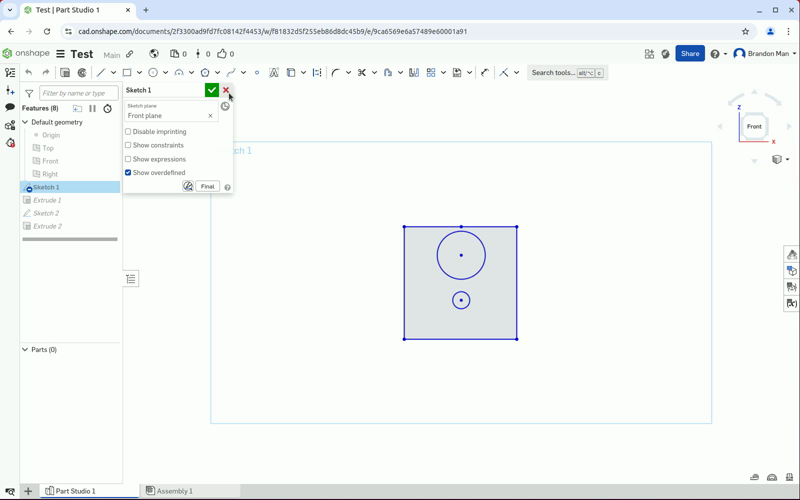
key(shift+s)
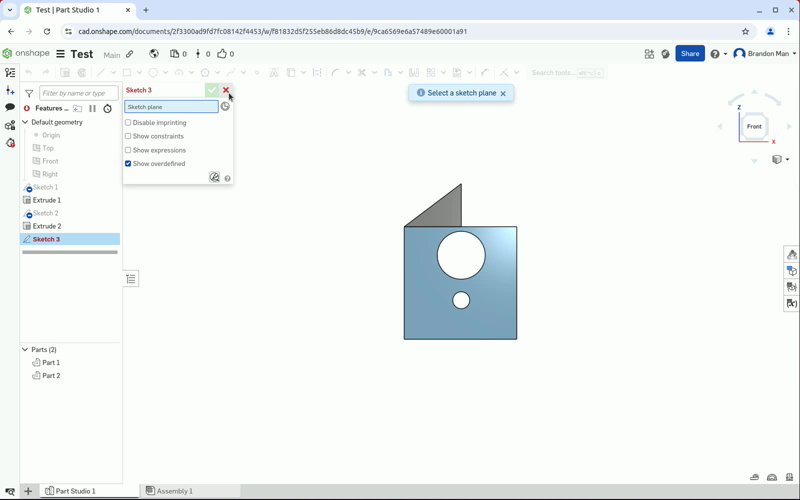
mouse_move(73, 163)
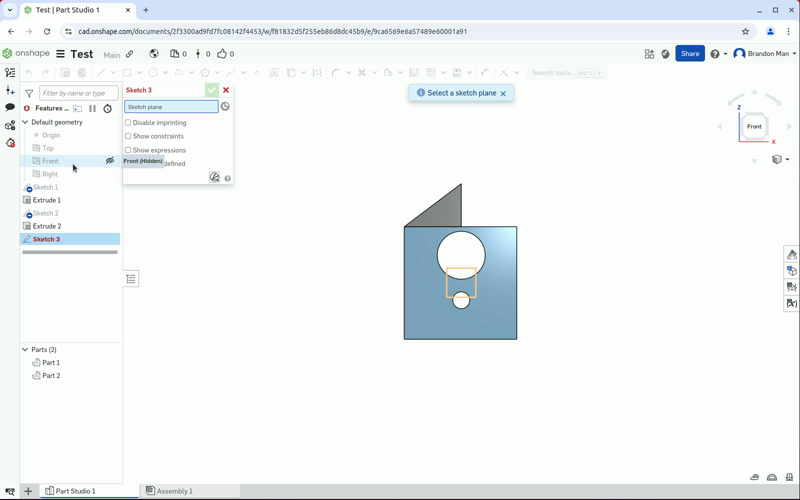
click(73, 163)
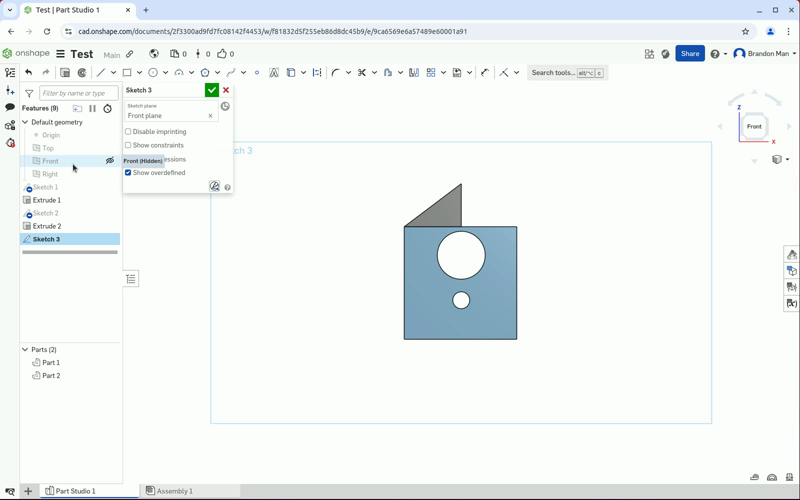
mouse_move(73, 352)
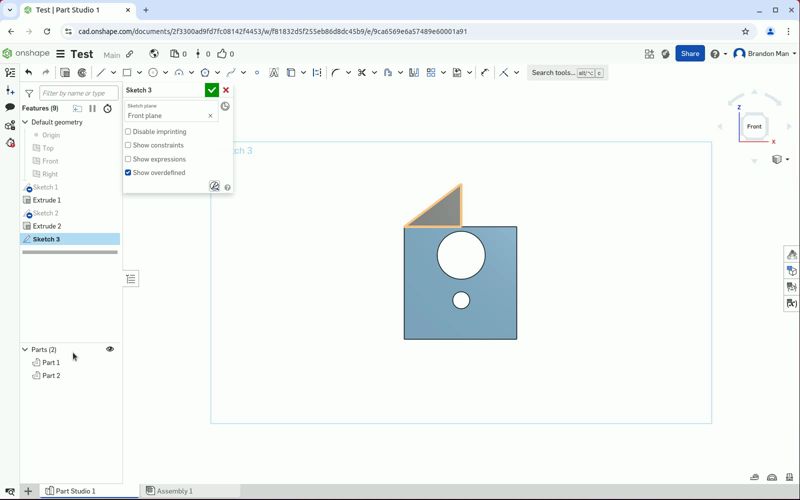
key(y)
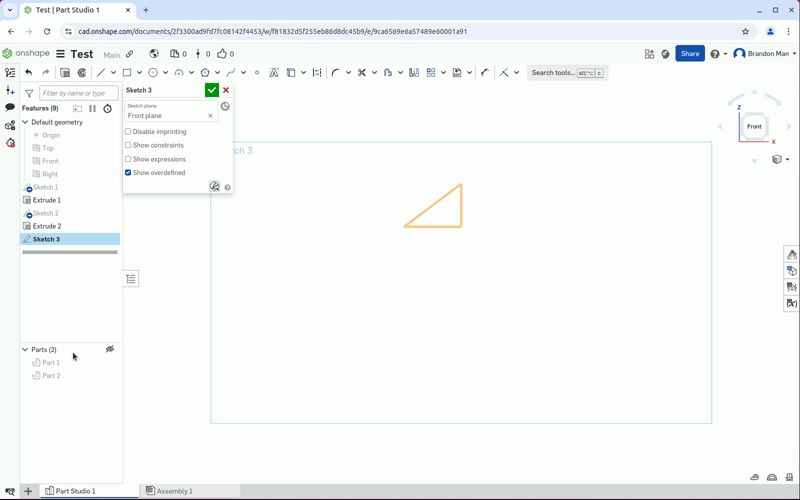
key(l)
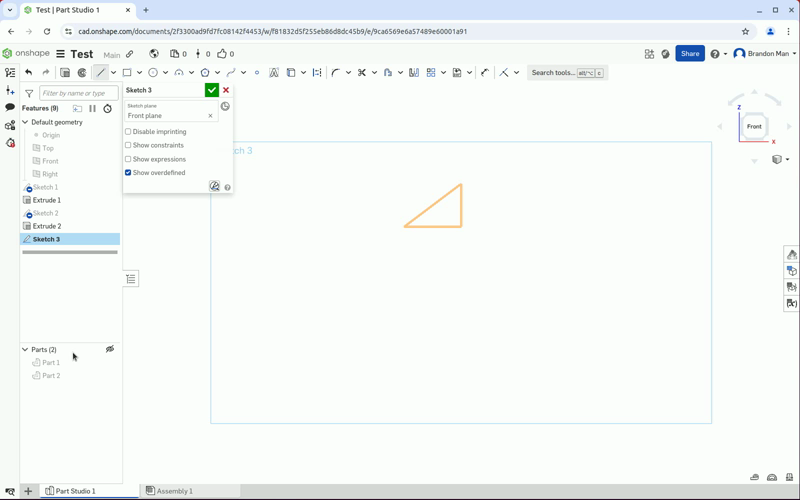
key_down(shift)
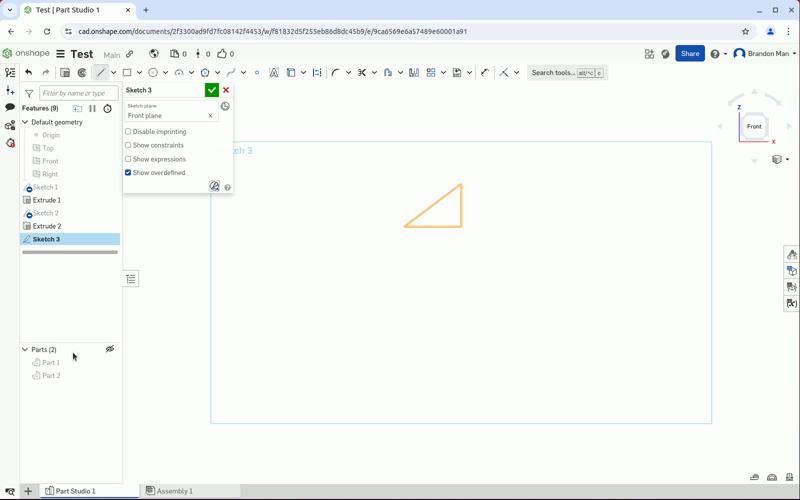
mouse_move(460, 226)
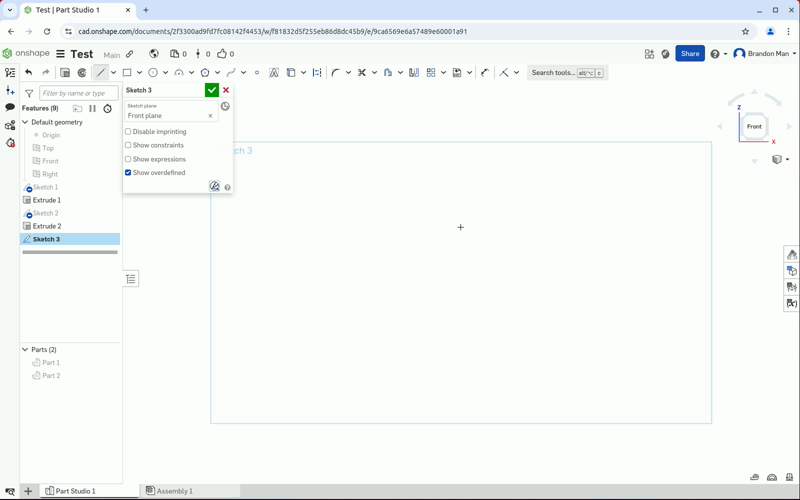
click(460, 226)
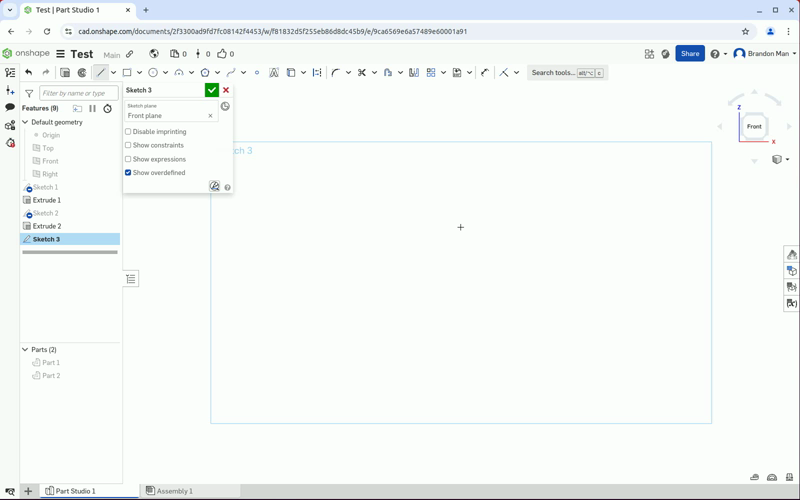
key_up(shift)
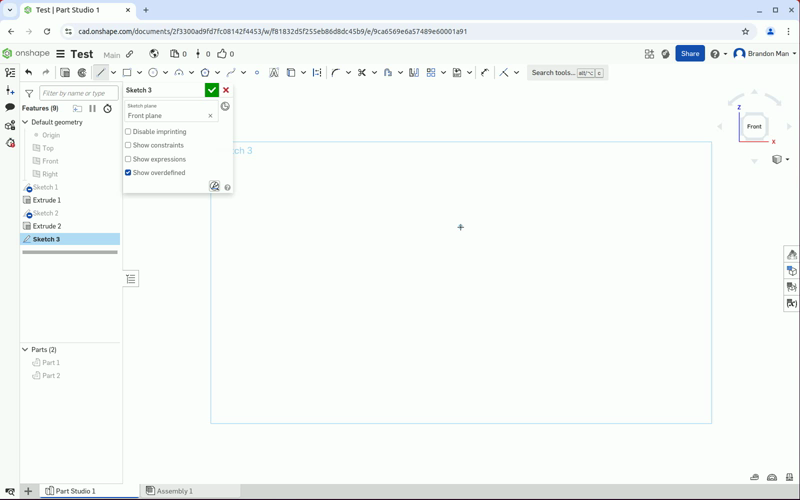
key_down(shift)
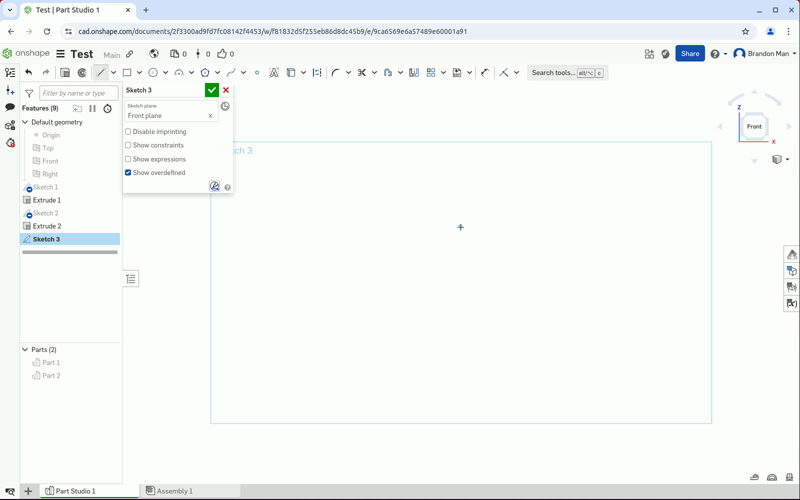
mouse_move(490, 226)
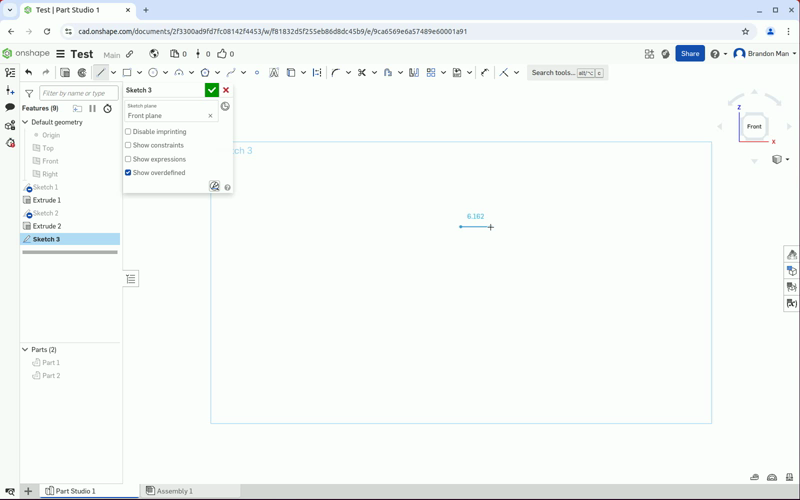
mouse_move(517, 226)
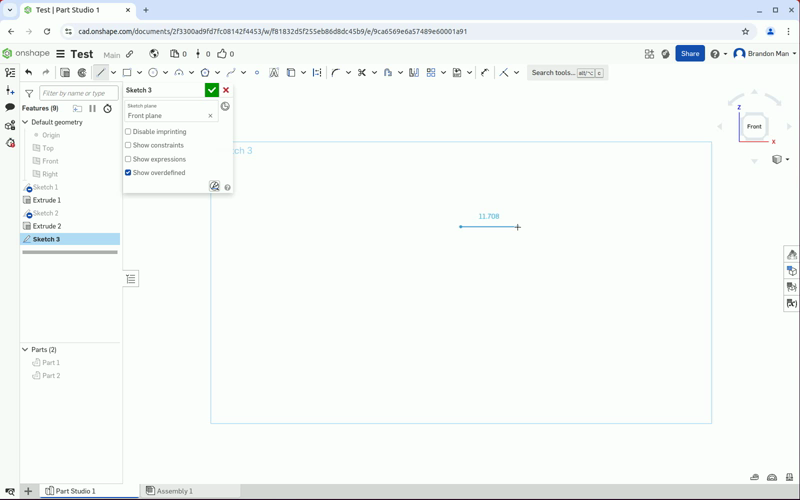
click(517, 226)
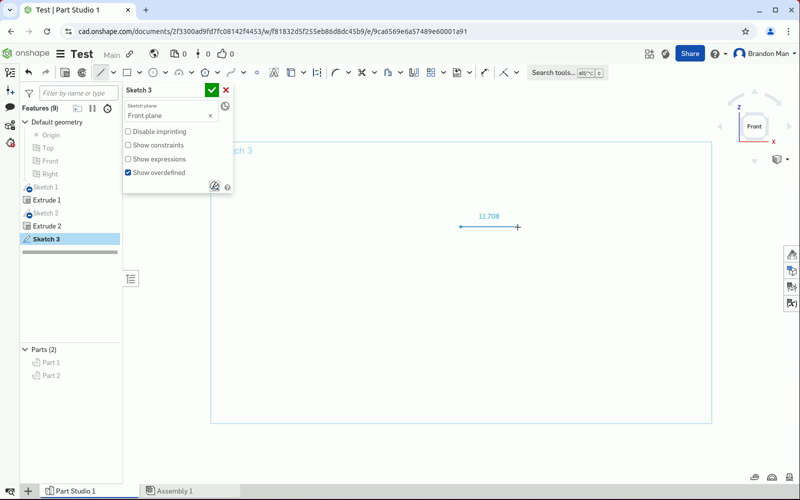
key_up(shift)
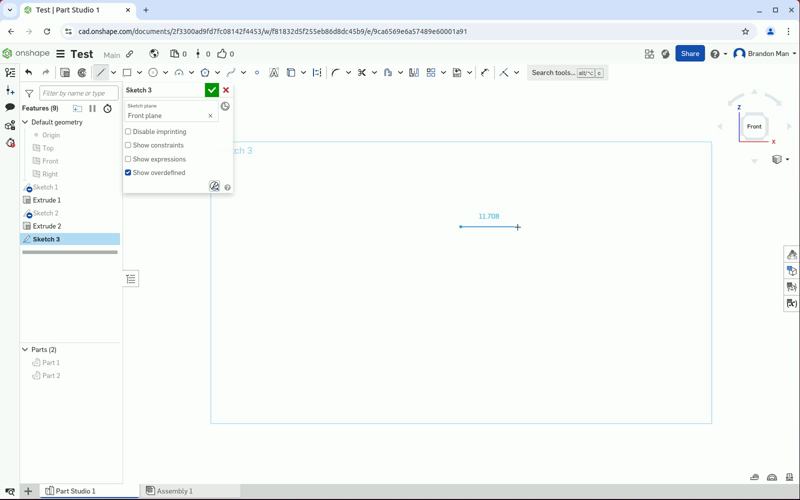
key_down(shift)
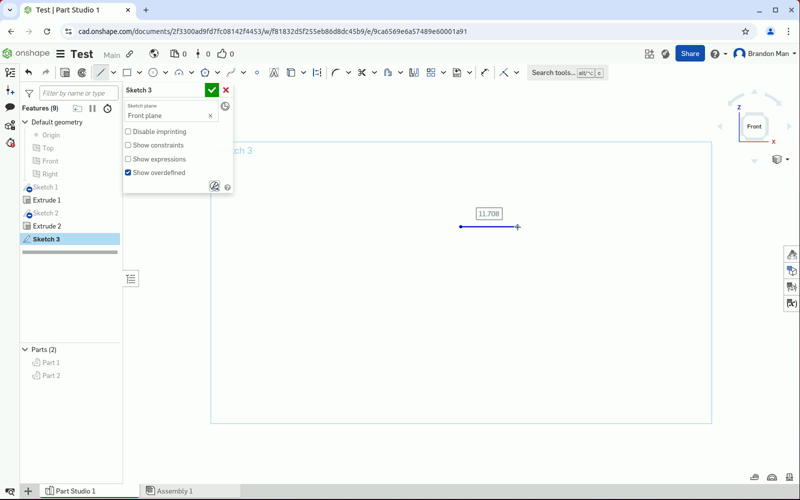
mouse_move(460, 183)
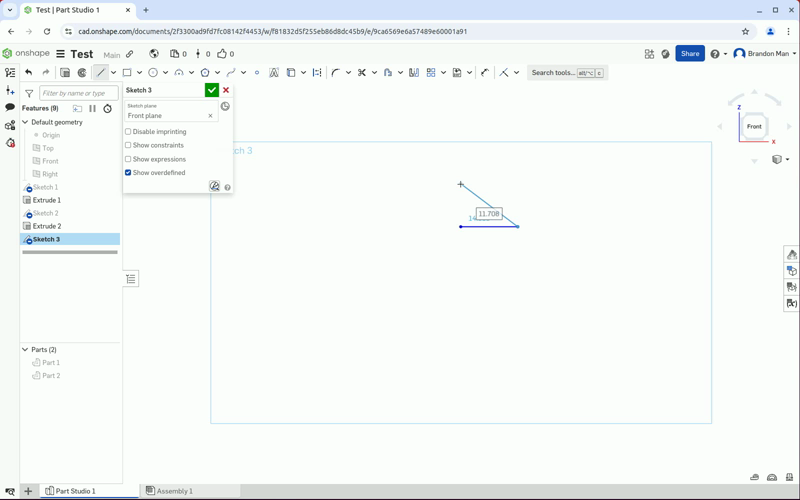
click(460, 183)
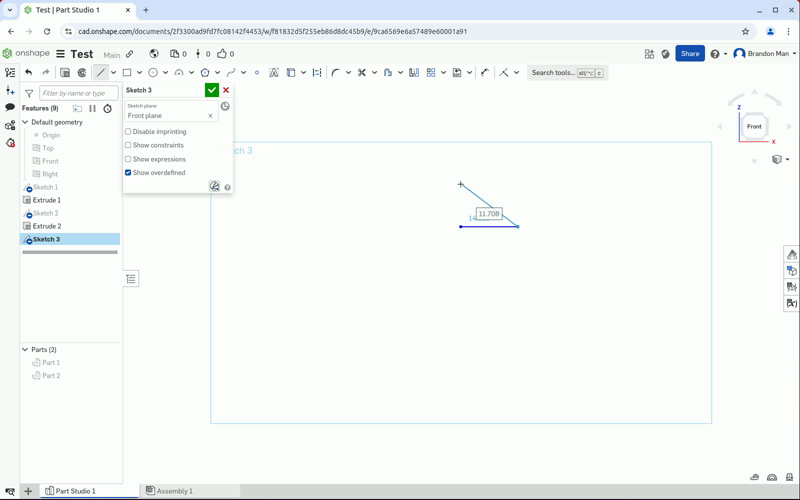
key_up(shift)
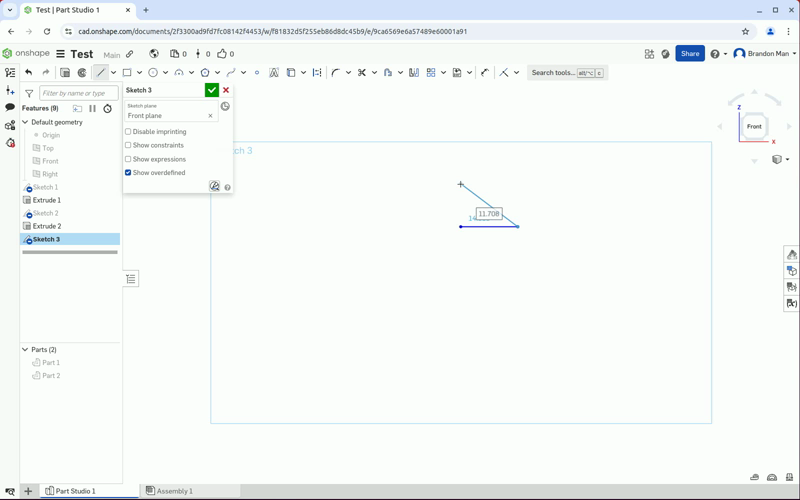
mouse_move(490, 183)
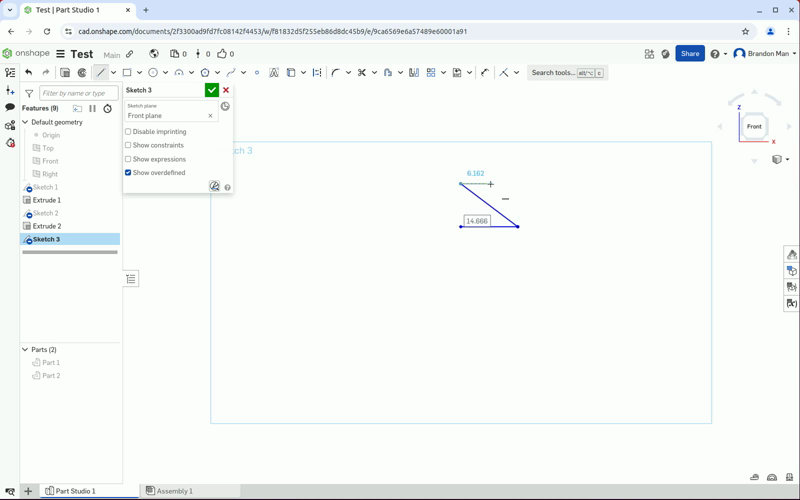
key_down(shift)
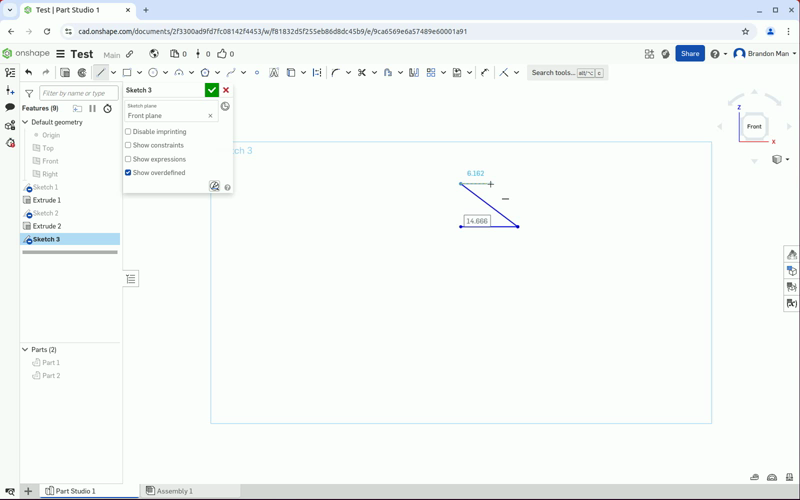
mouse_move(460, 226)
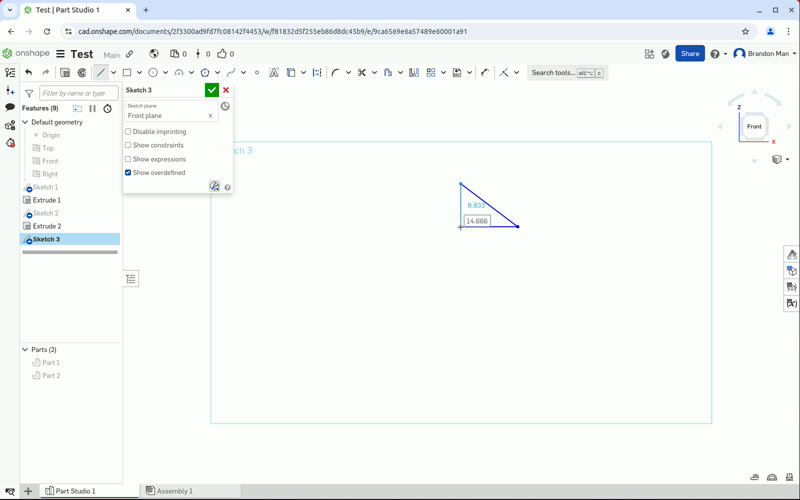
key_up(shift)
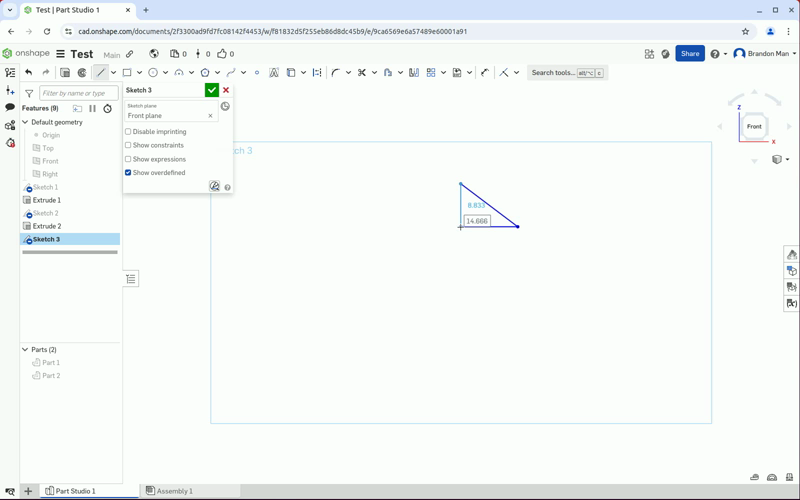
click(460, 226)
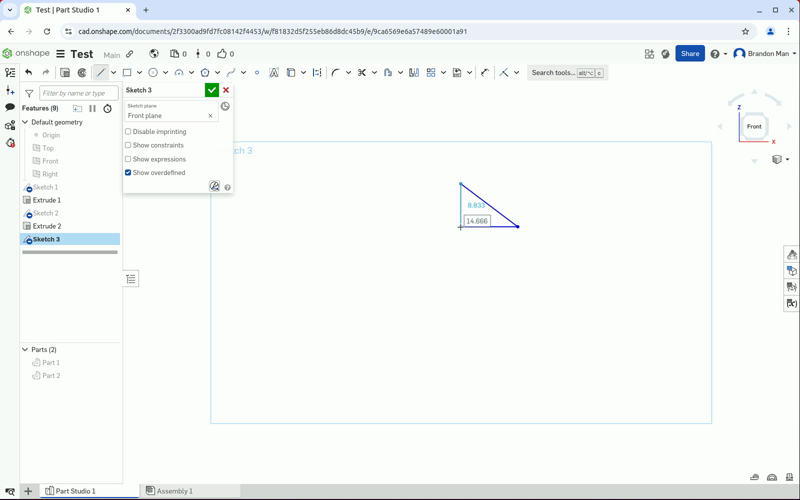
key(esc)
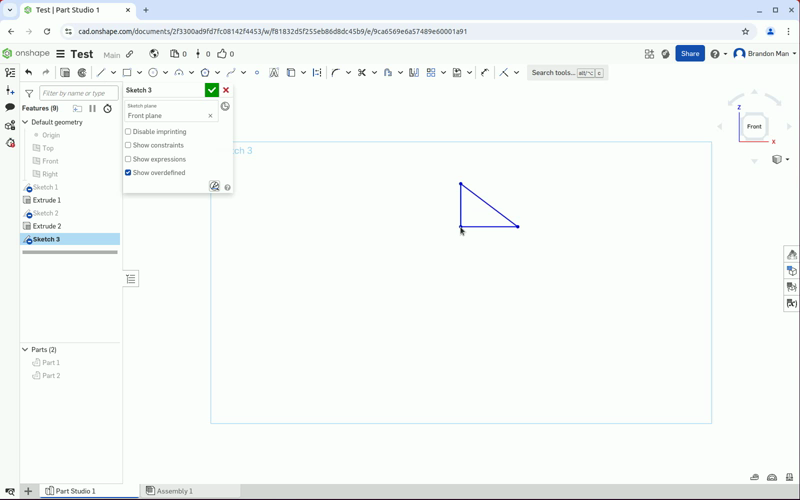
mouse_move(462, 190)
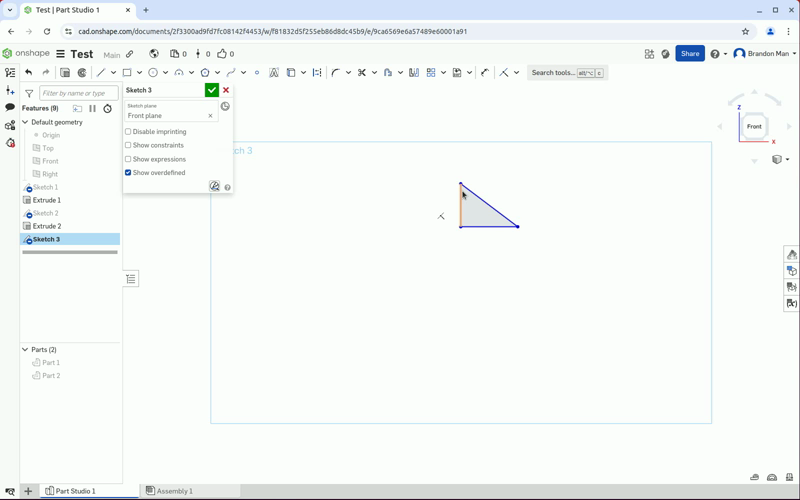
scroll(6)
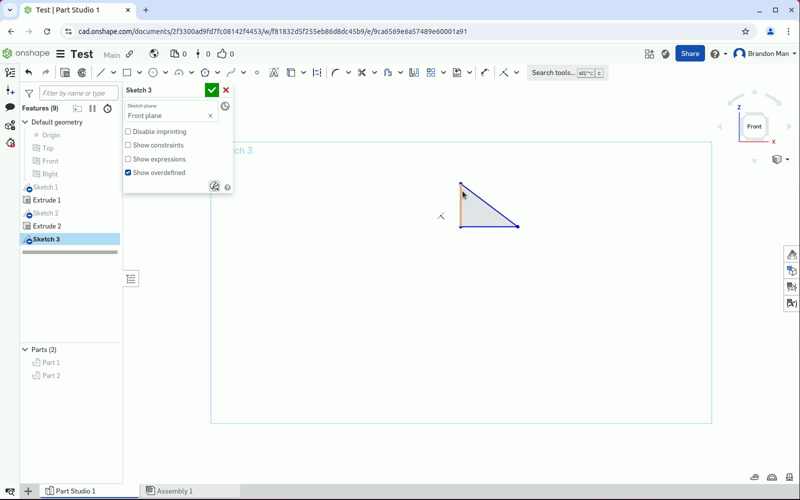
scroll(6)
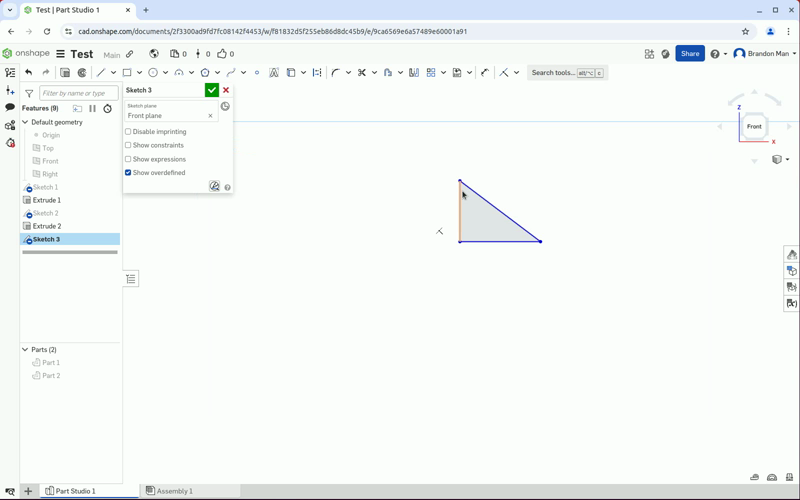
scroll(6)
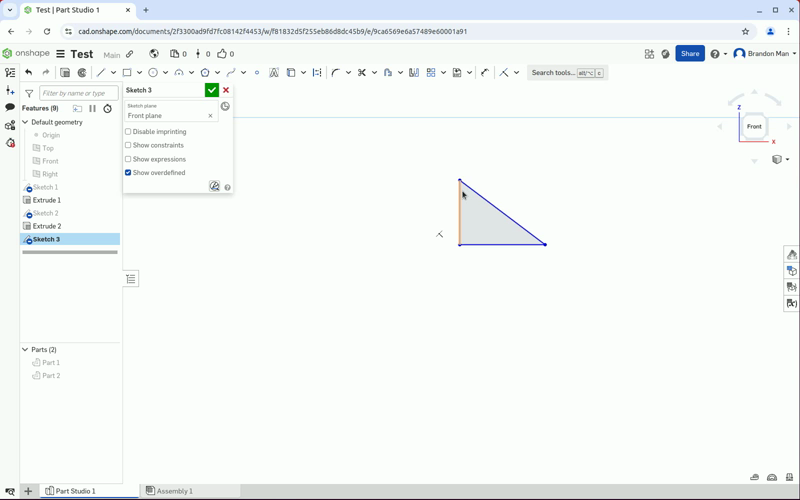
scroll(6)
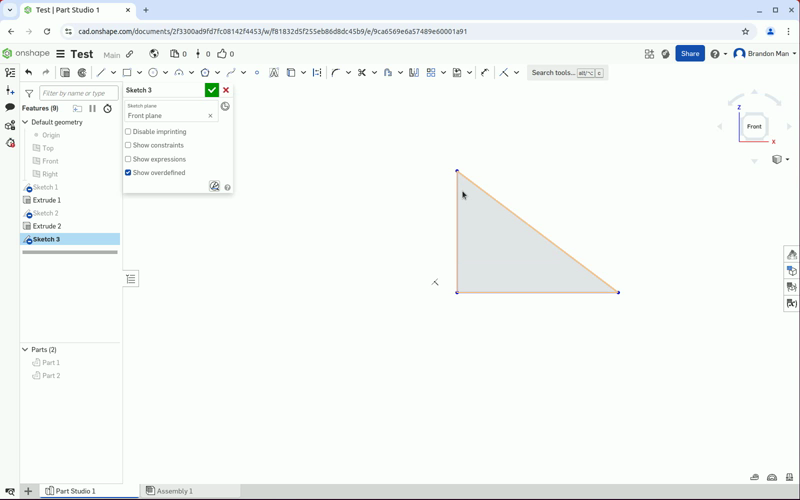
scroll(6)
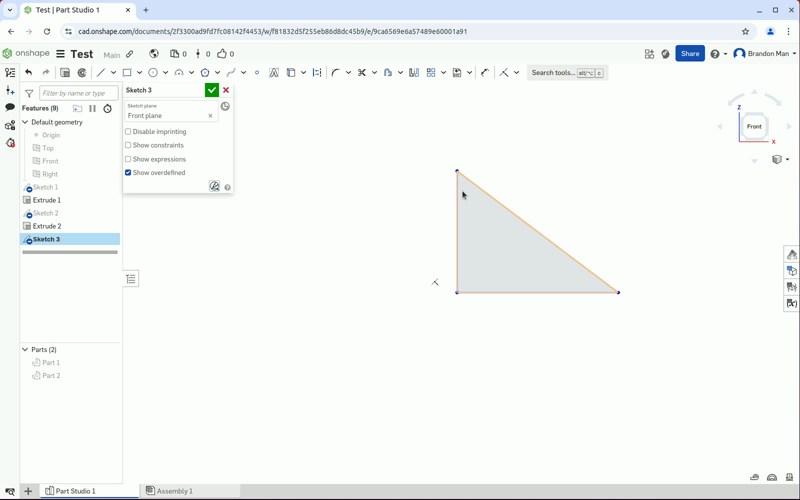
scroll(6)
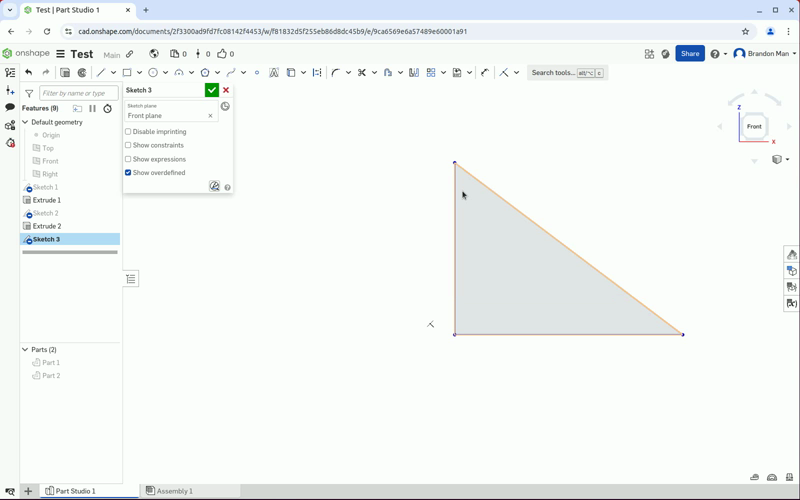
scroll(6)
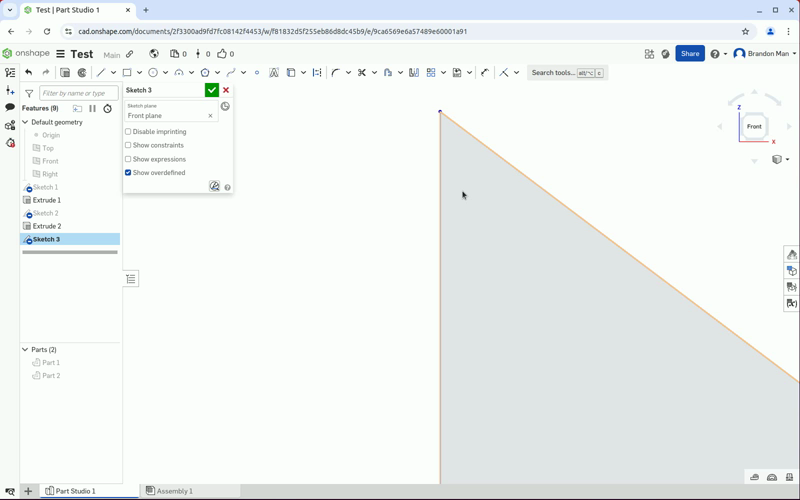
click(462, 190)
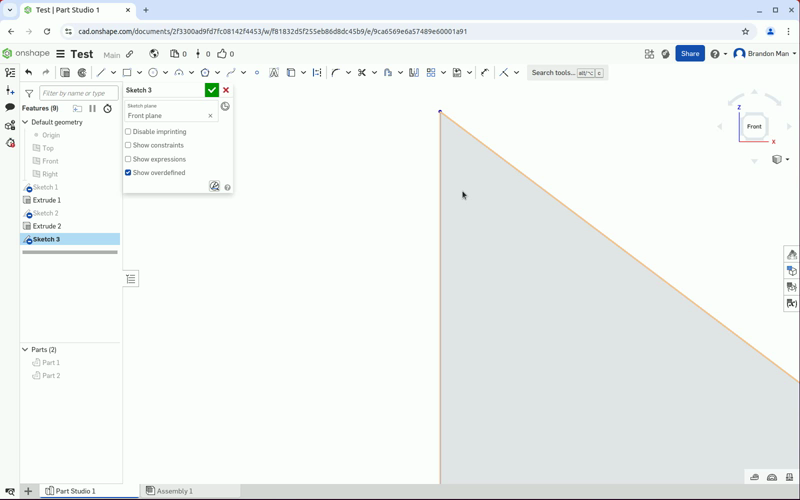
scroll(-6)
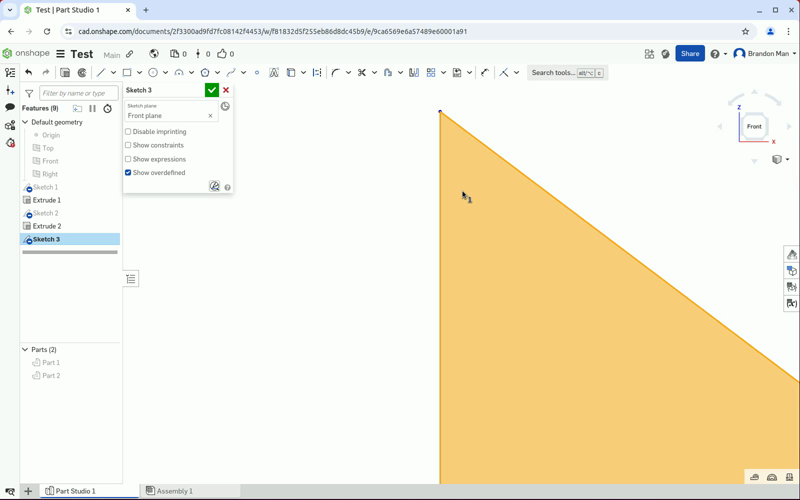
scroll(-6)
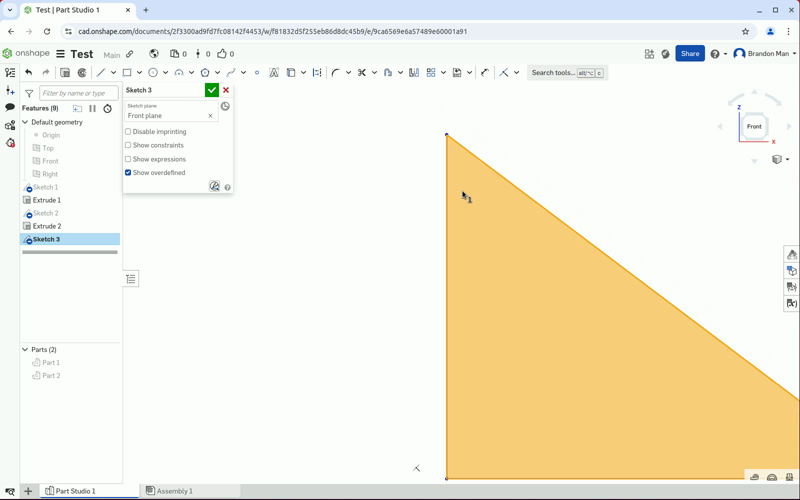
scroll(-6)
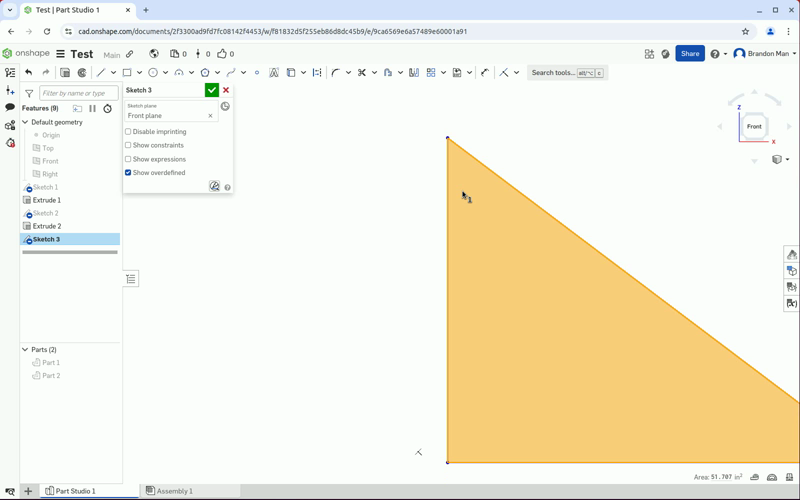
scroll(-6)
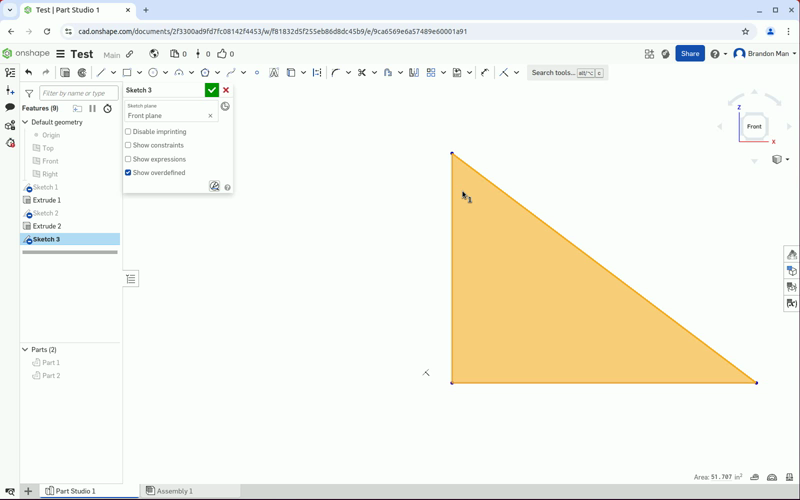
scroll(-6)
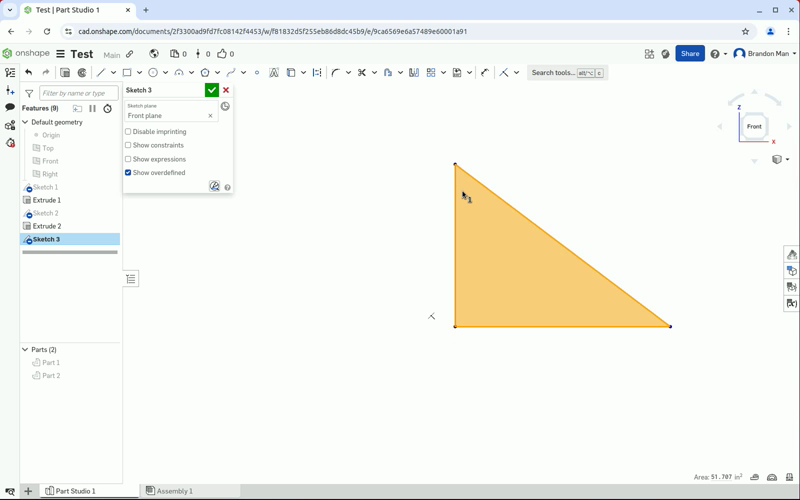
scroll(-6)
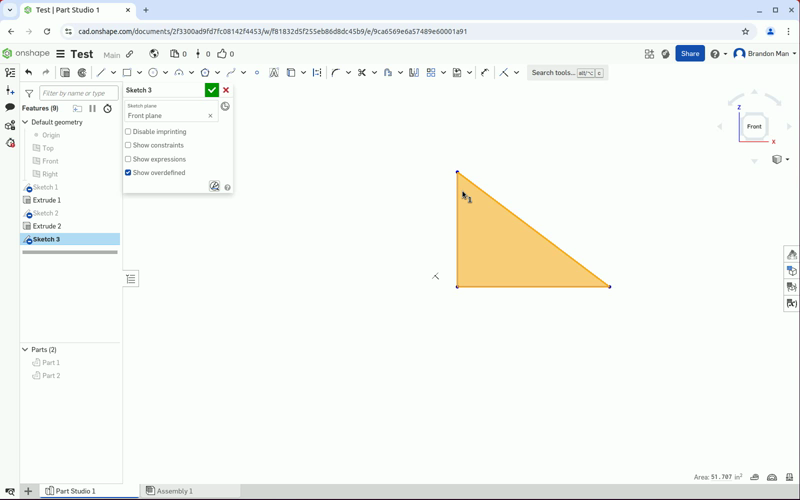
scroll(-6)
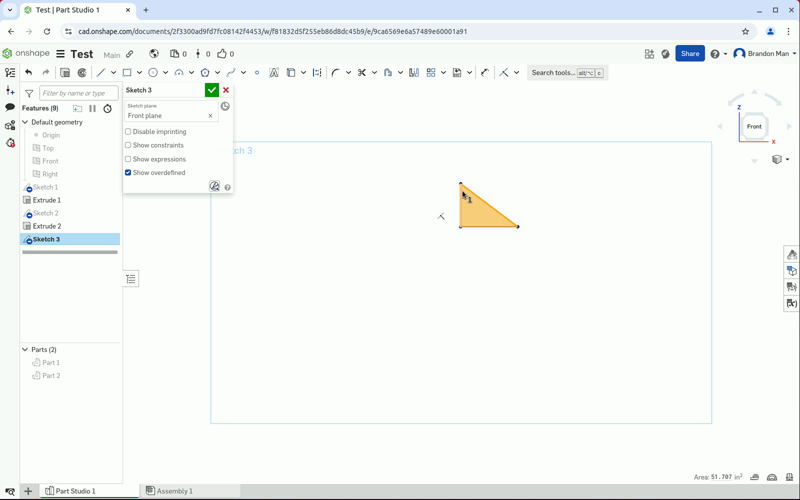
mouse_move(73, 352)
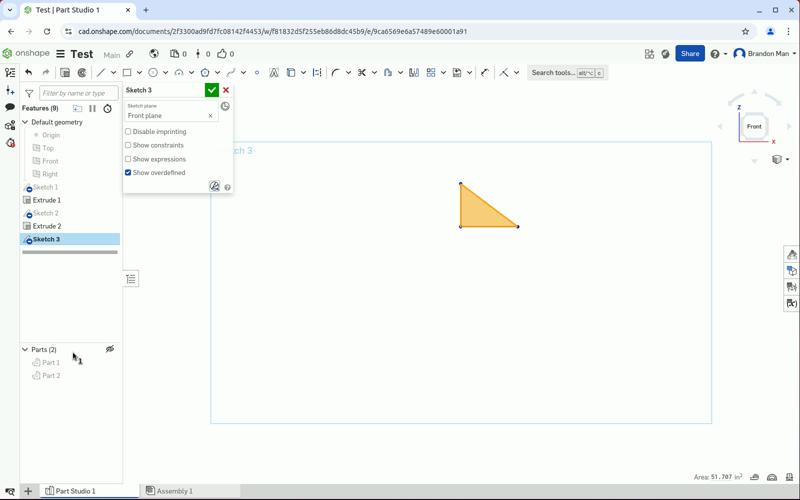
key(shift+y)
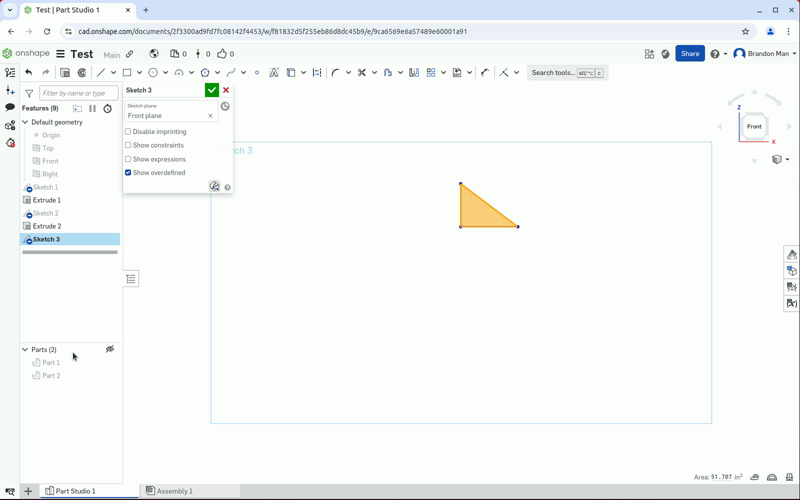
key(shift+e)
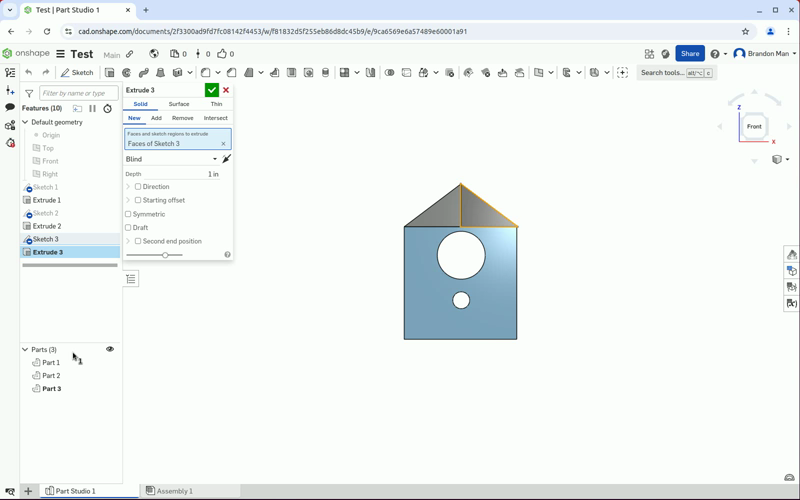
mouse_move(143, 106)
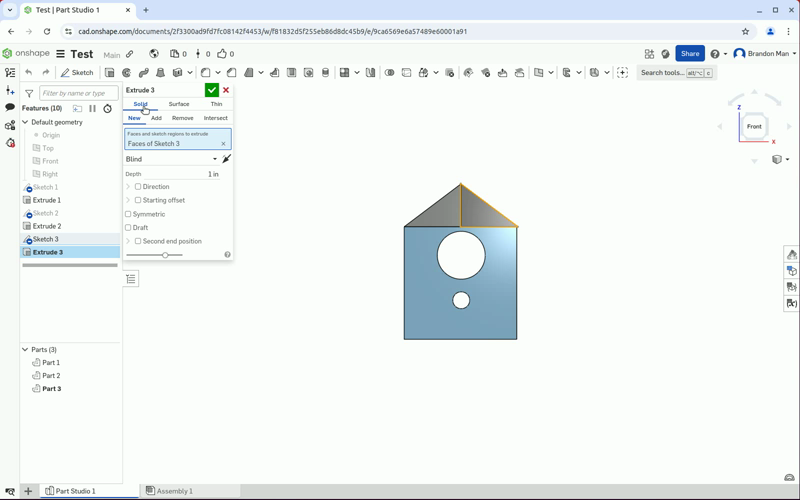
click(143, 106)
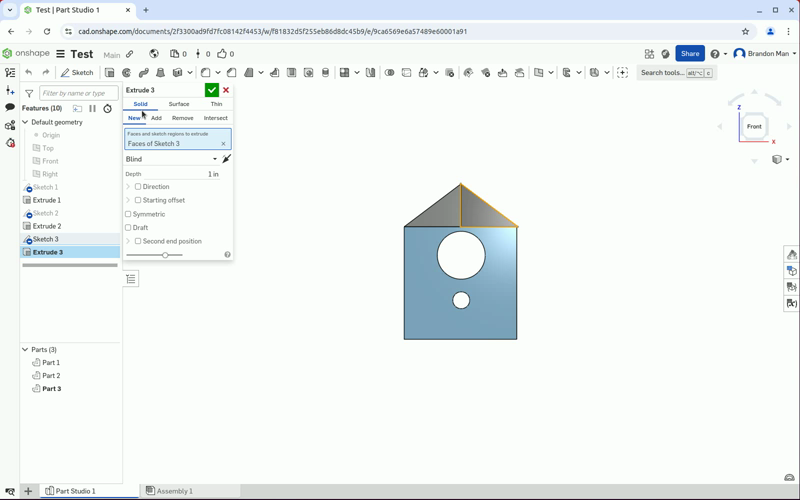
mouse_move(137, 120)
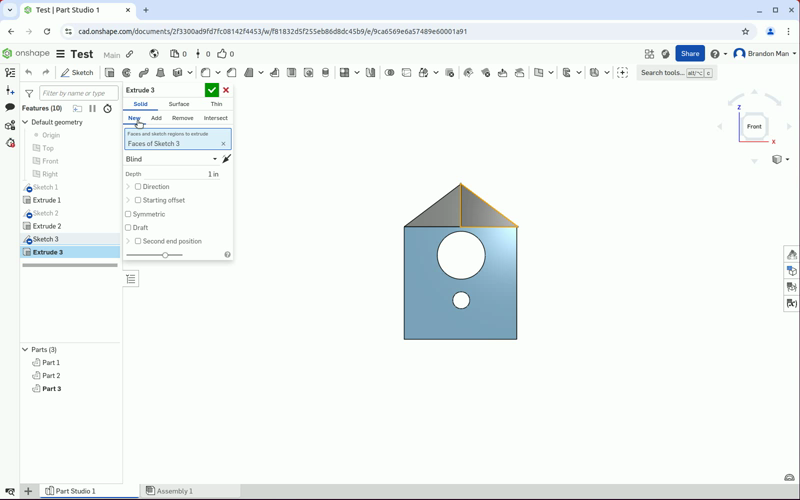
click(137, 120)
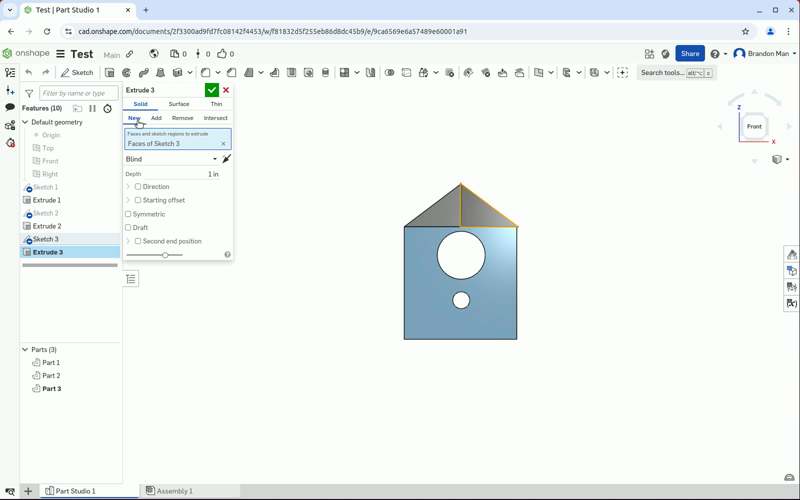
key(tab, 4)
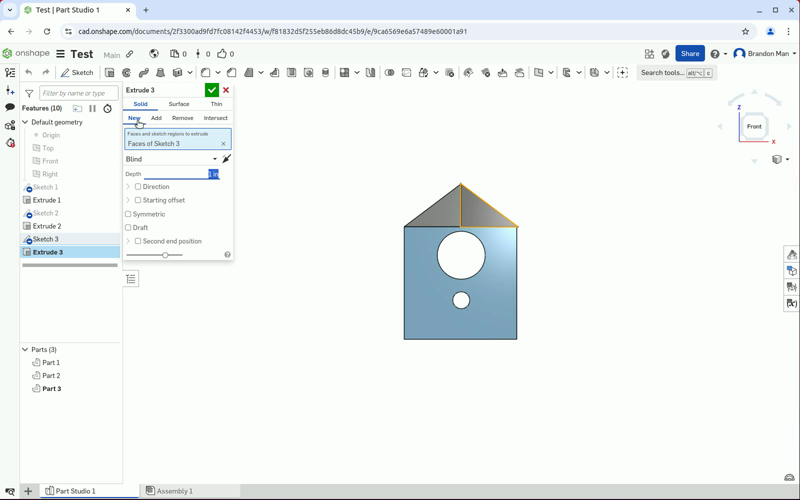
text(1.685)
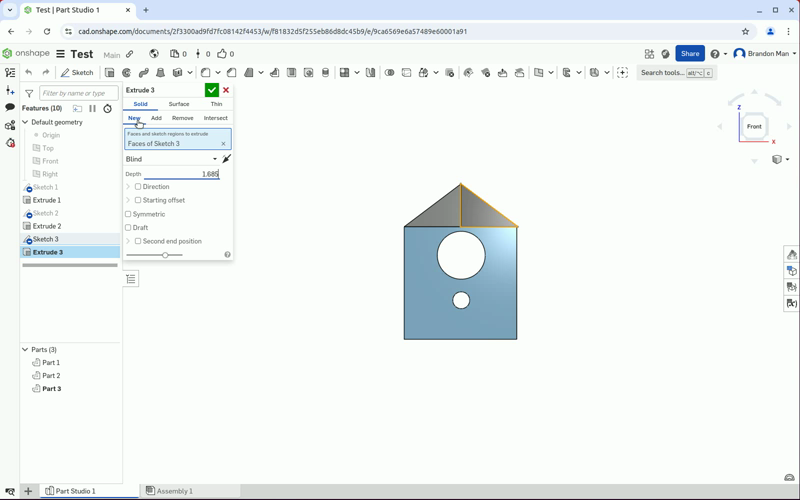
key(enter)
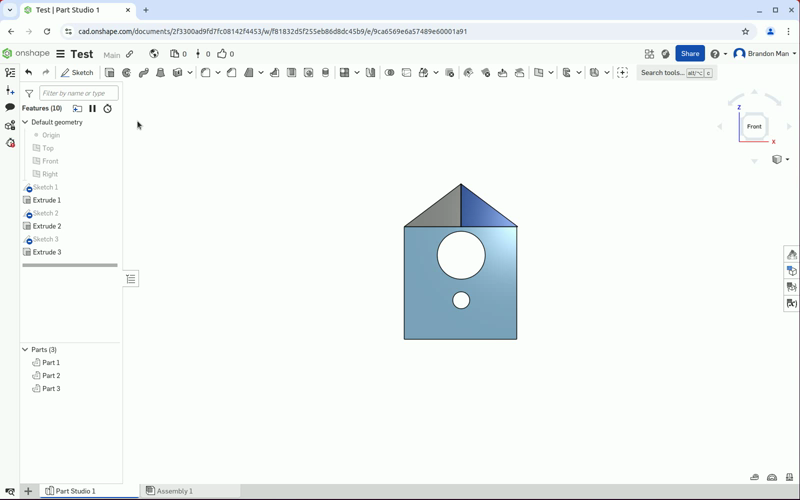
key(shift+h)
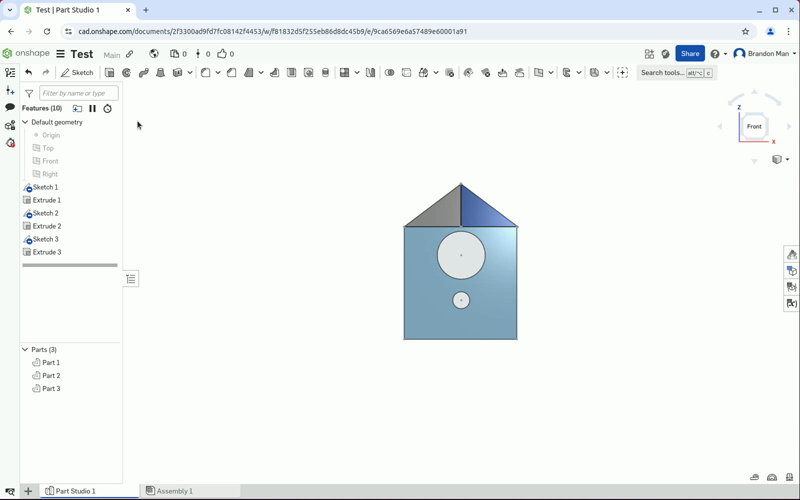
key(shift+h)
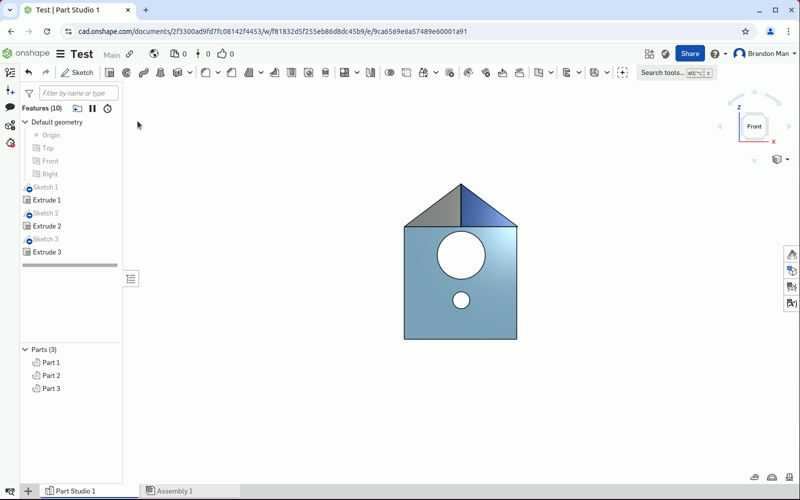
mouse_move(73, 189)
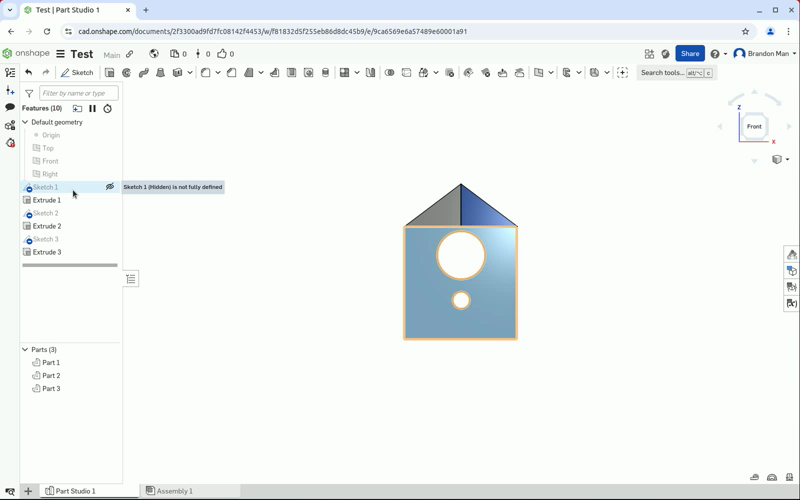
click(73, 189)
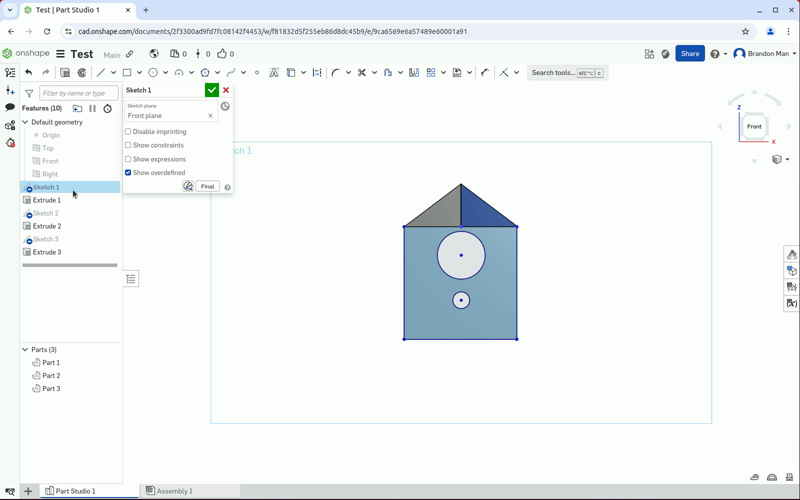
mouse_move(229, 92)
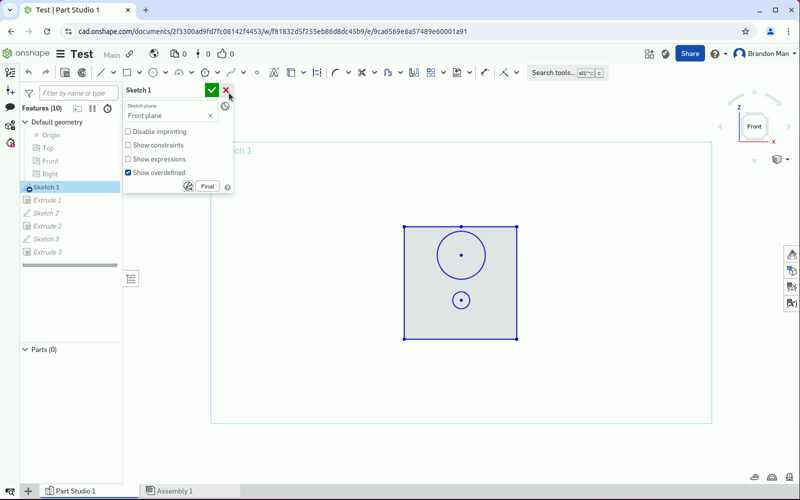
click(229, 92)
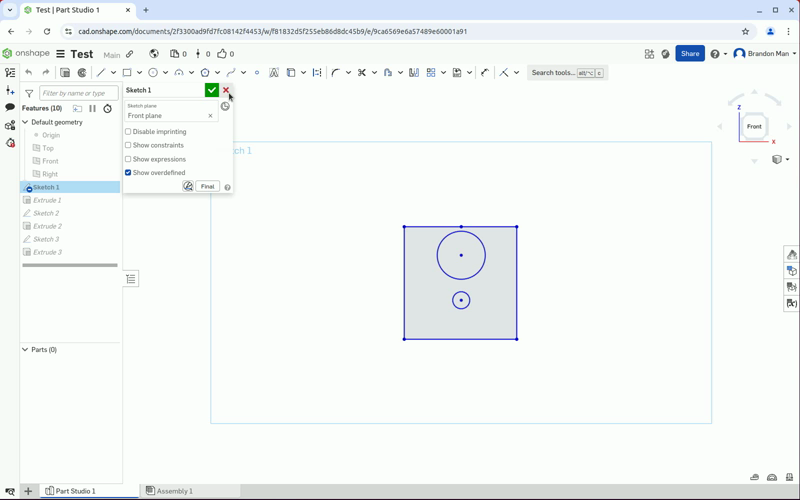
key(shift+s)
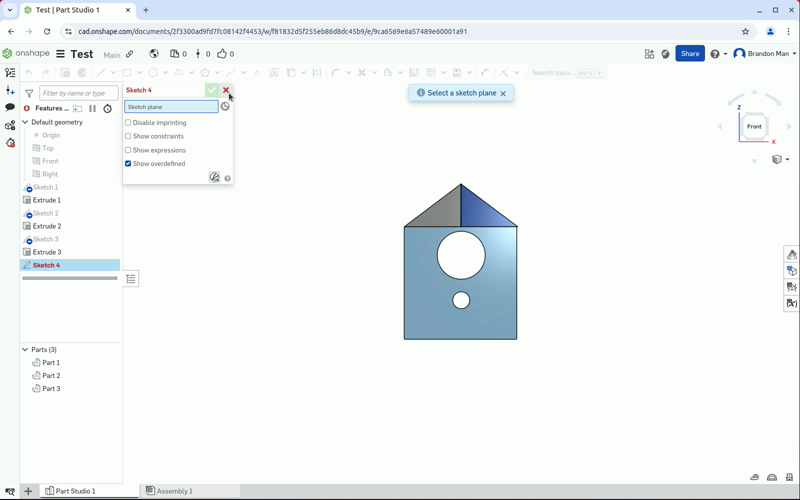
mouse_move(73, 163)
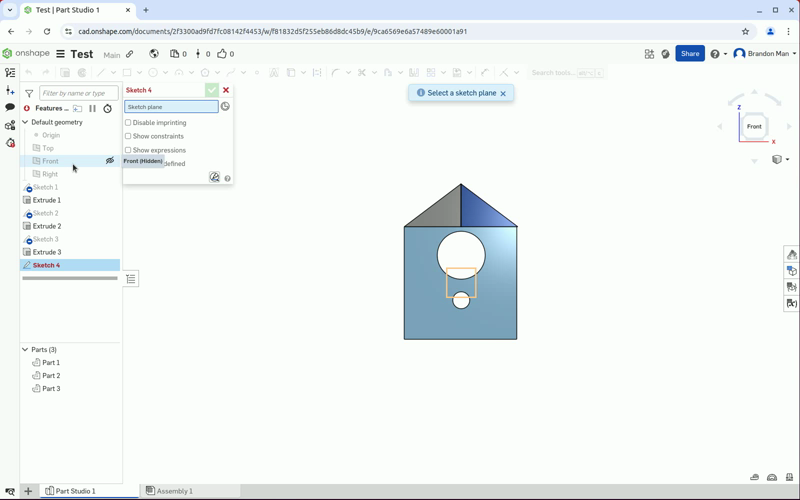
click(73, 163)
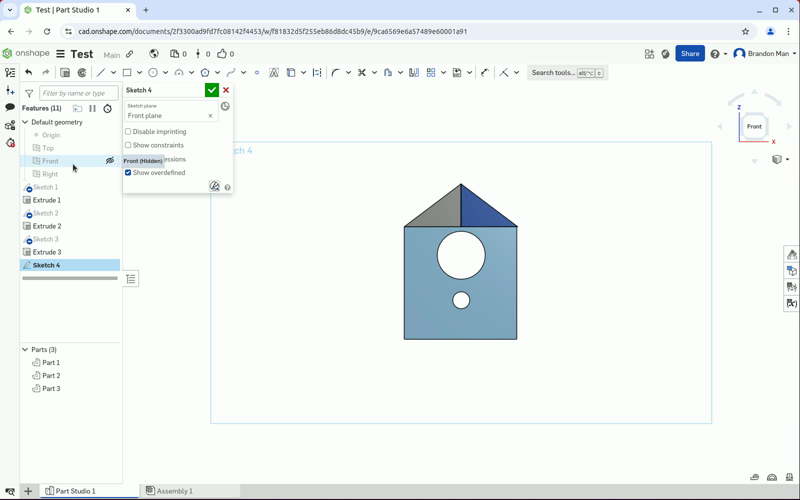
mouse_move(73, 352)
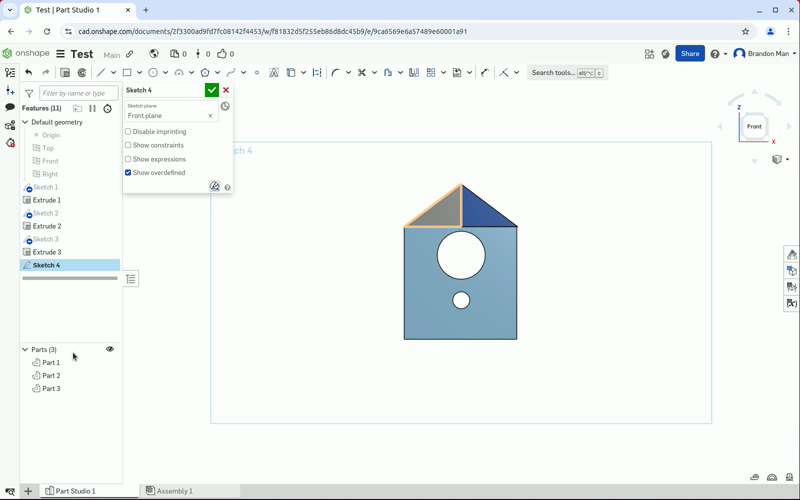
key(y)
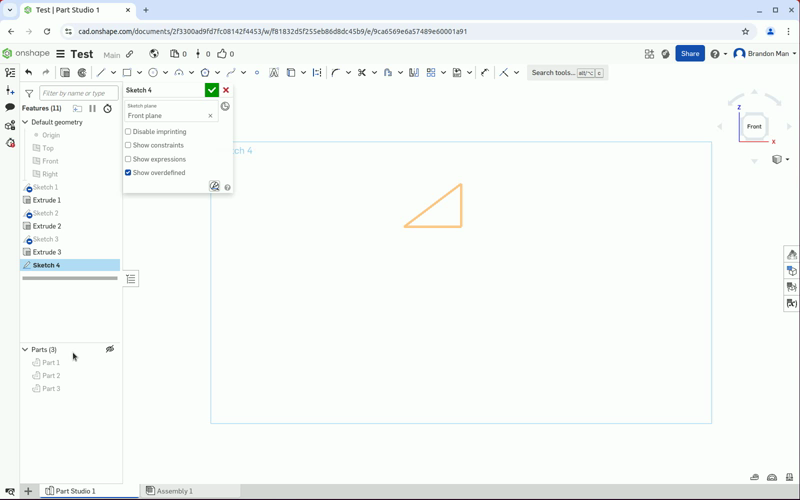
key(c)
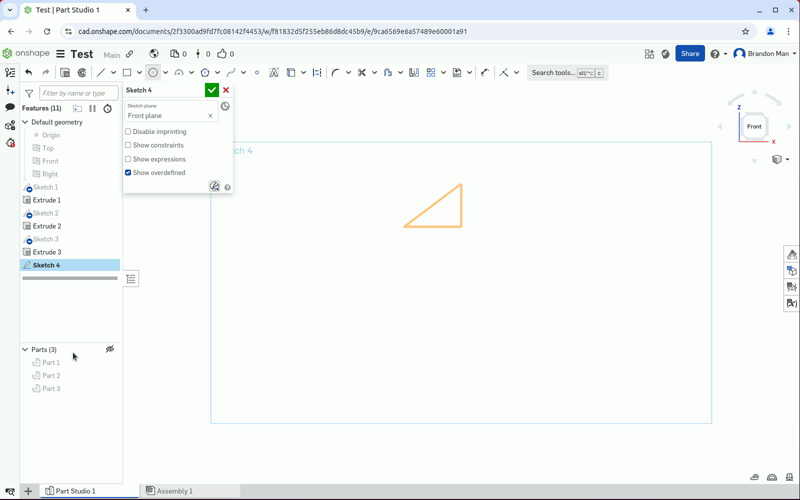
key_down(shift)
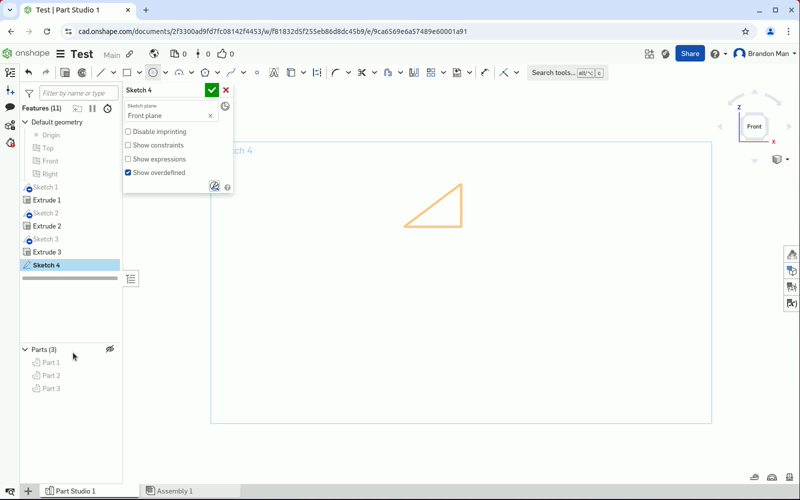
mouse_move(461, 300)
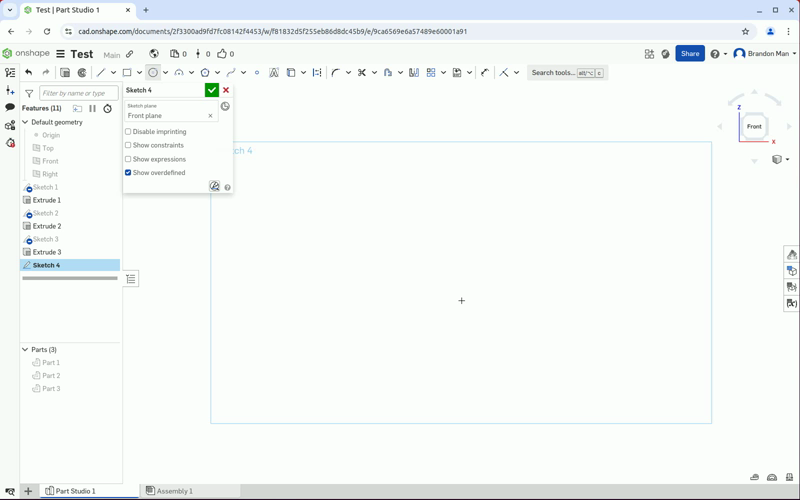
click(461, 300)
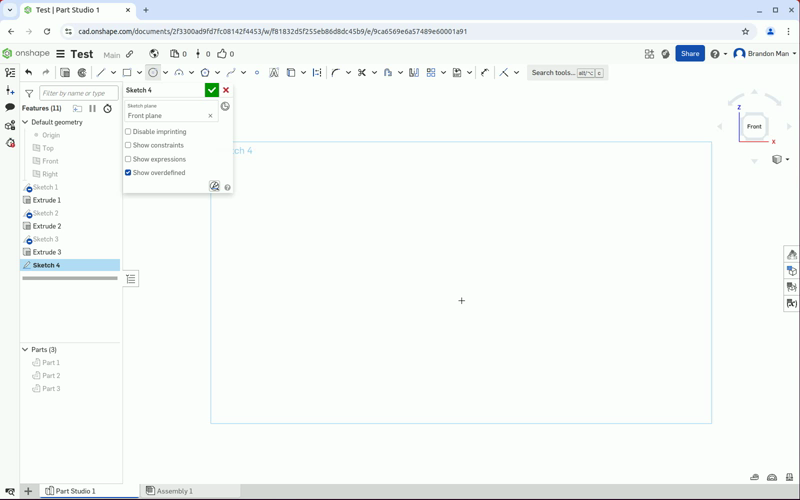
key_up(shift)
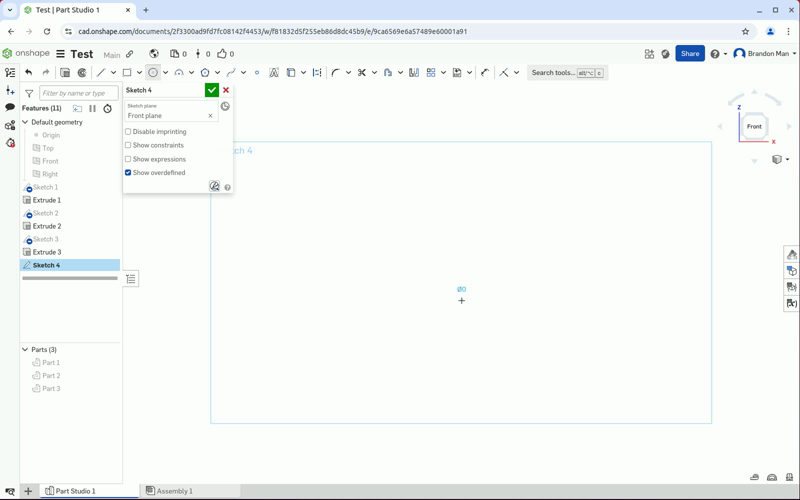
mouse_move(471, 300)
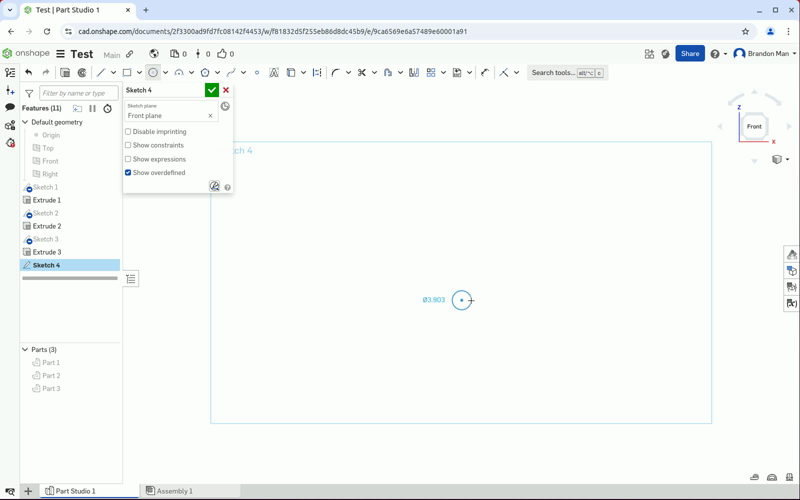
click(471, 300)
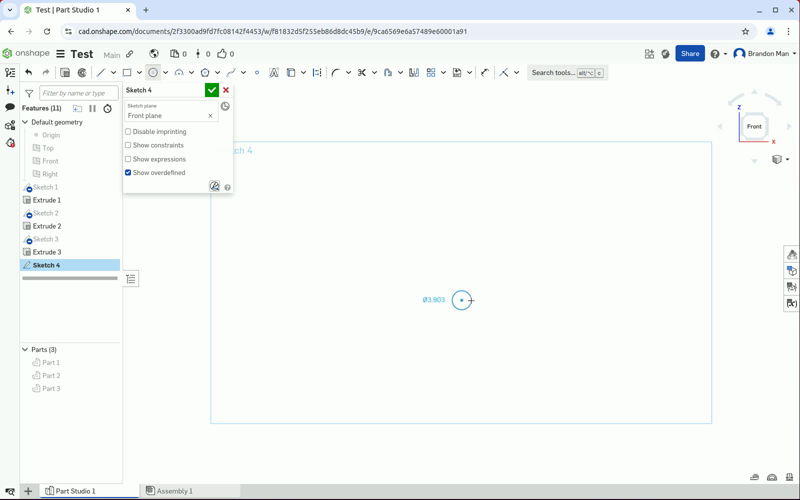
key(esc)
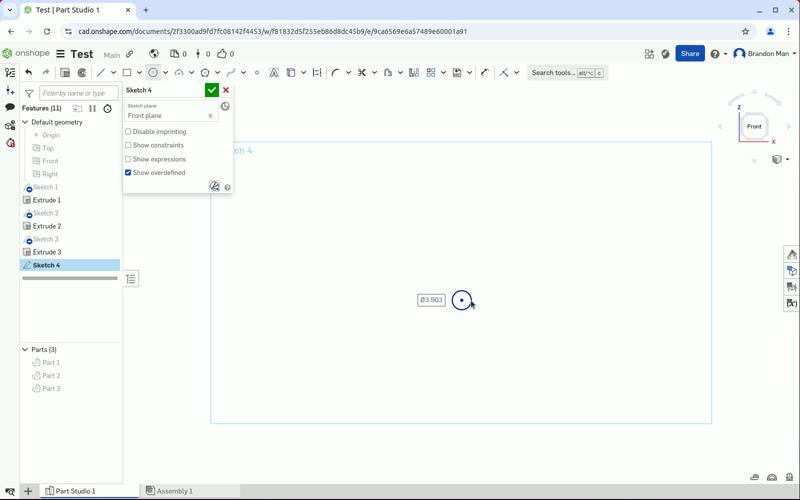
mouse_move(454, 295)
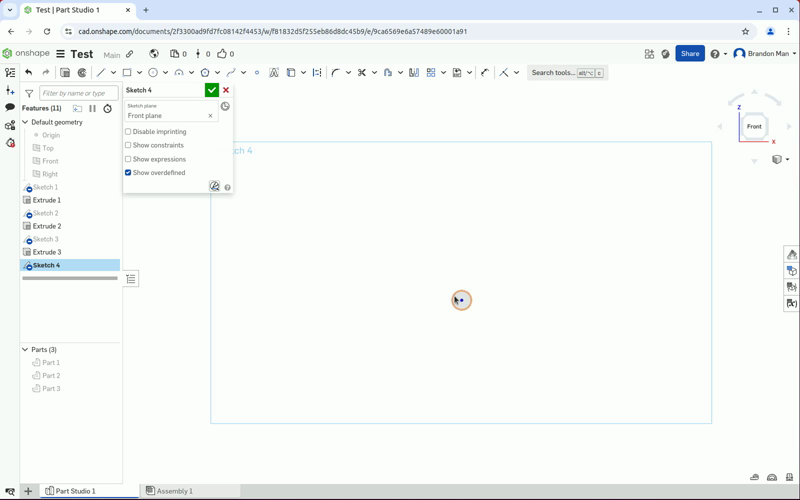
scroll(6)
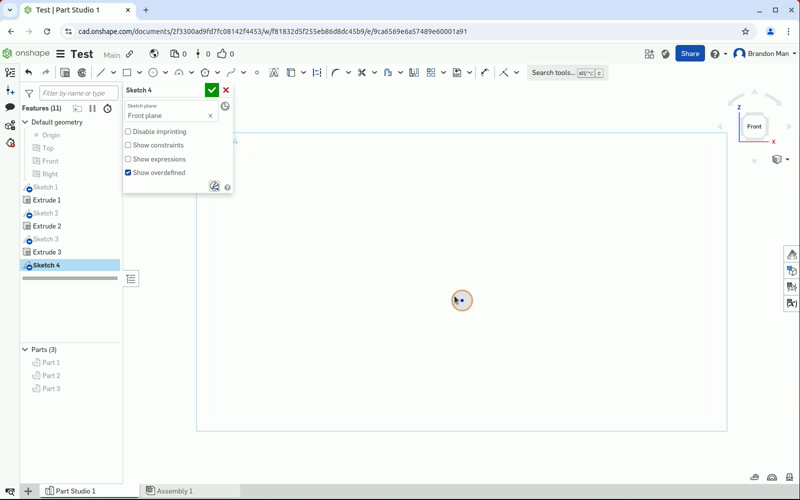
scroll(6)
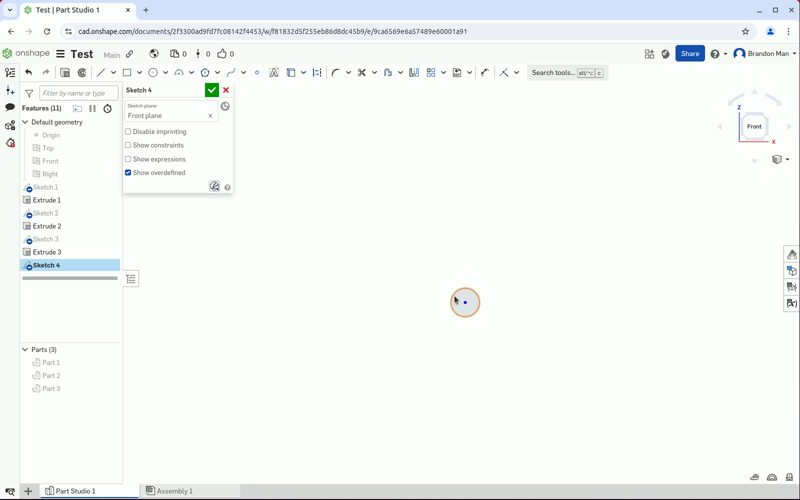
scroll(6)
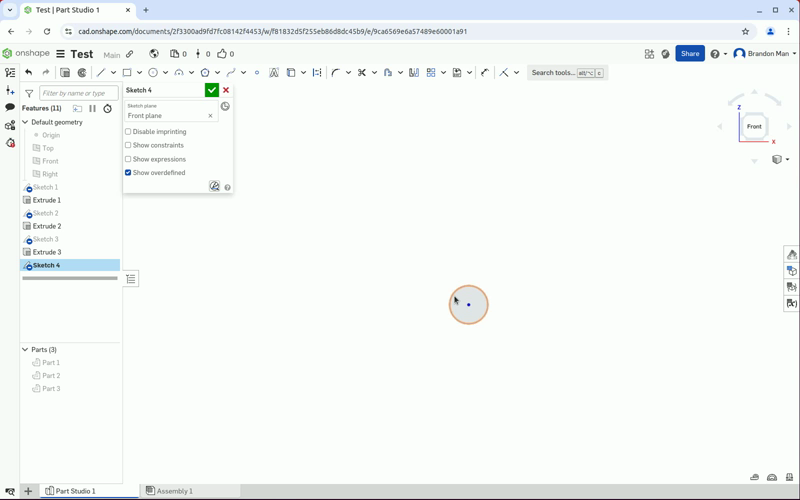
scroll(6)
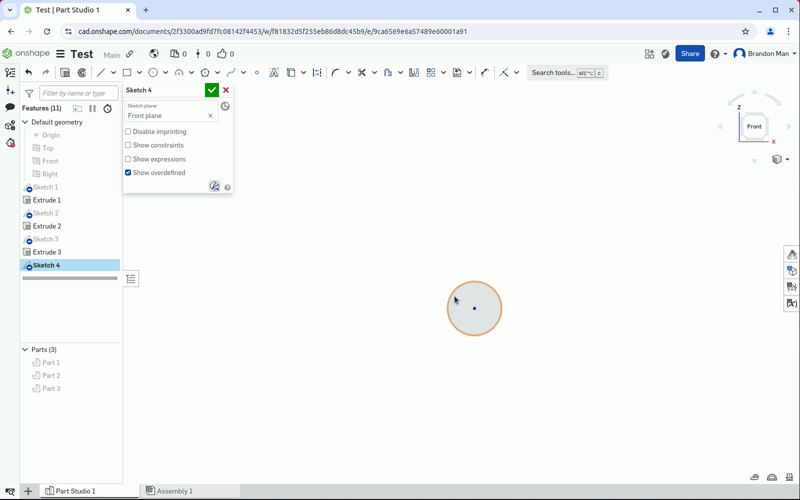
scroll(6)
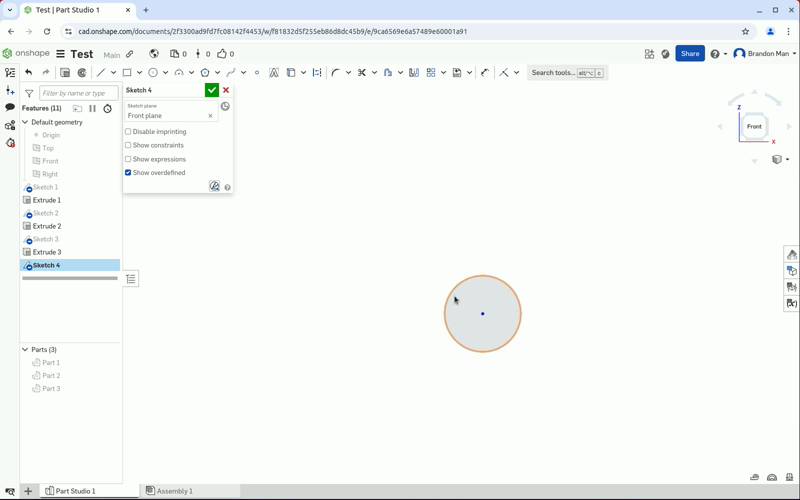
scroll(6)
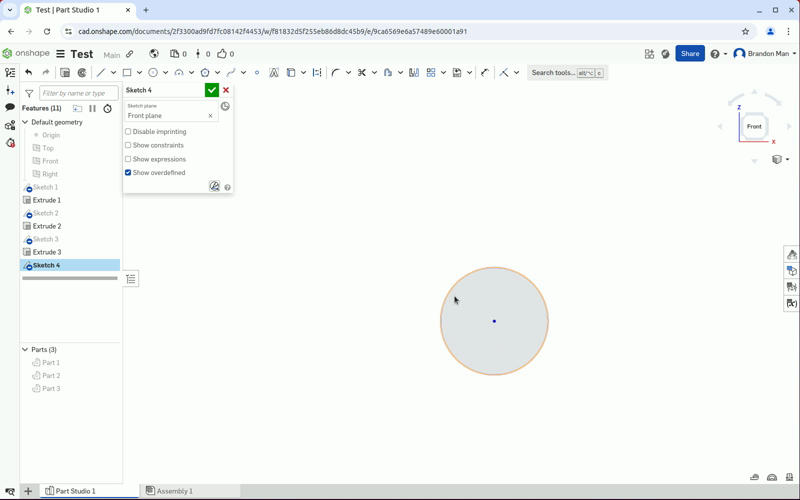
scroll(6)
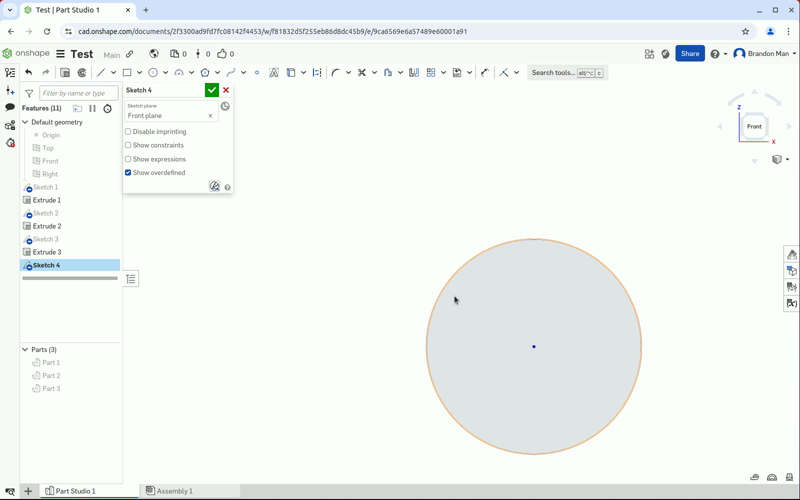
click(454, 295)
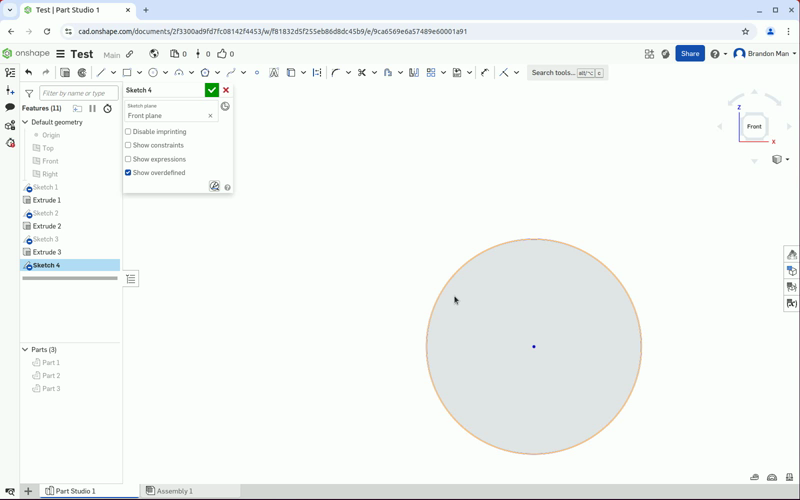
scroll(-6)
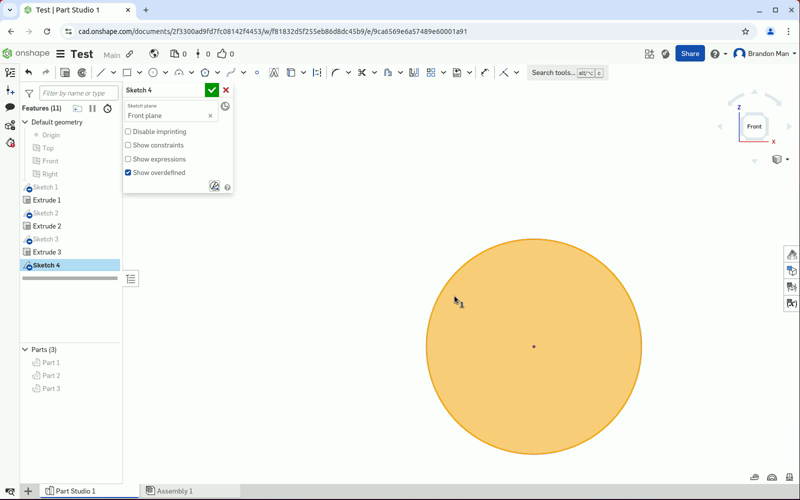
scroll(-6)
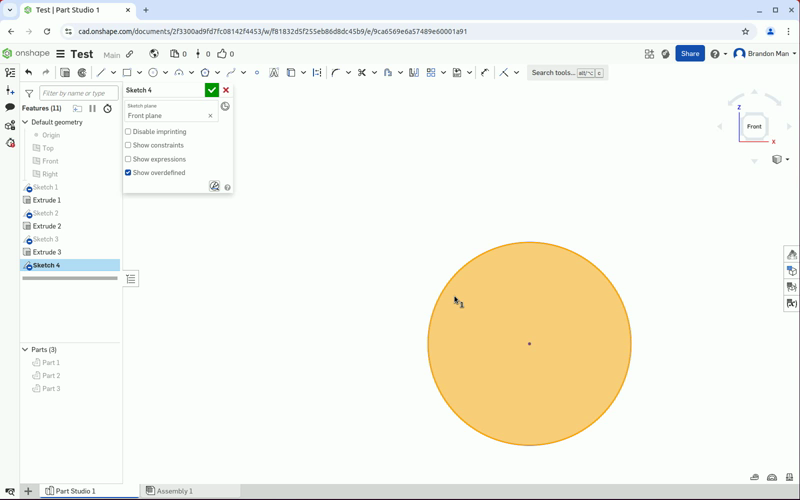
scroll(-6)
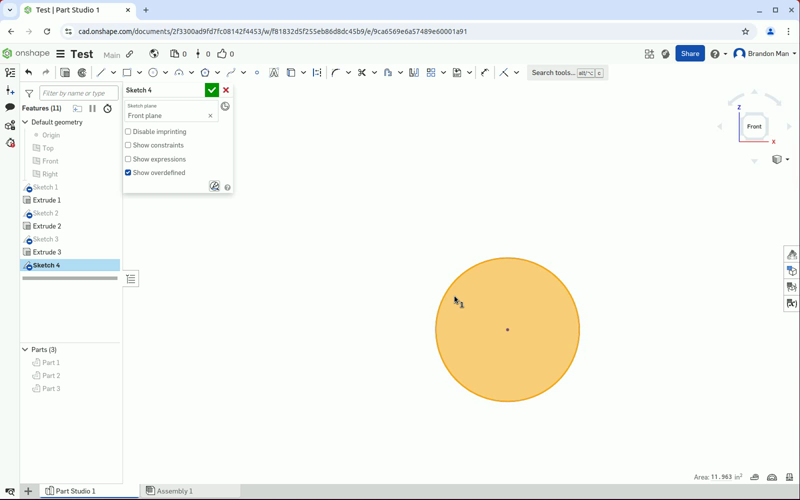
scroll(-6)
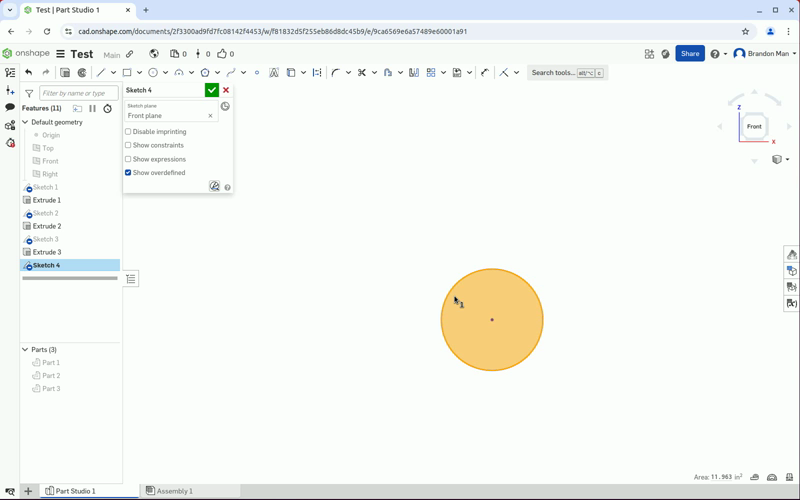
scroll(-6)
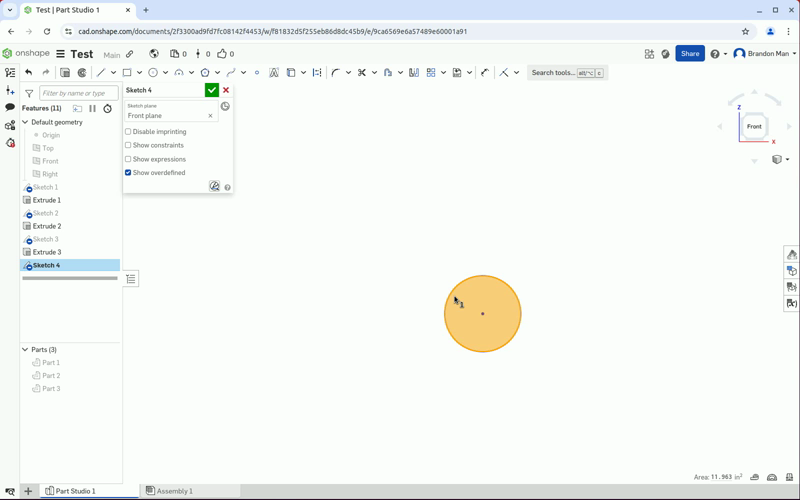
scroll(-6)
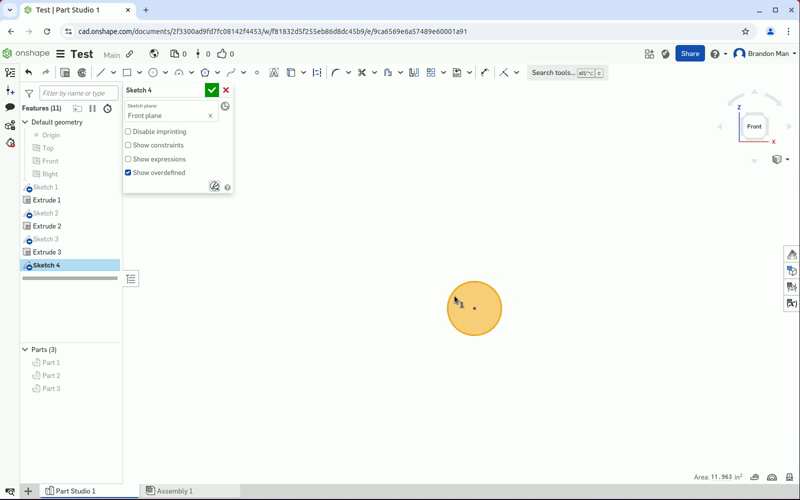
scroll(-6)
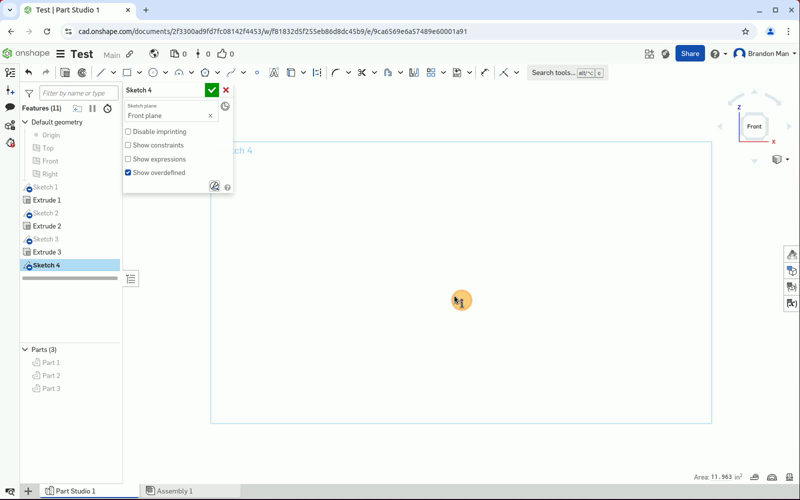
mouse_move(73, 352)
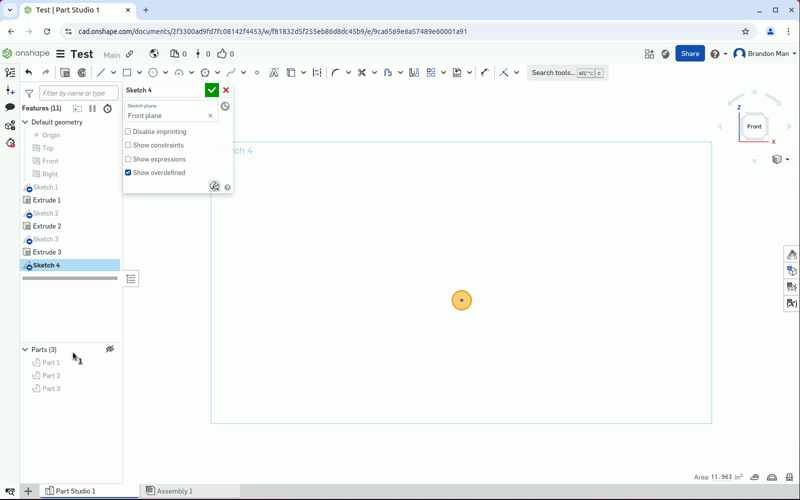
key(shift+y)
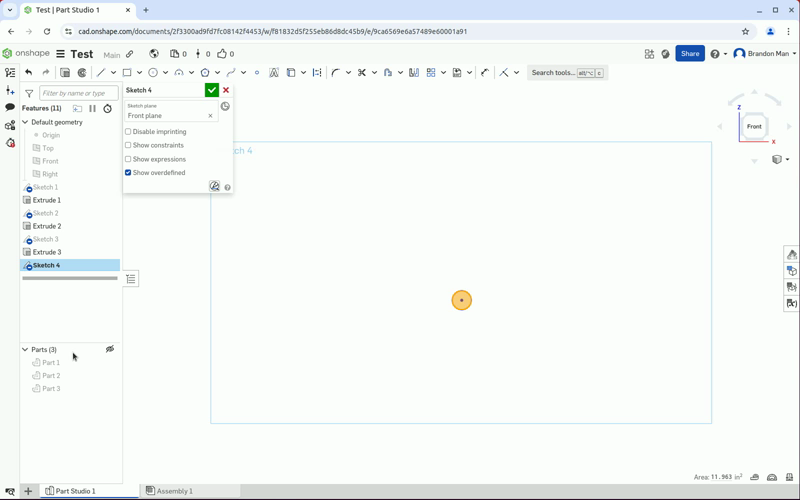
key(shift+e)
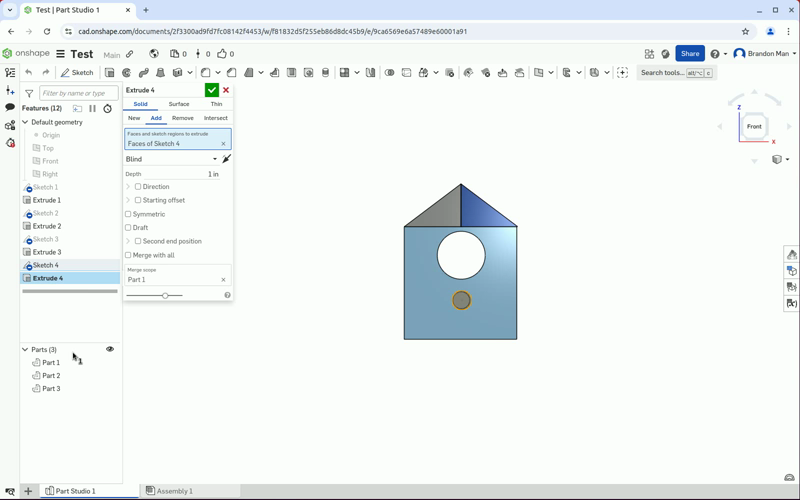
mouse_move(143, 106)
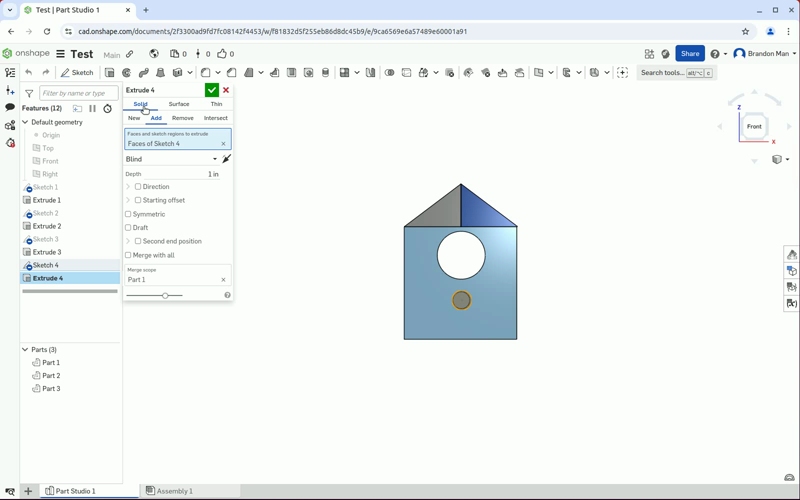
click(143, 106)
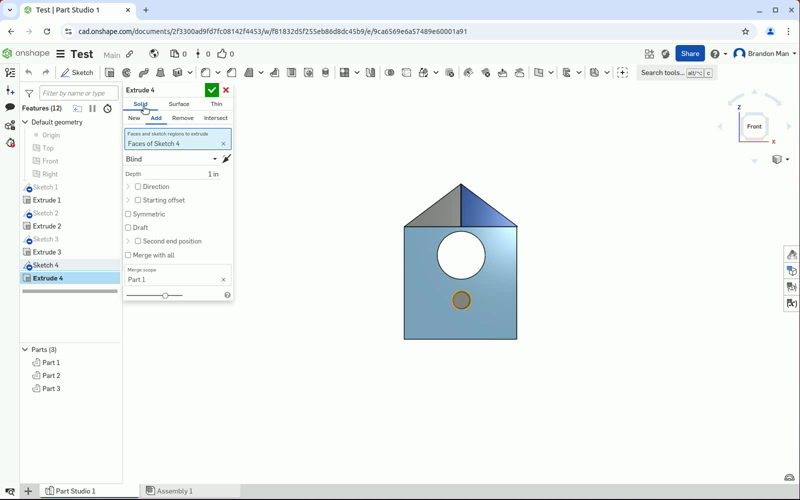
mouse_move(137, 120)
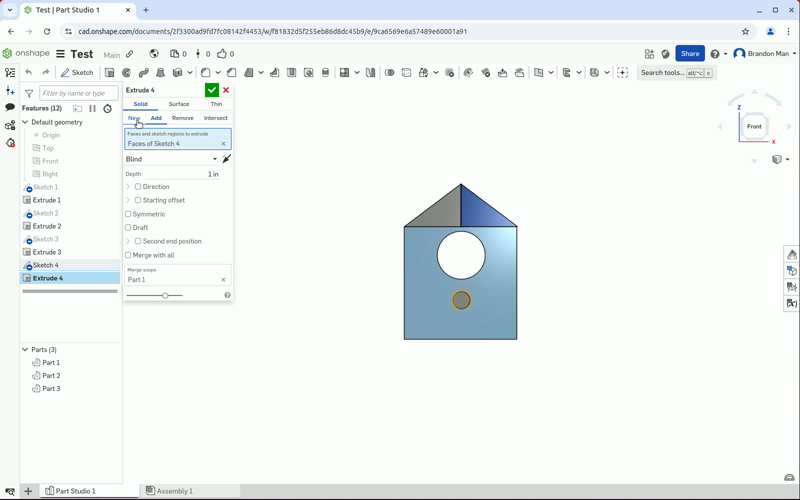
click(137, 120)
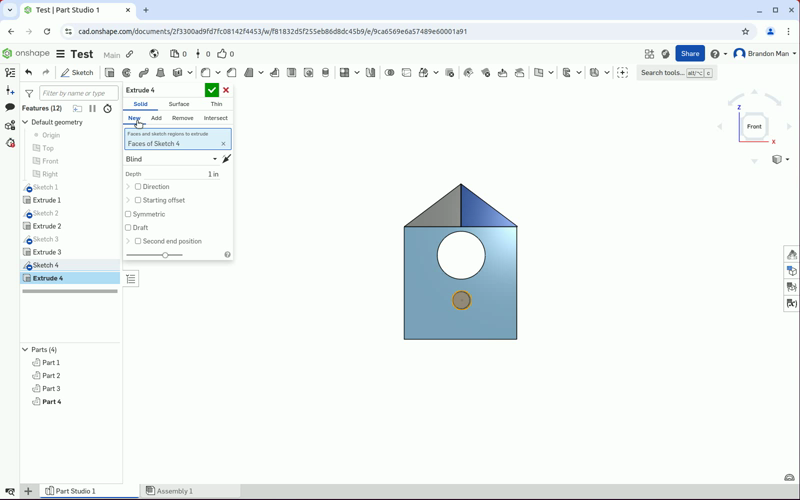
key(tab, 4)
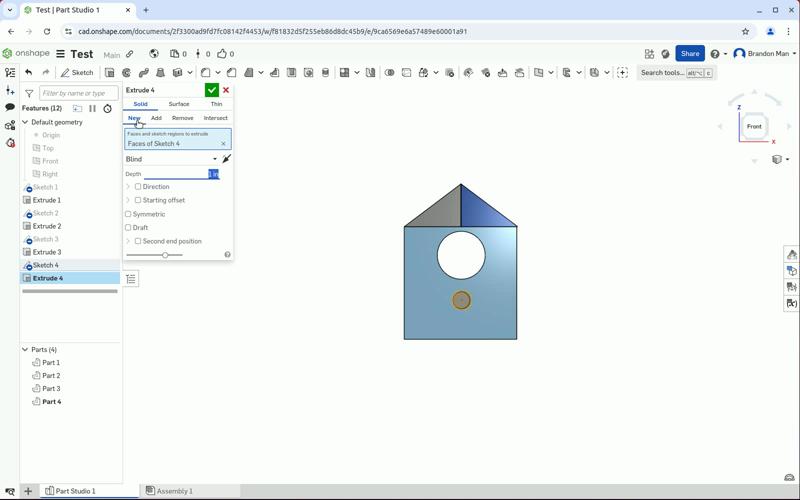
text(1.685)
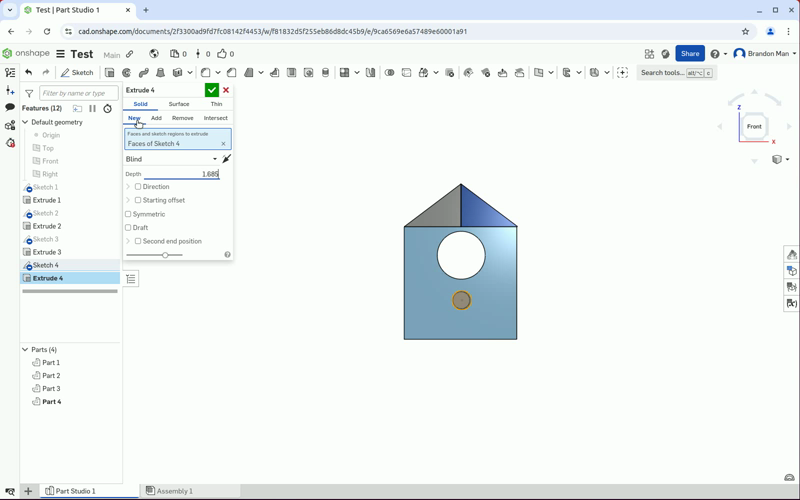
key(enter)
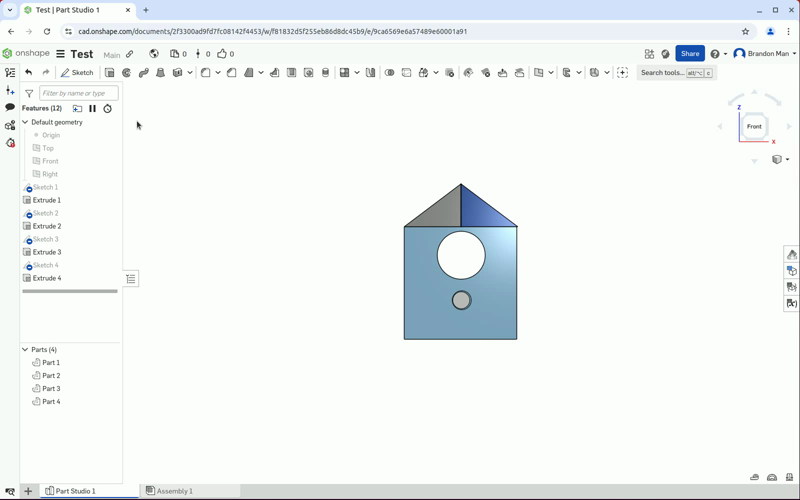
key(shift+h)
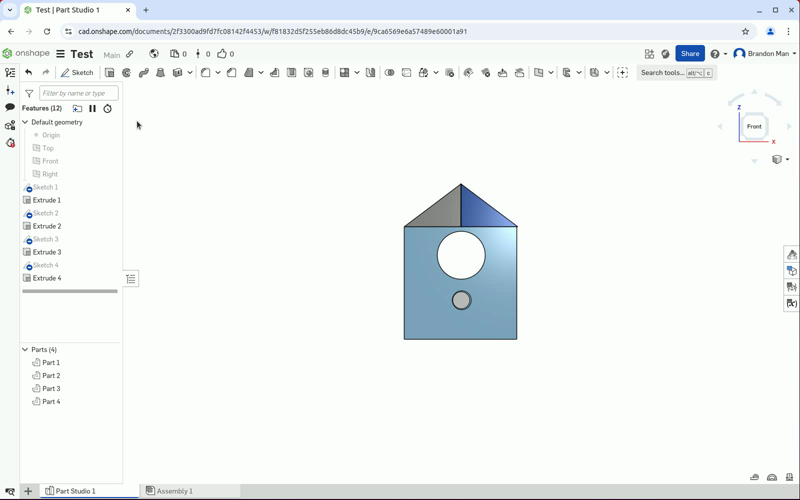
key(shift+h)
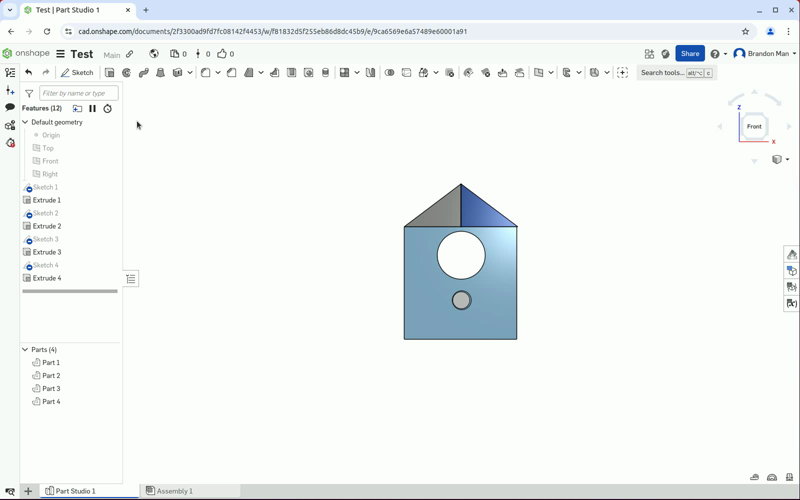
mouse_move(73, 189)
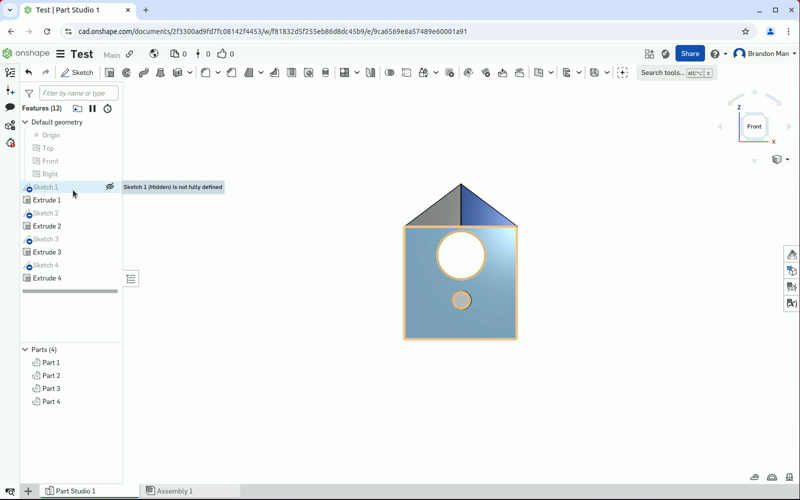
click(73, 189)
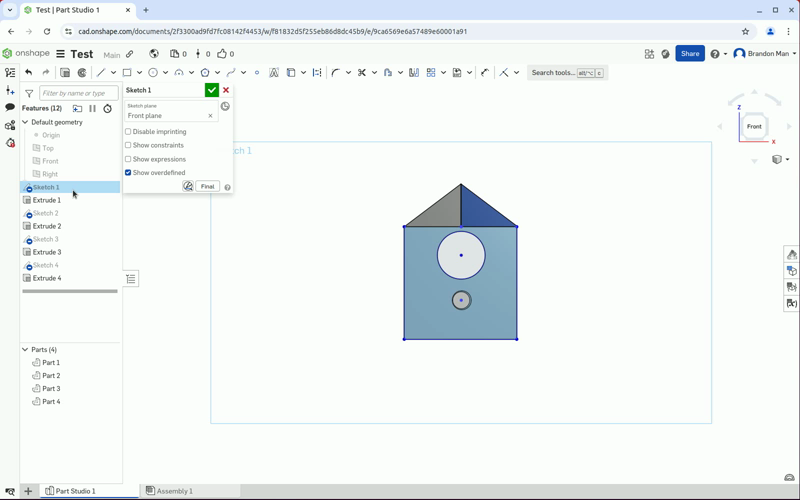
mouse_move(229, 92)
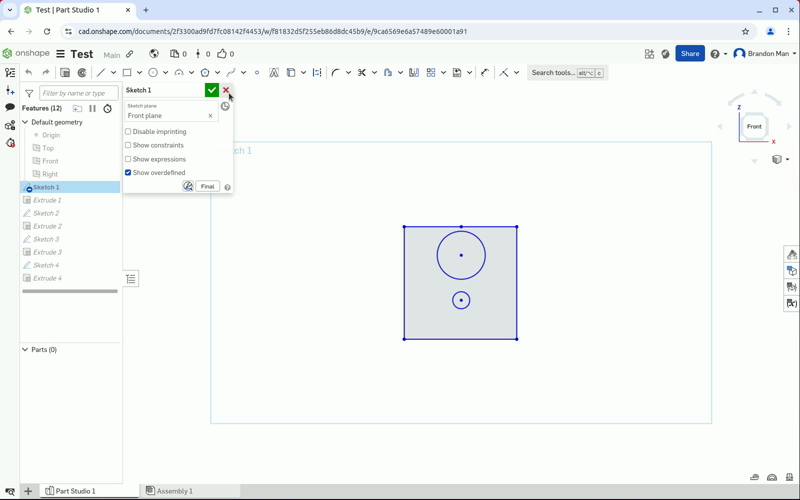
click(229, 92)
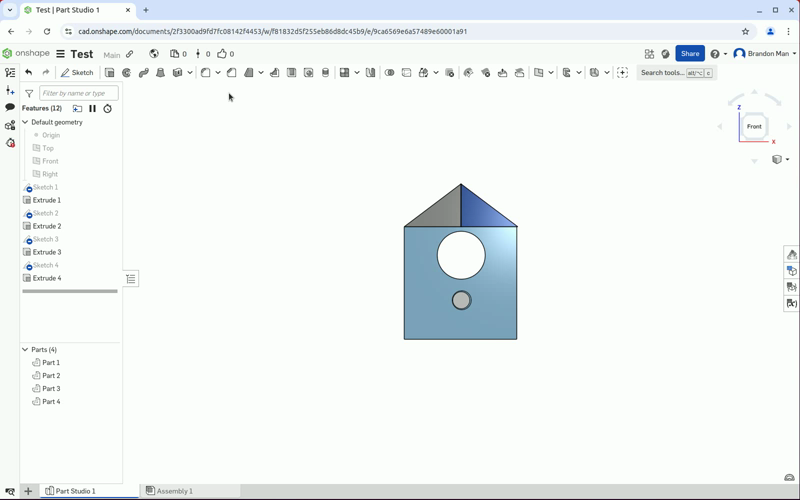
mouse_move(541, 75)
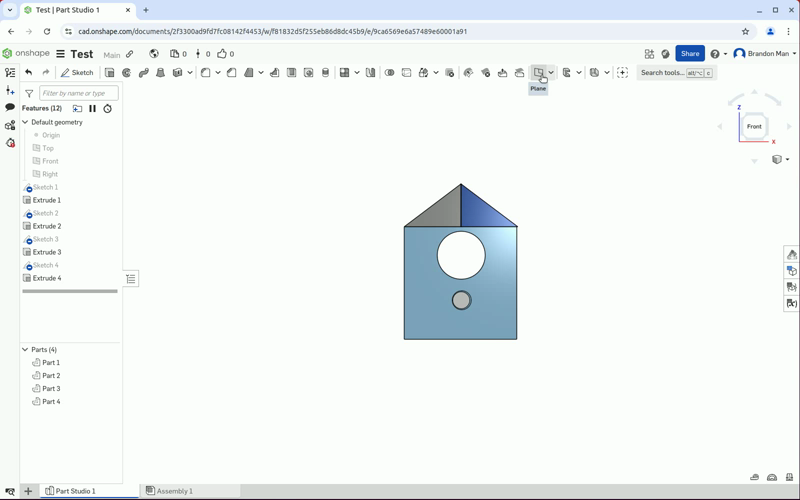
click(541, 75)
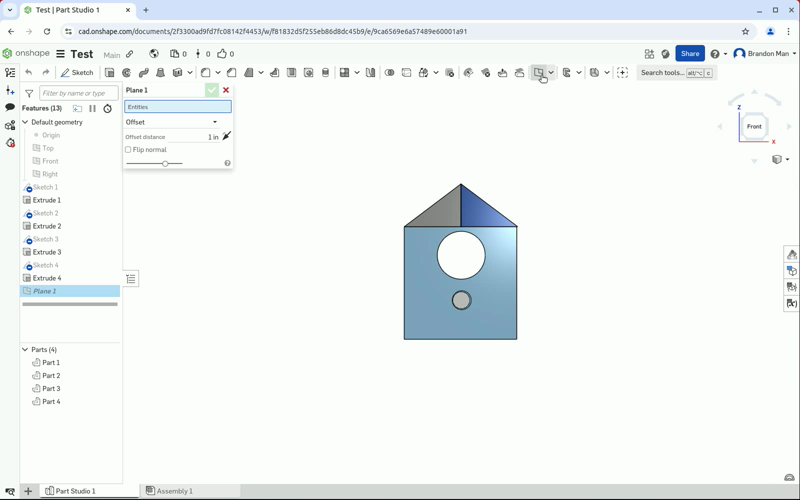
mouse_move(73, 163)
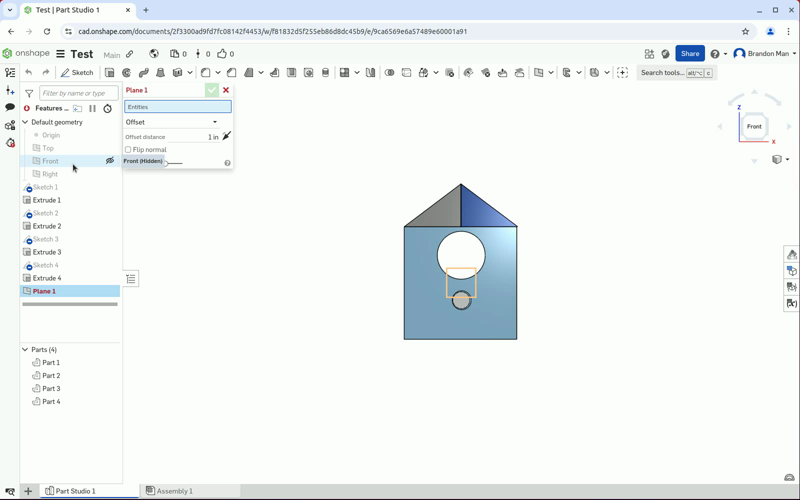
click(73, 163)
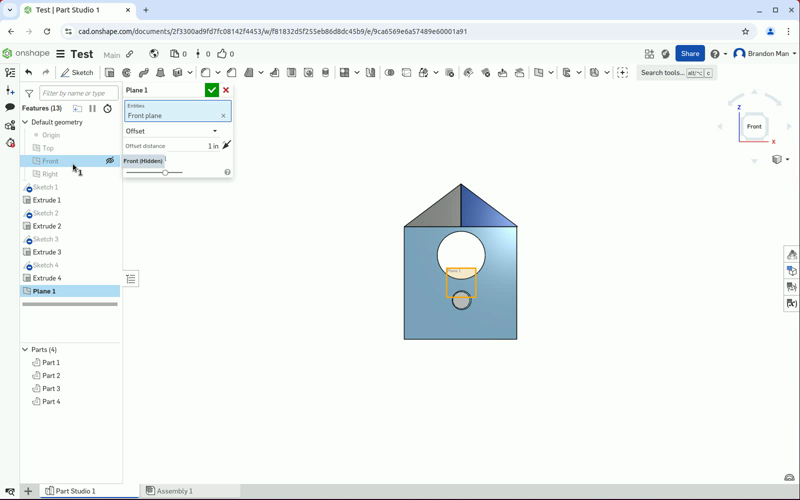
key(tab, 2)
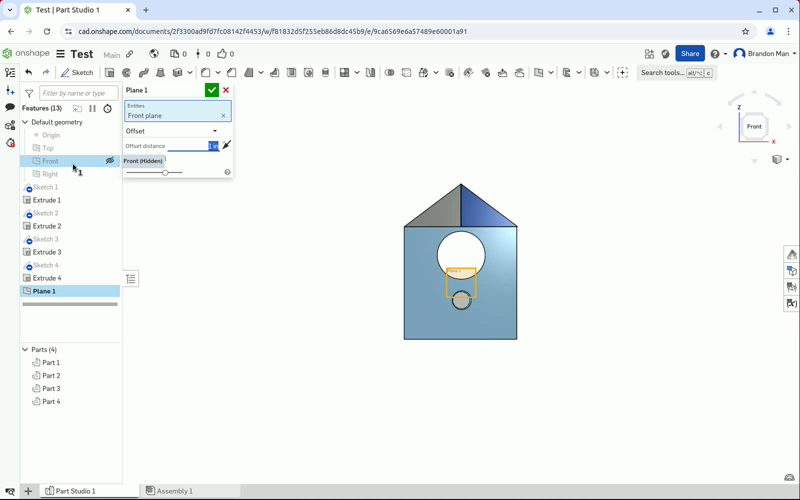
text(1.695)
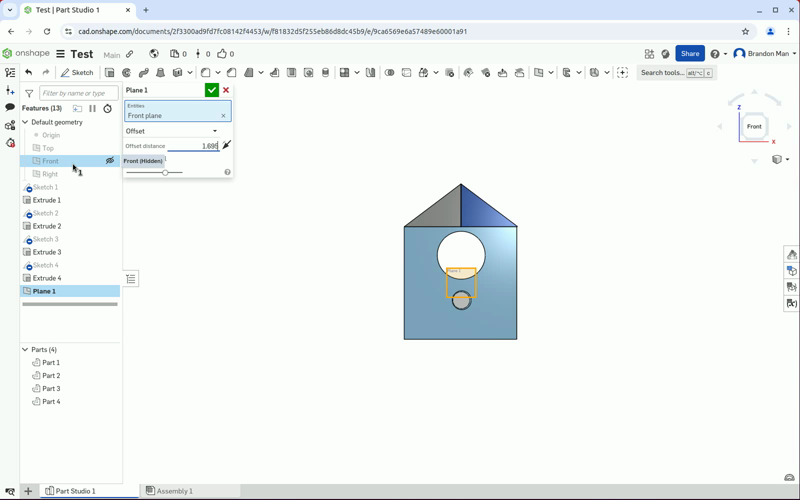
key(enter, 2)
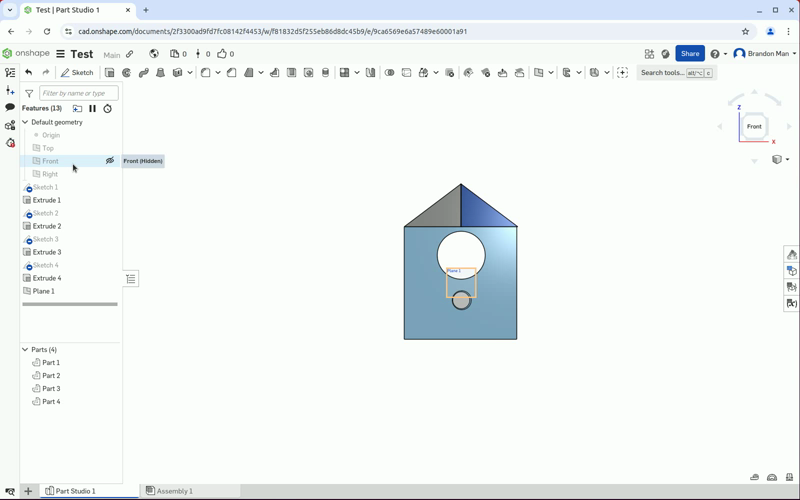
key(shift+s)
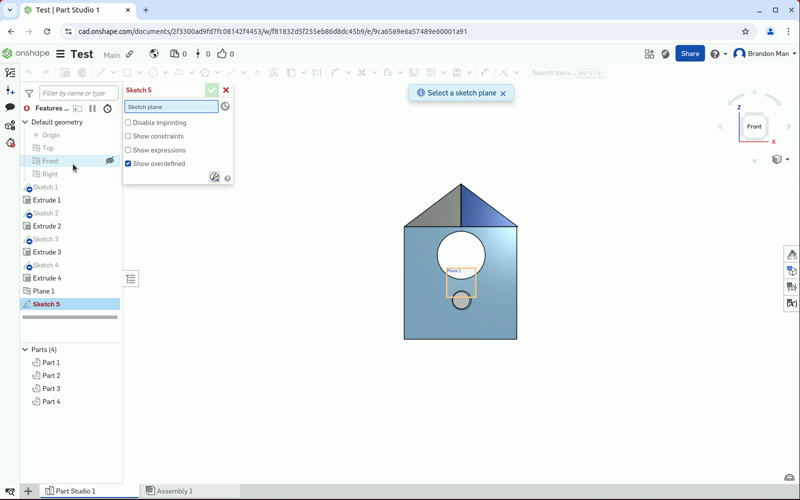
mouse_move(73, 293)
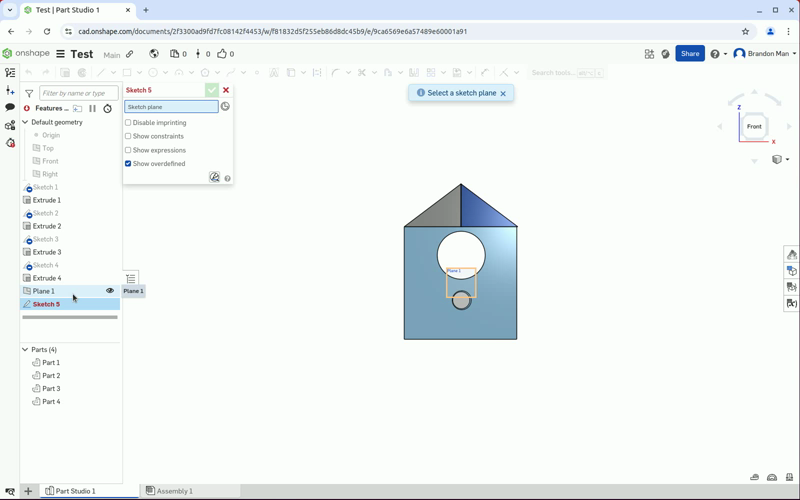
click(73, 293)
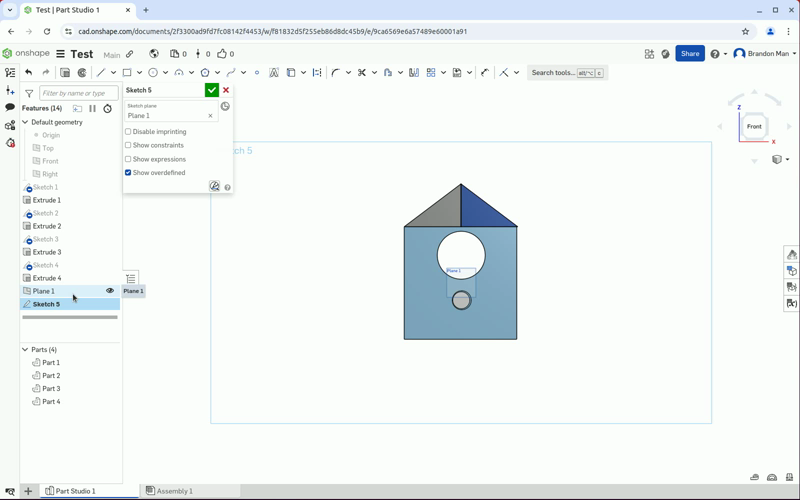
mouse_move(73, 352)
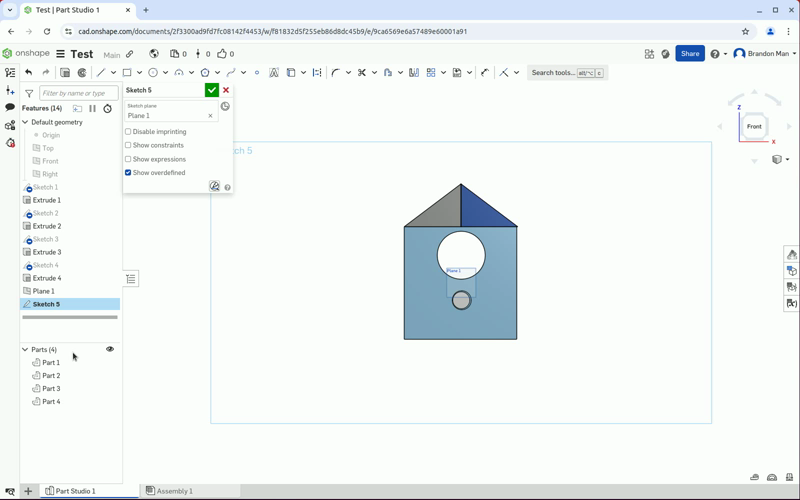
key(y)
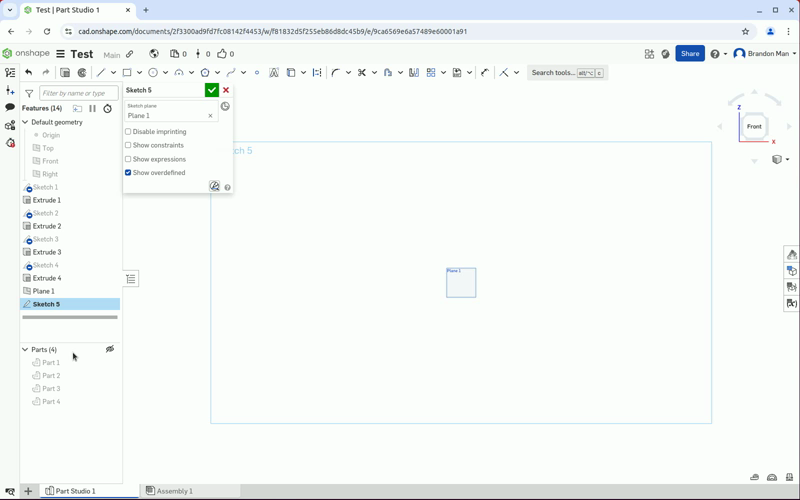
key(c)
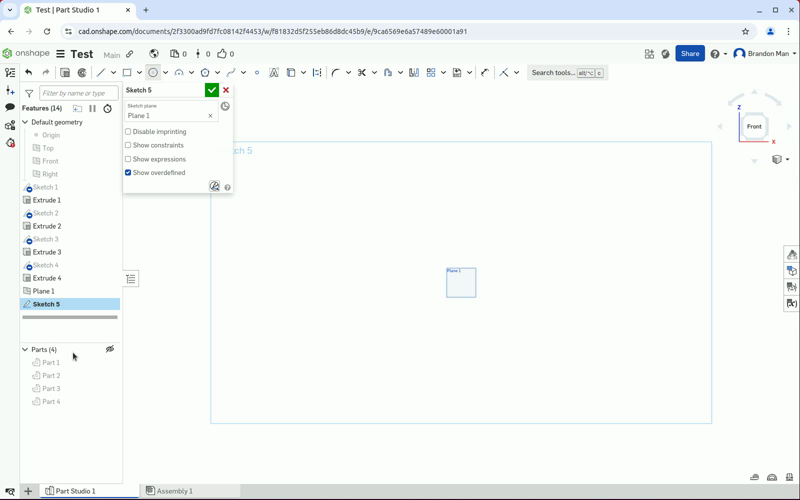
key_down(shift)
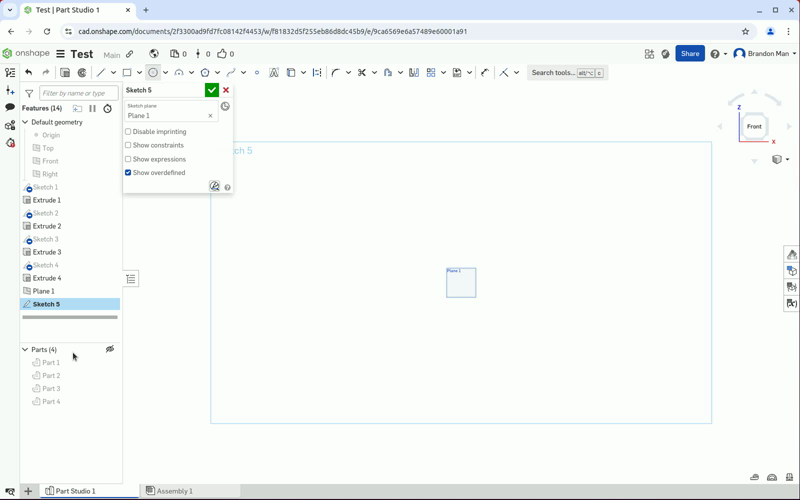
mouse_move(460, 294)
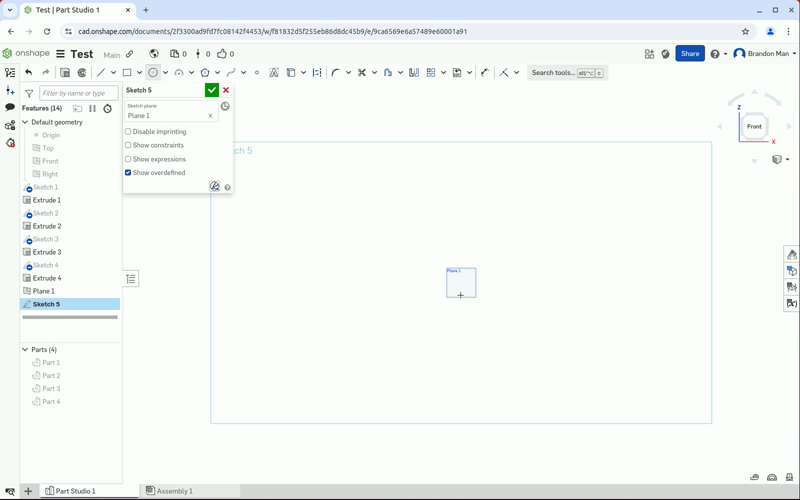
click(460, 294)
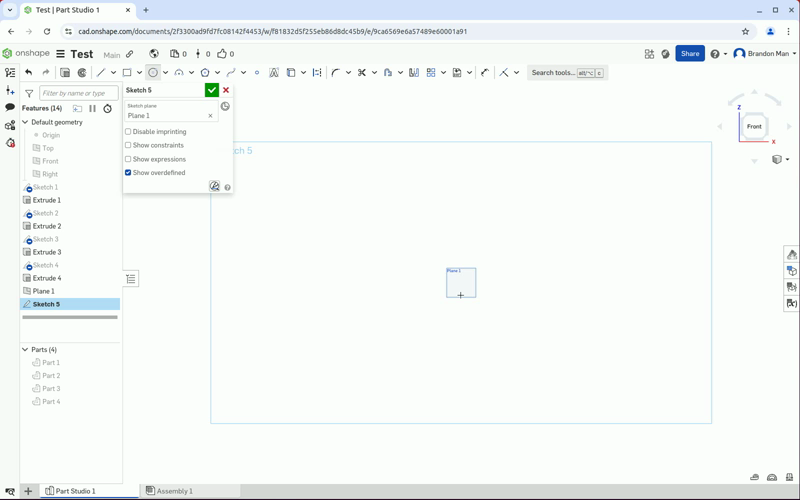
key_up(shift)
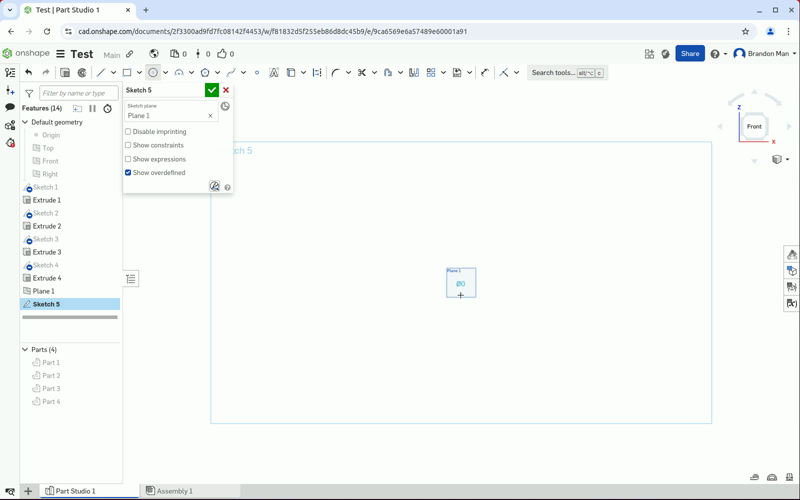
mouse_move(465, 294)
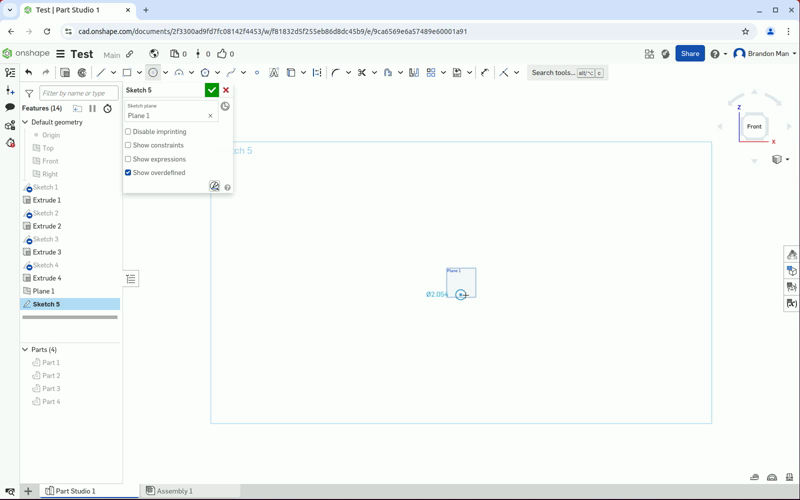
click(465, 294)
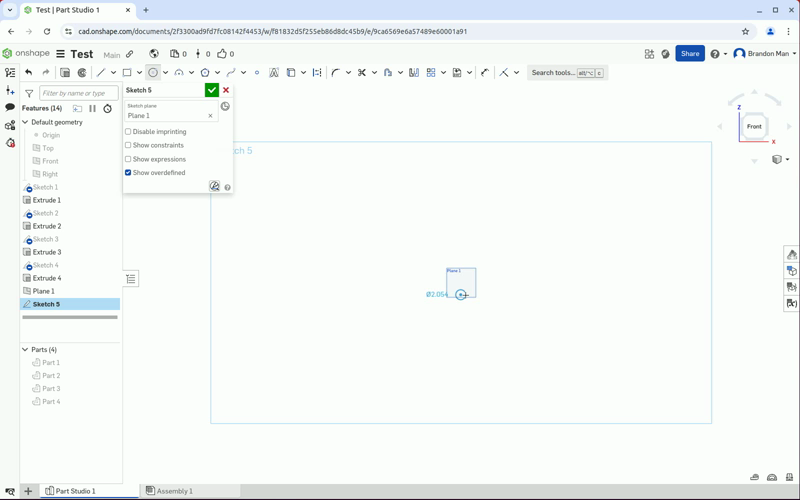
key(esc)
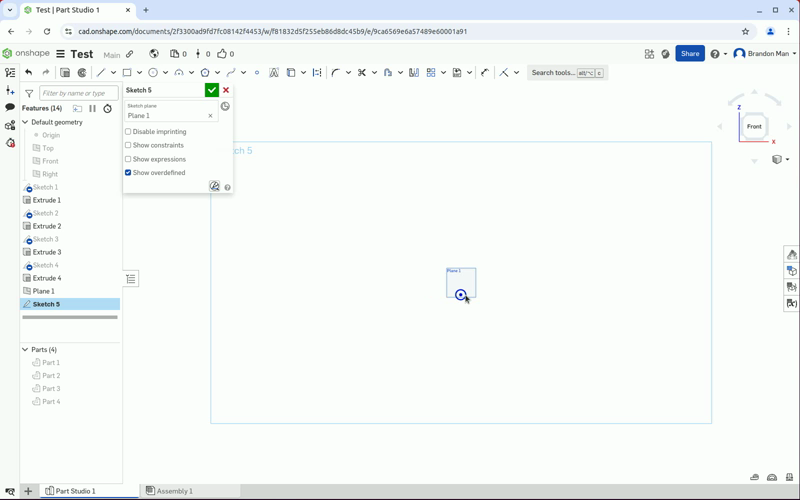
mouse_move(460, 296)
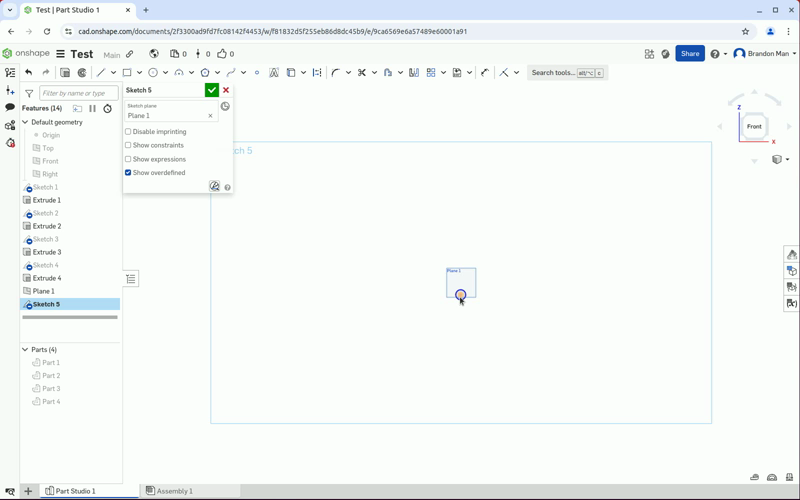
scroll(6)
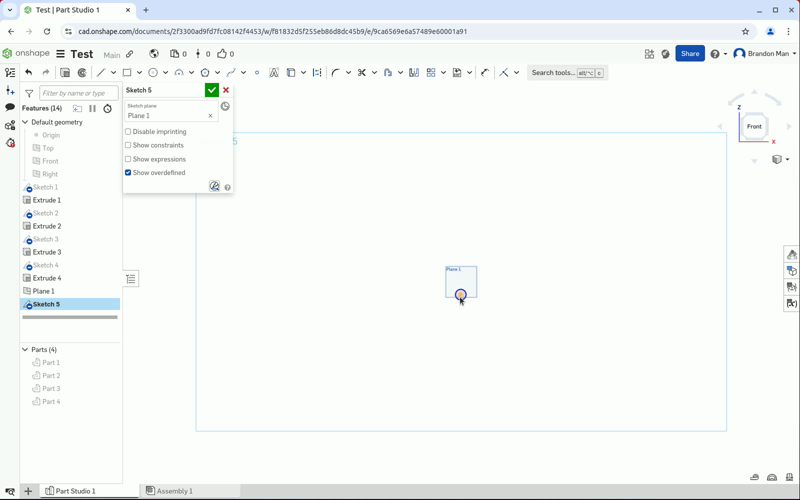
scroll(6)
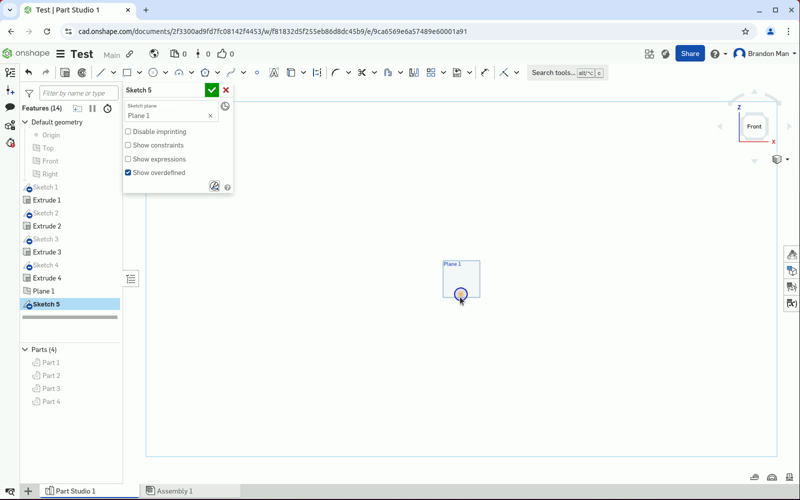
scroll(6)
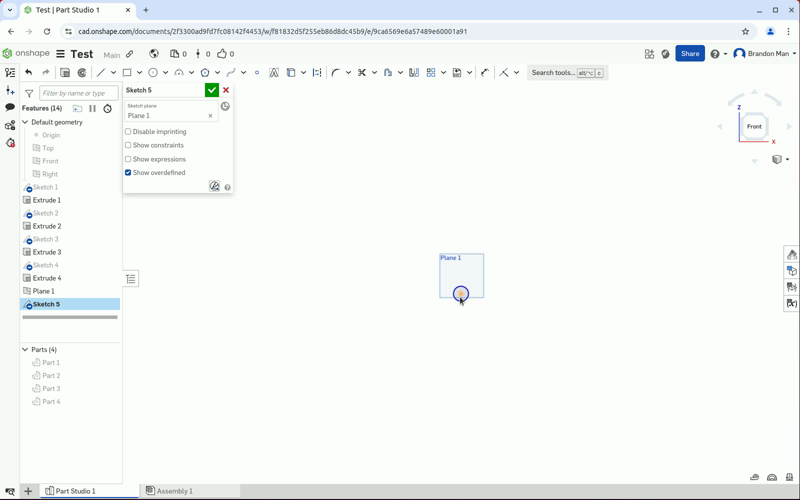
scroll(6)
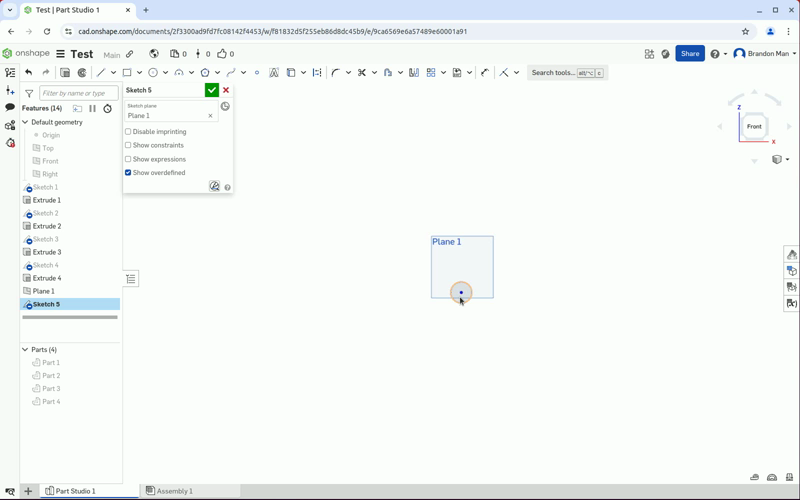
scroll(6)
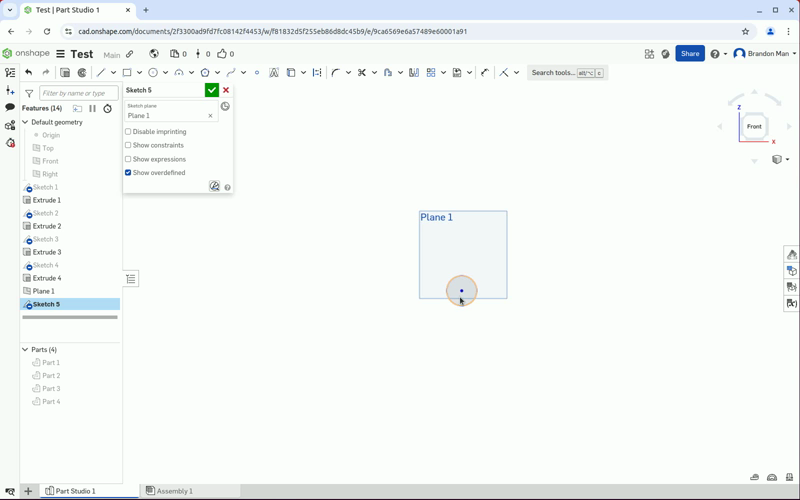
scroll(6)
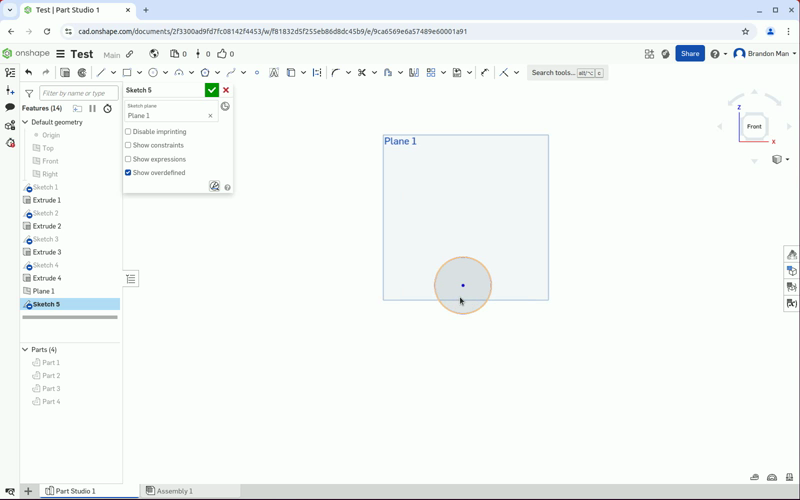
scroll(6)
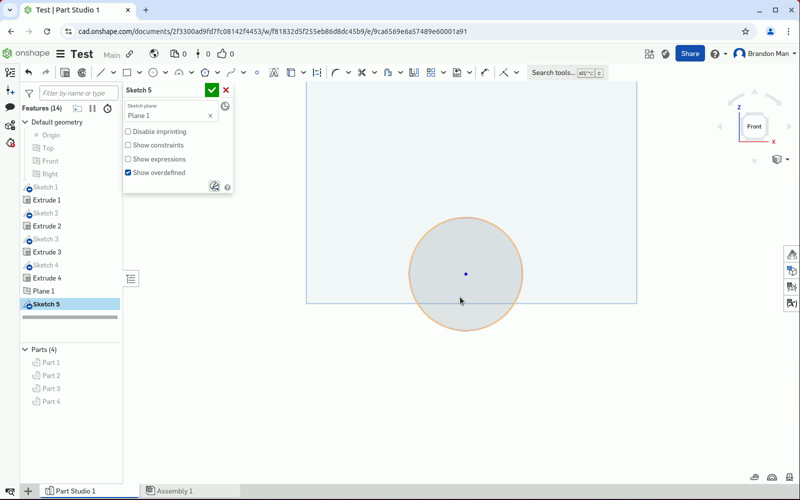
click(460, 296)
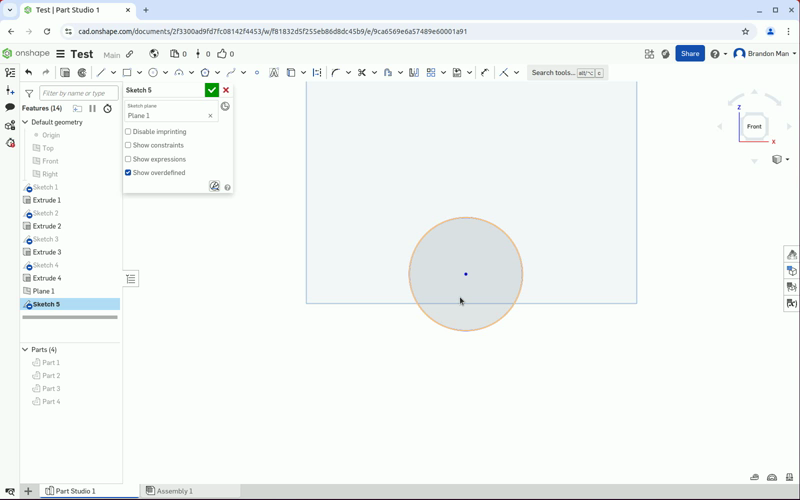
scroll(-6)
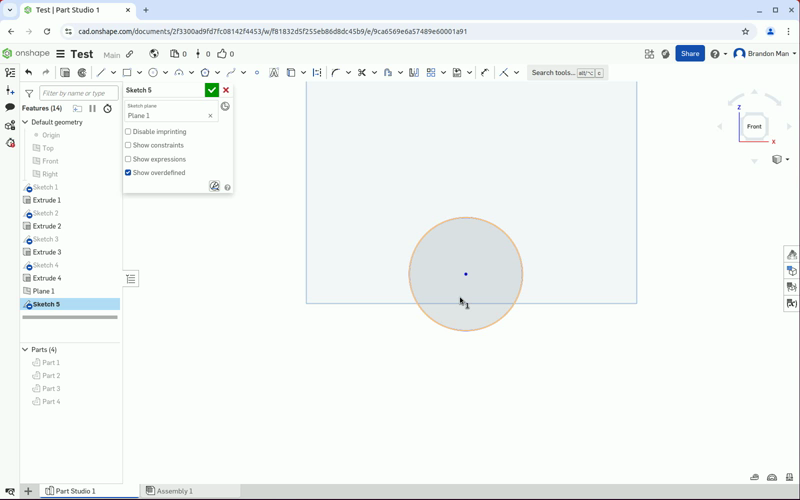
scroll(-6)
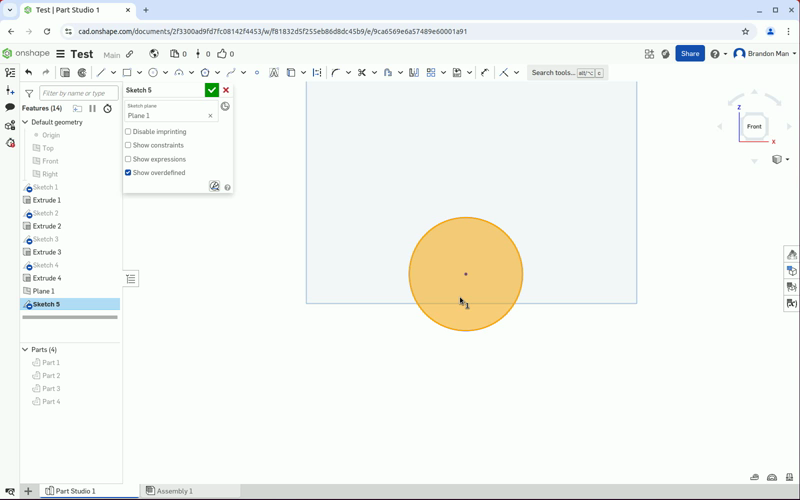
scroll(-6)
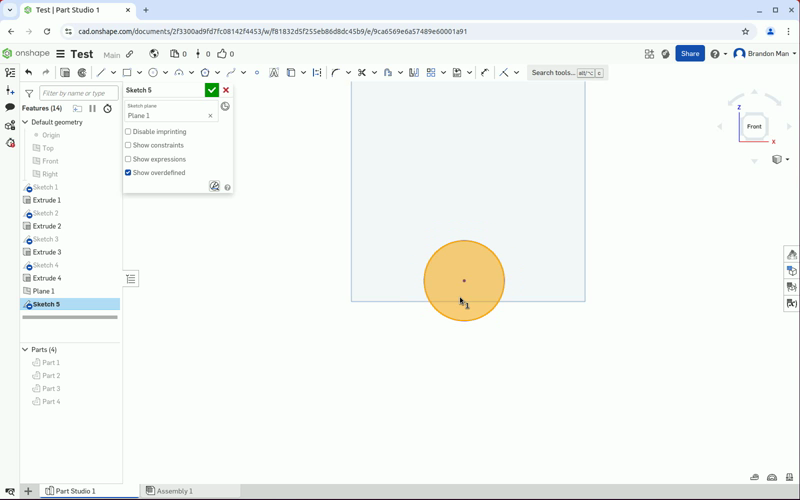
scroll(-6)
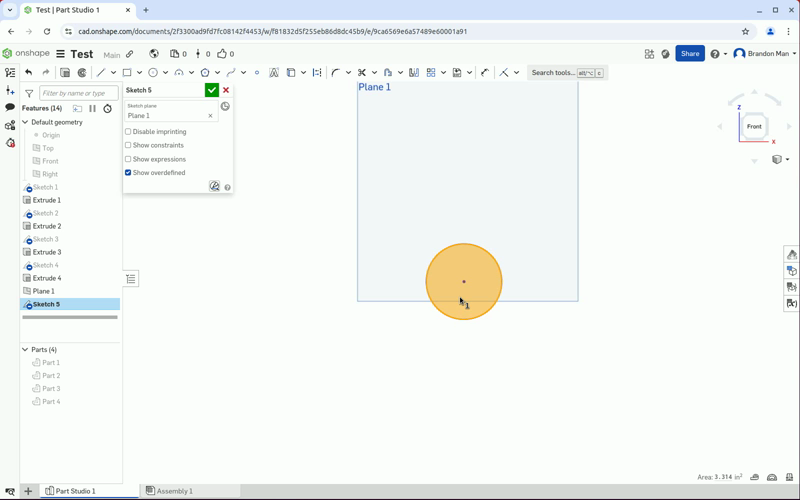
scroll(-6)
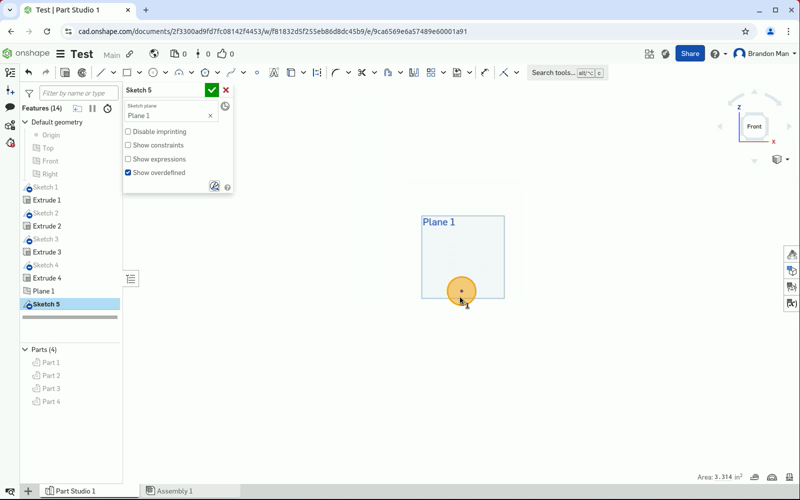
scroll(-6)
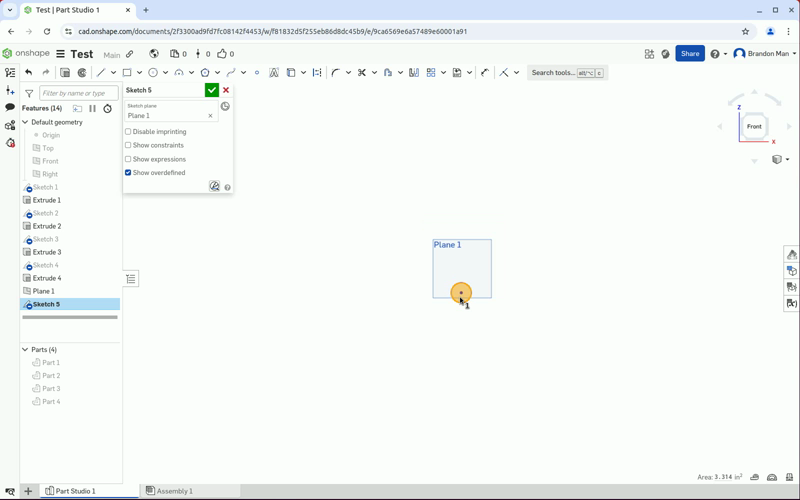
scroll(-6)
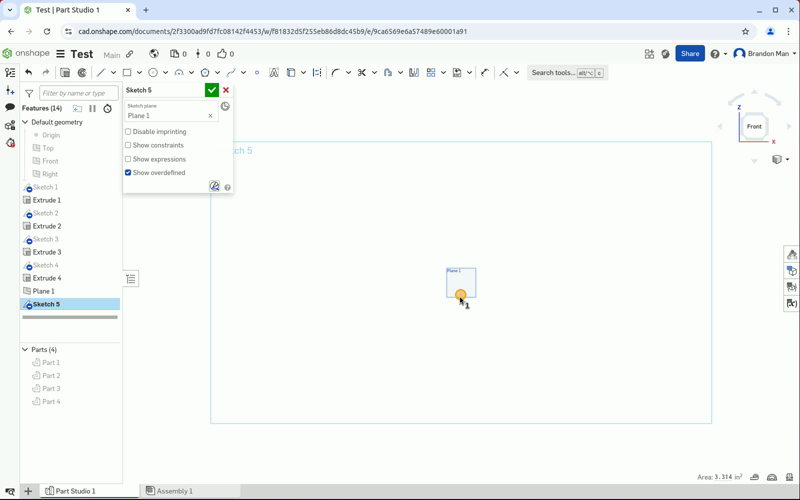
mouse_move(73, 352)
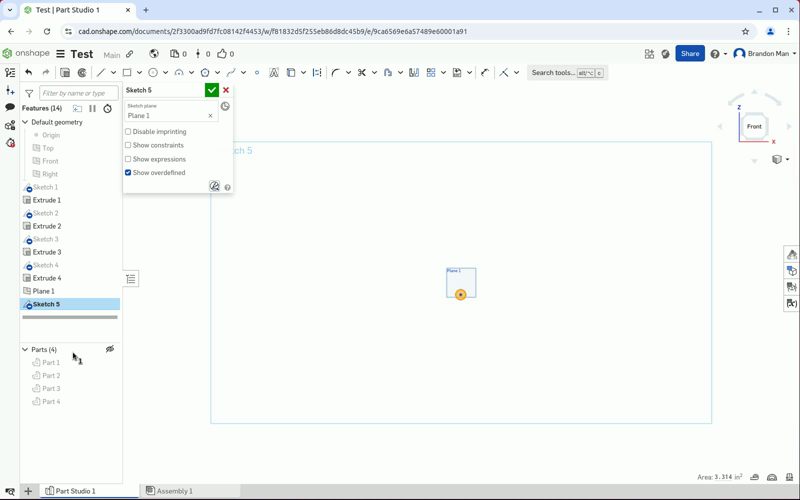
key(shift+y)
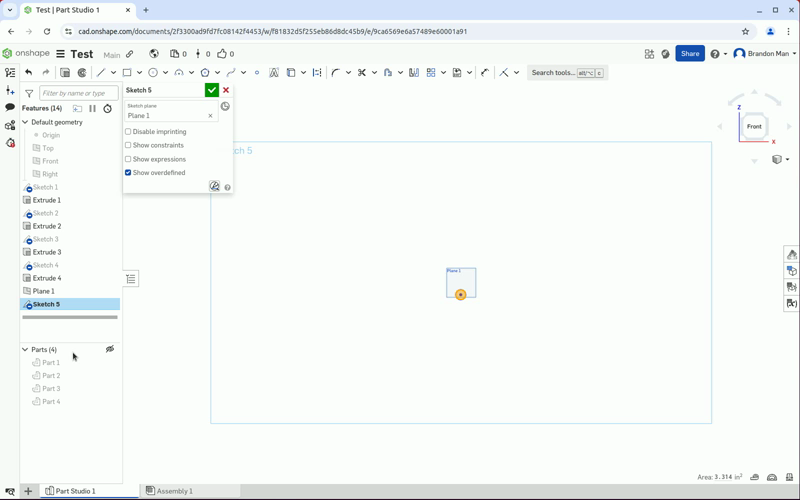
key(shift+e)
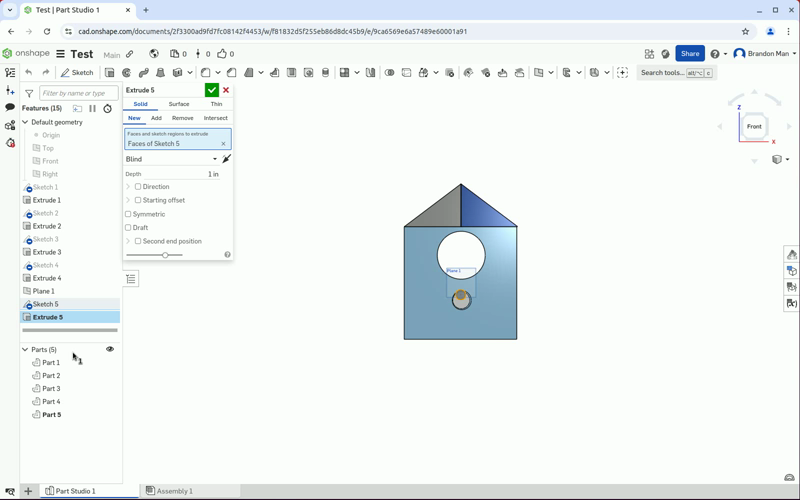
mouse_move(143, 106)
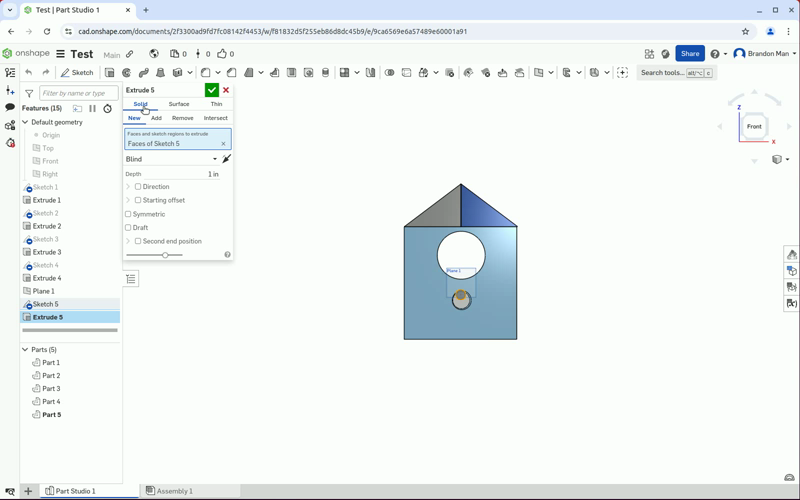
click(143, 106)
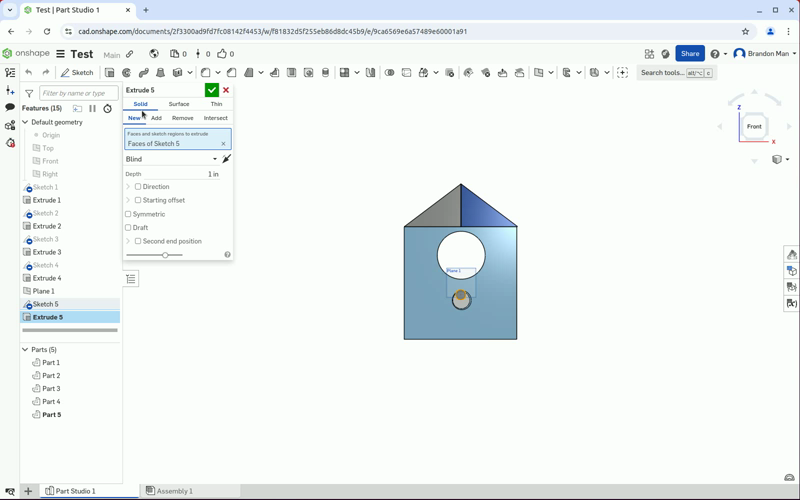
mouse_move(137, 120)
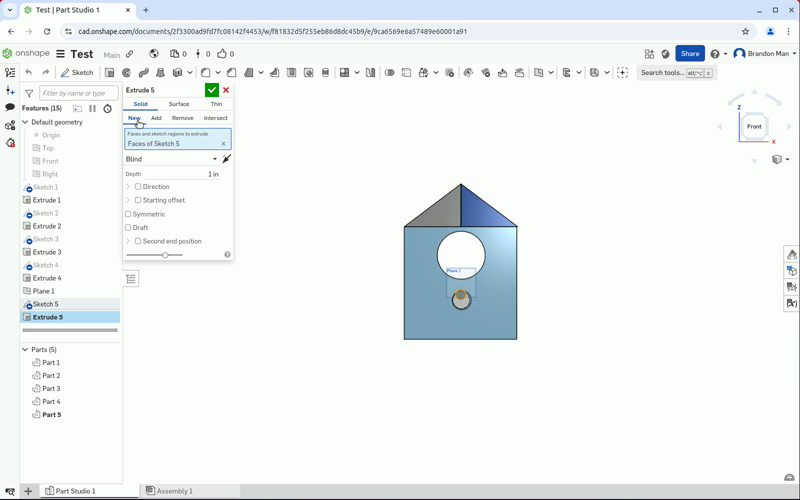
click(137, 120)
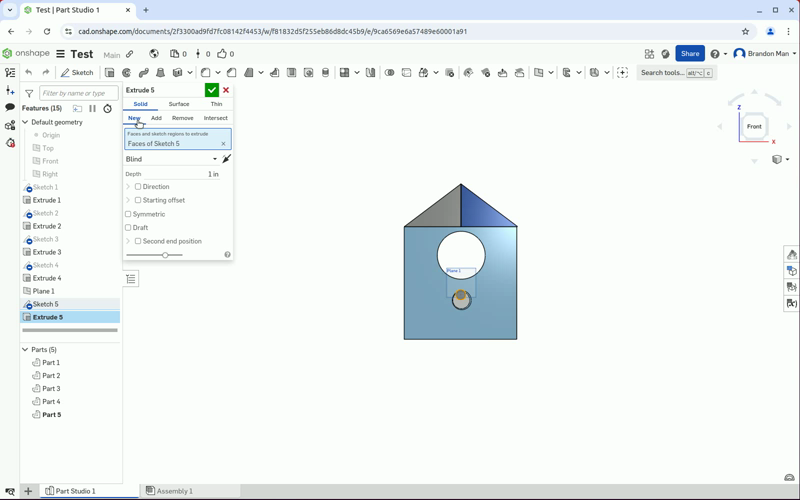
key(tab, 4)
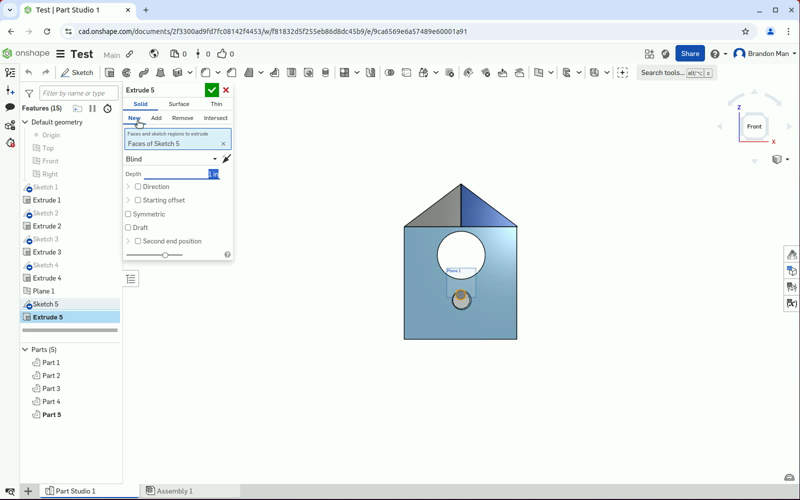
text(14.202)
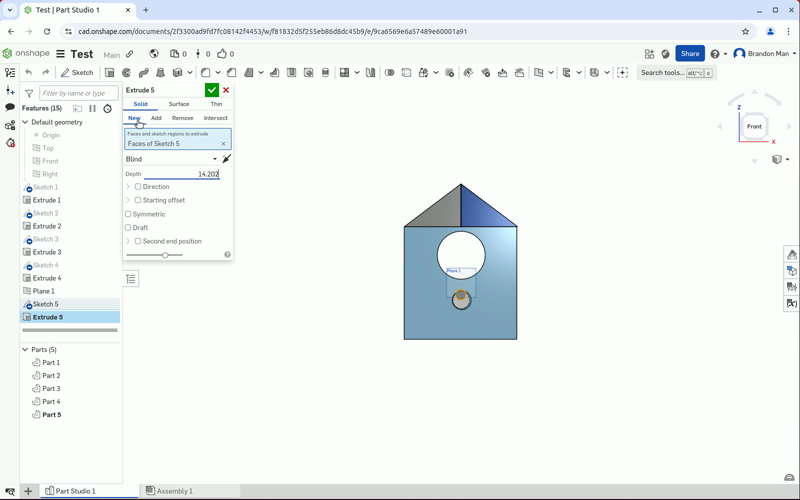
key(enter)
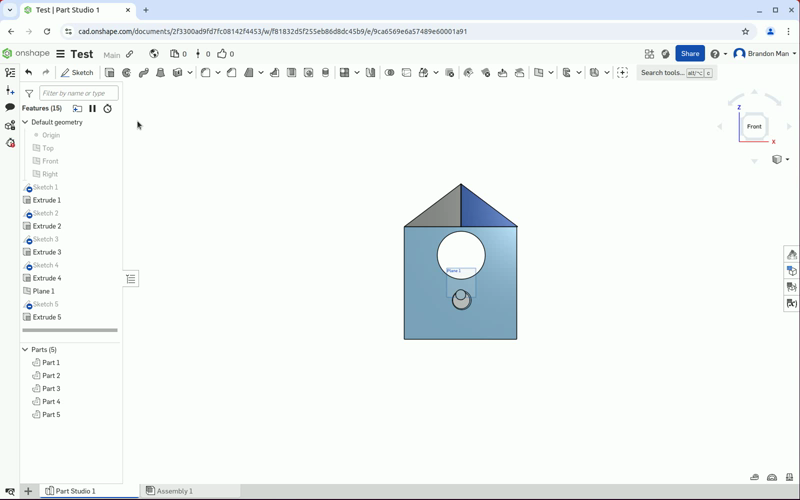
key(shift+h)
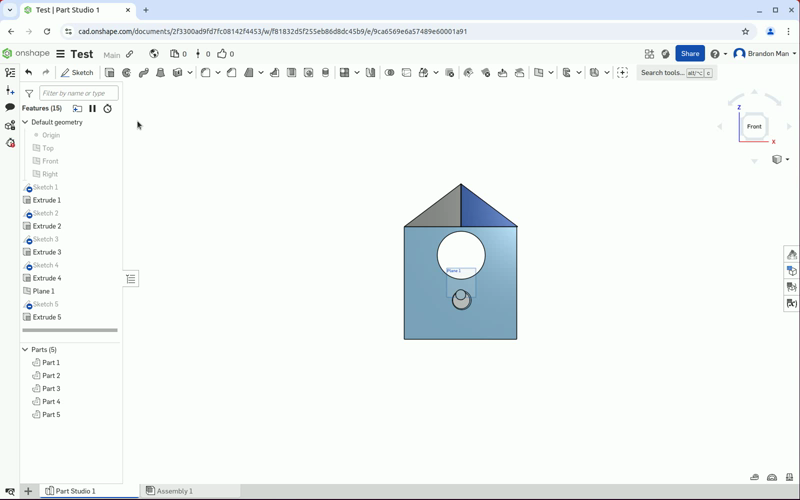
key(shift+h)
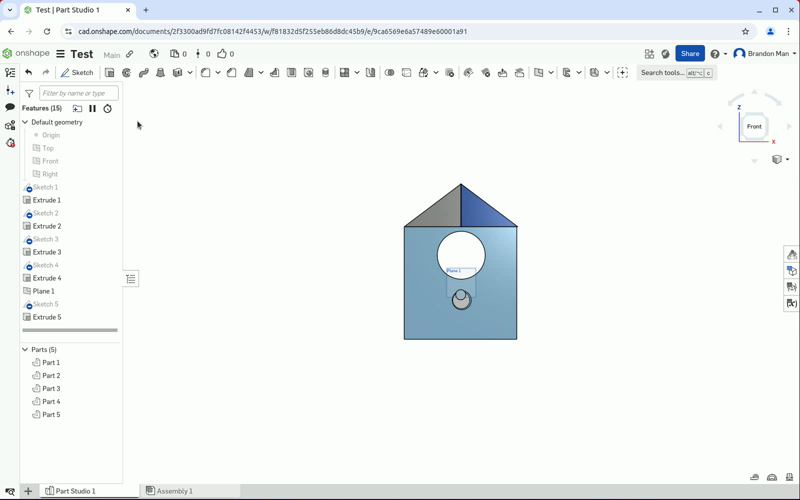
key(shift+7)
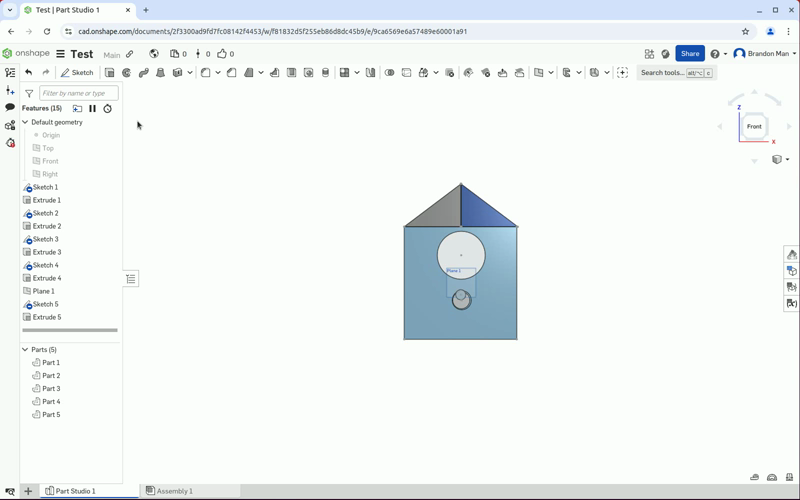
key(left, 2)
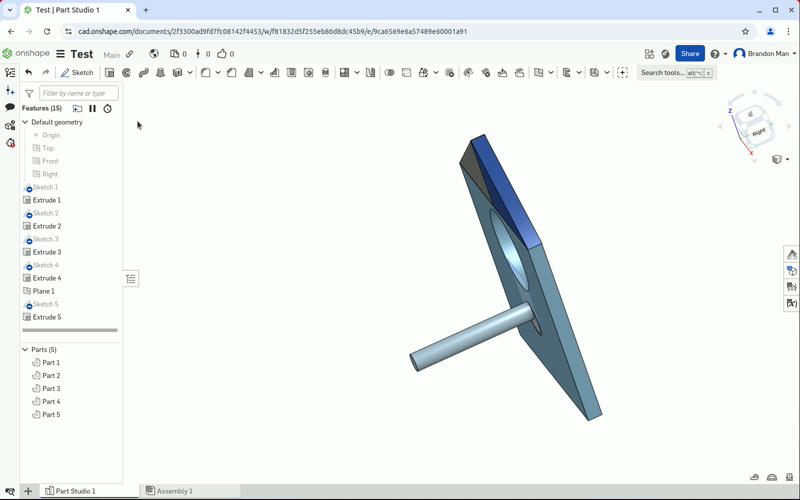
key(down, 2)
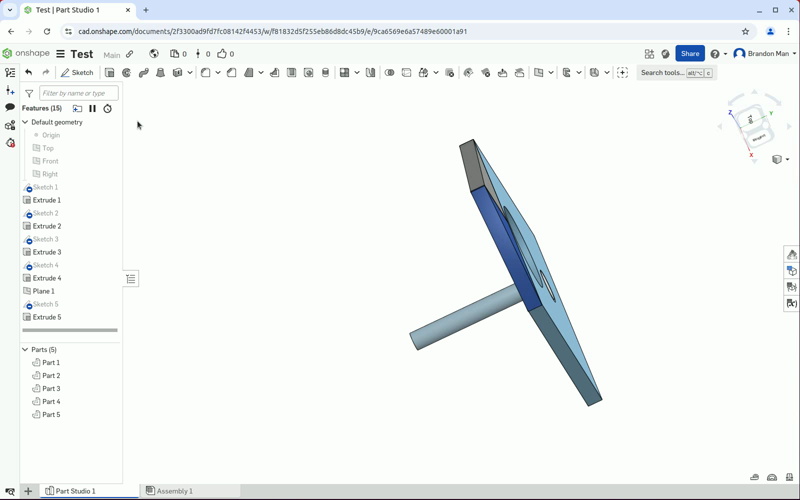
key(up, 2)
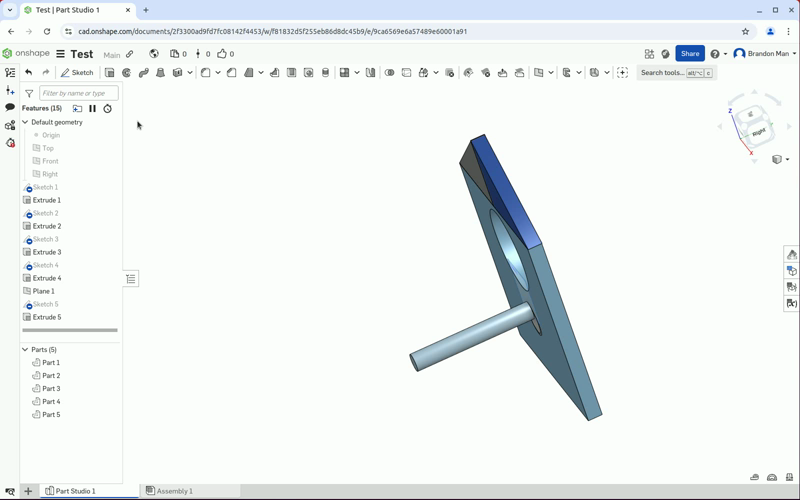
key(right, 2)
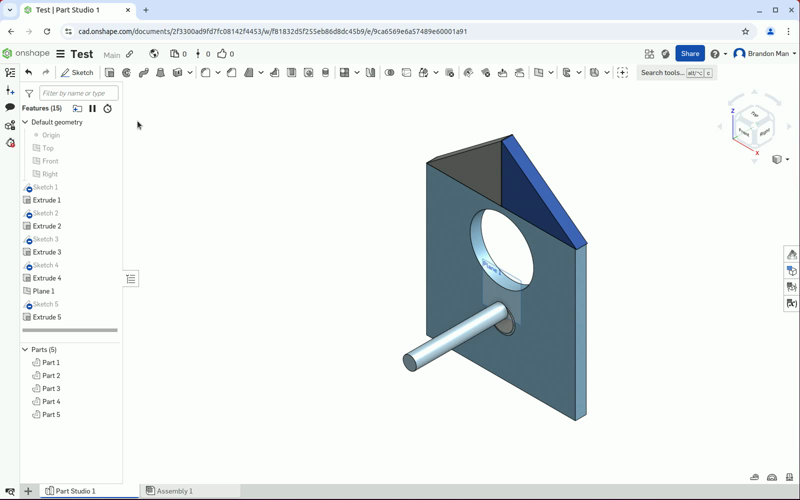
mouse_move(73, 189)
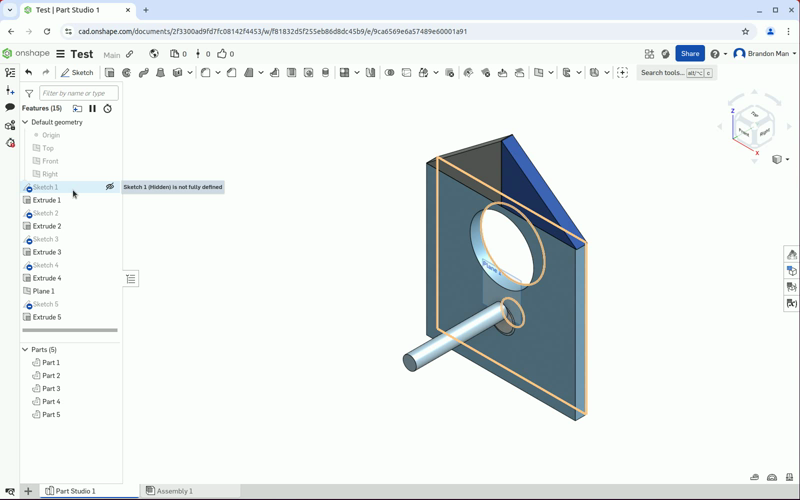
click(73, 189)